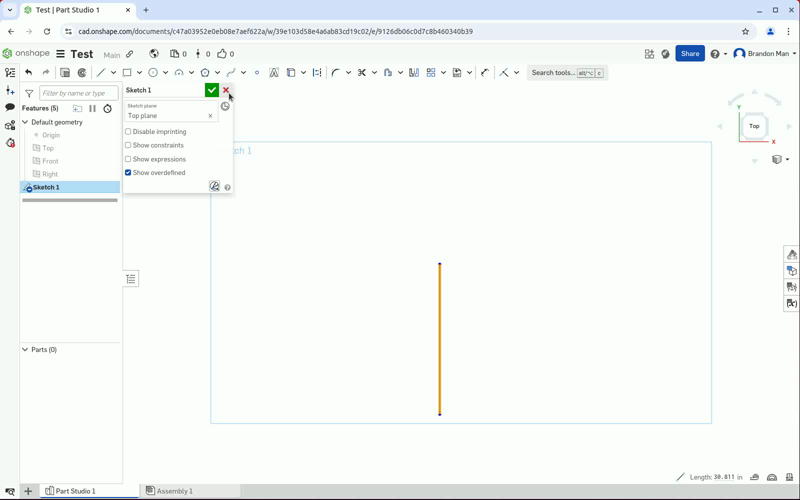
key(shift+h)
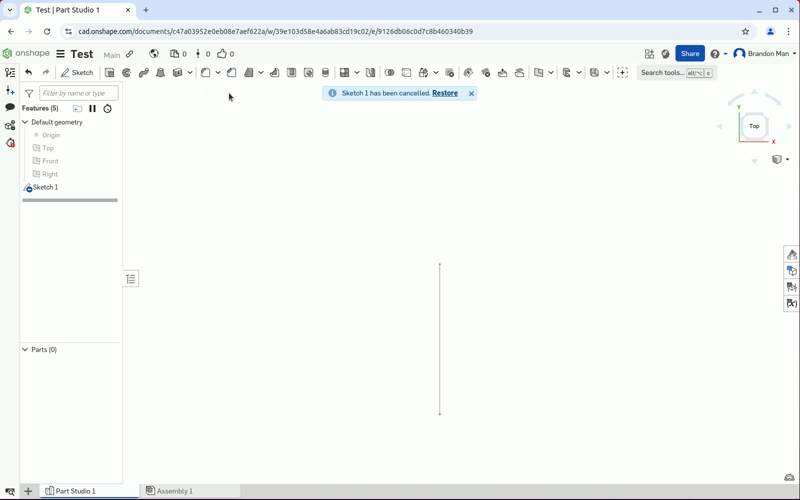
key(shift+s)
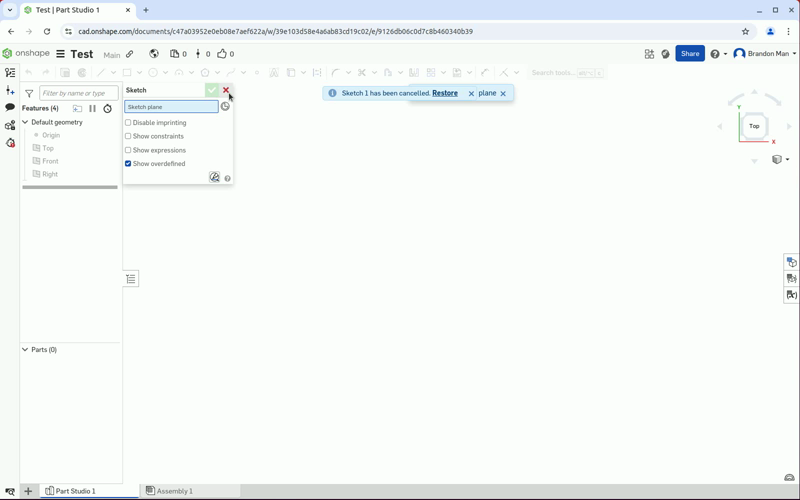
mouse_move(73, 150)
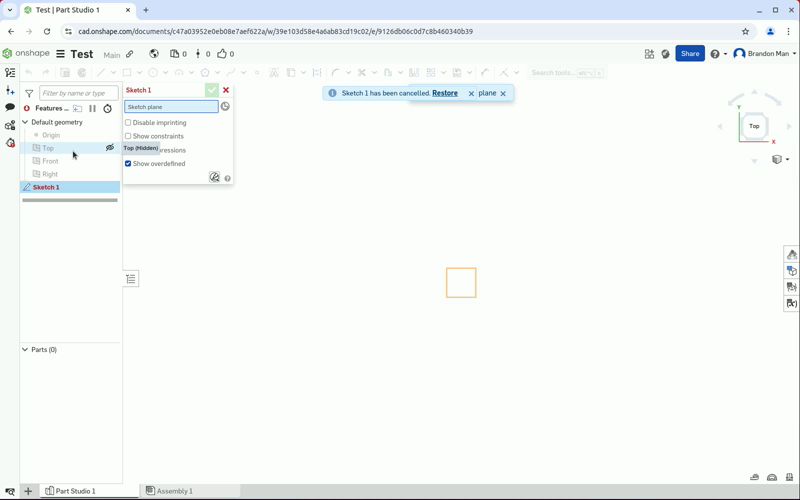
click(73, 150)
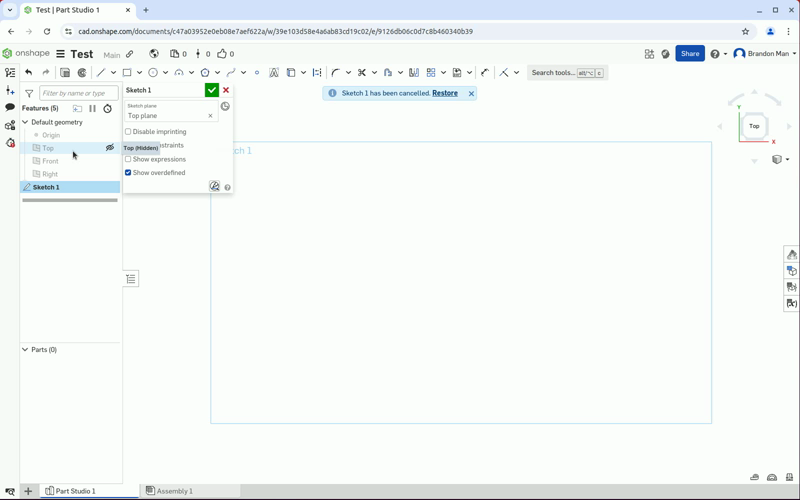
mouse_move(73, 352)
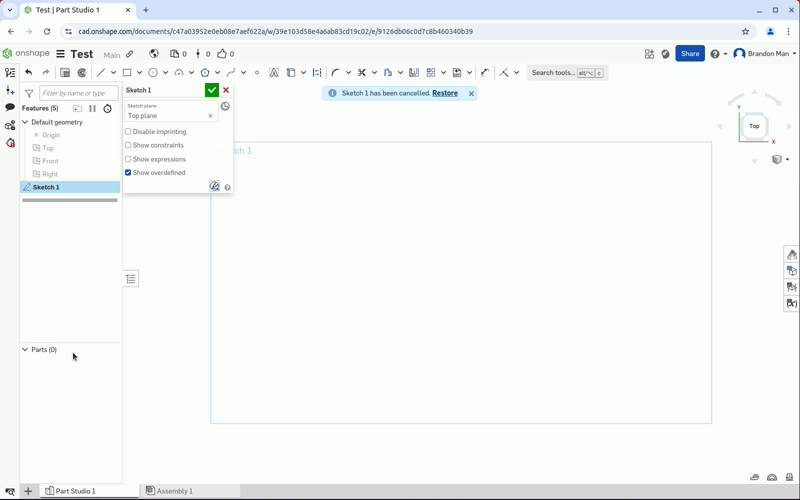
key(y)
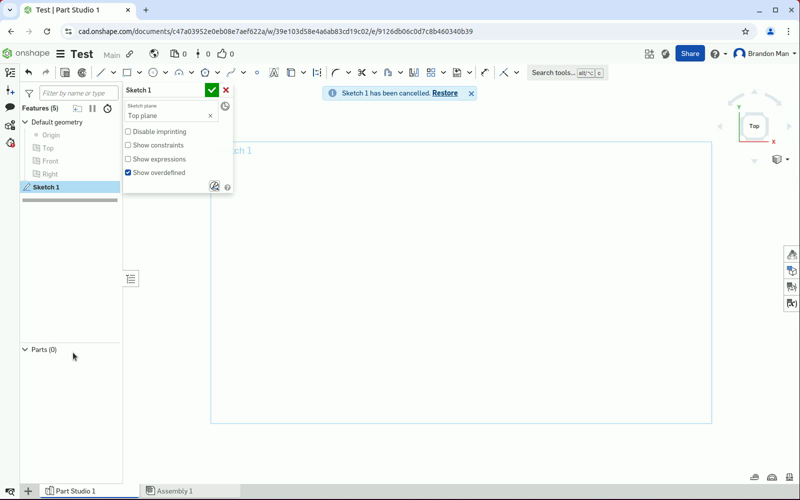
key(l)
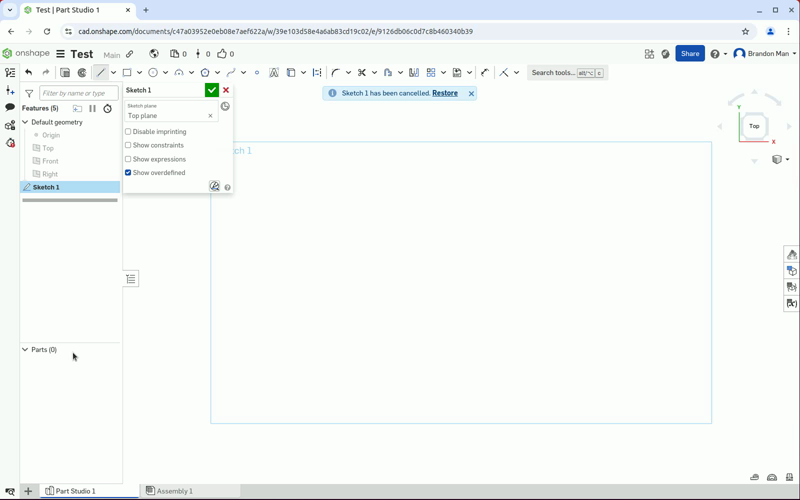
key_down(shift)
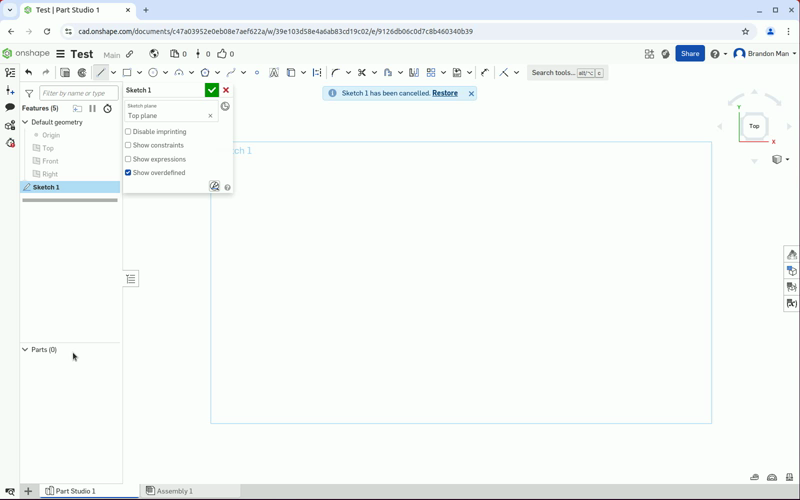
mouse_move(348, 330)
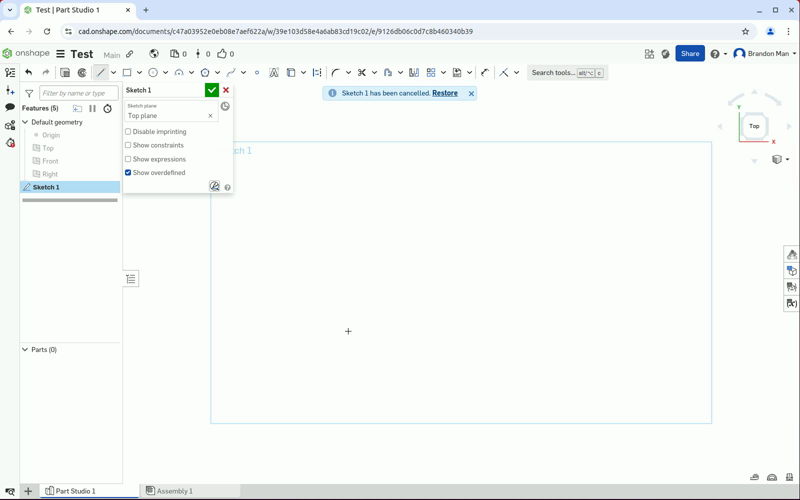
click(348, 330)
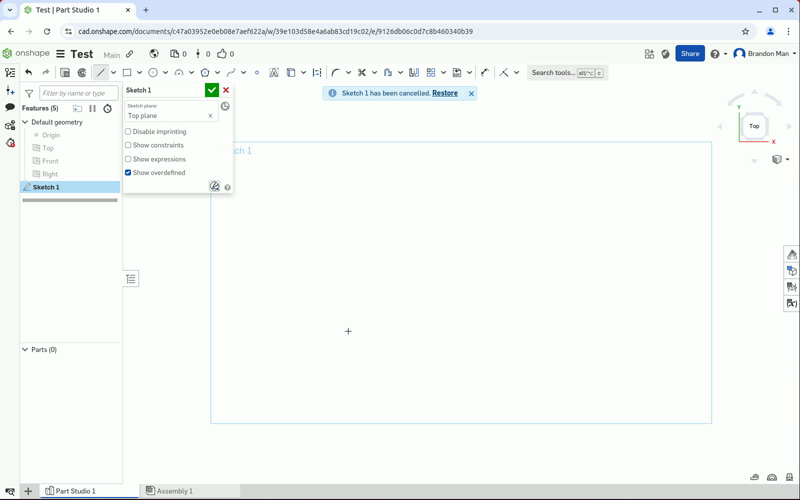
key_up(shift)
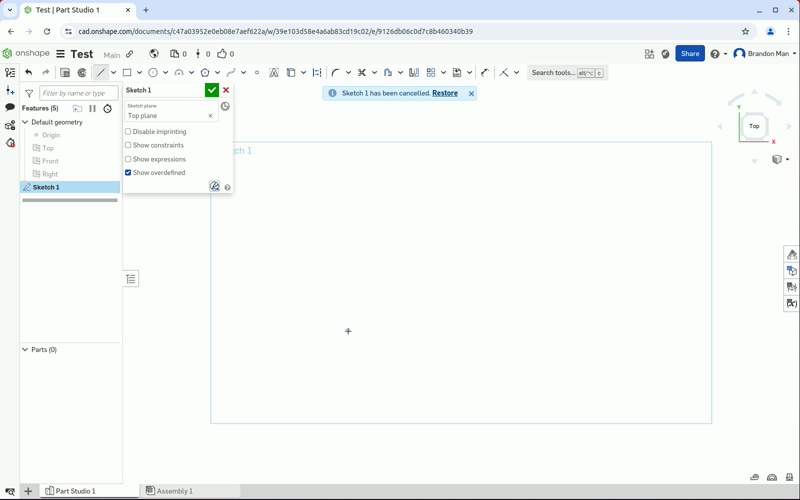
key_down(shift)
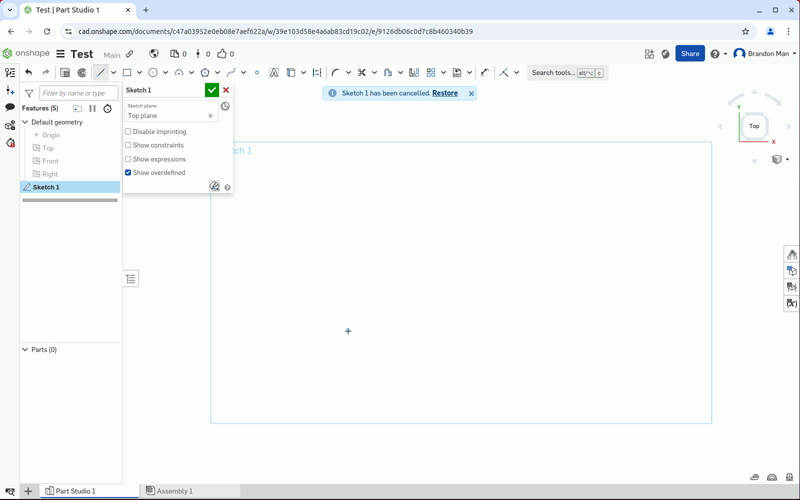
mouse_move(572, 330)
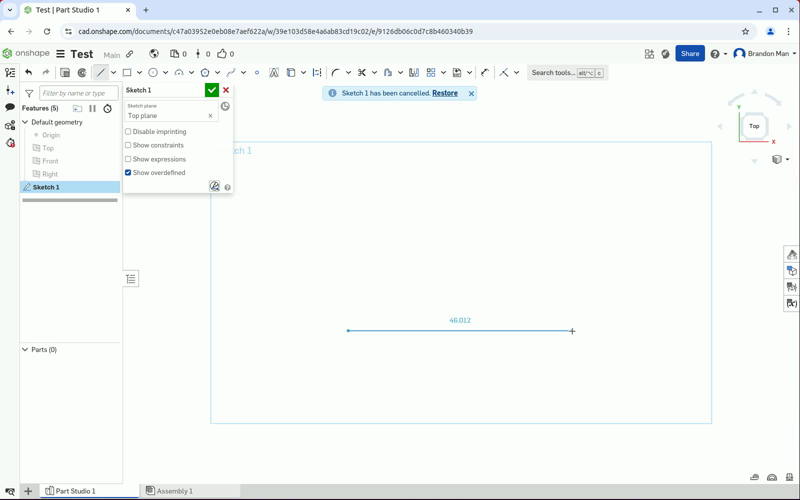
click(572, 330)
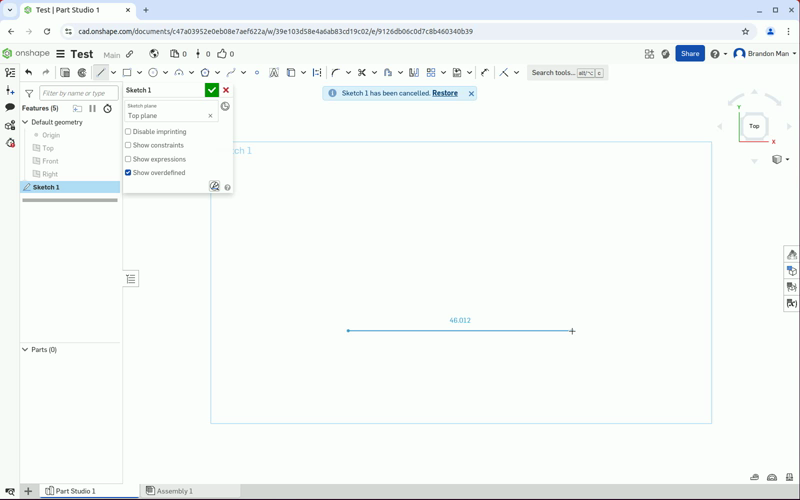
key_up(shift)
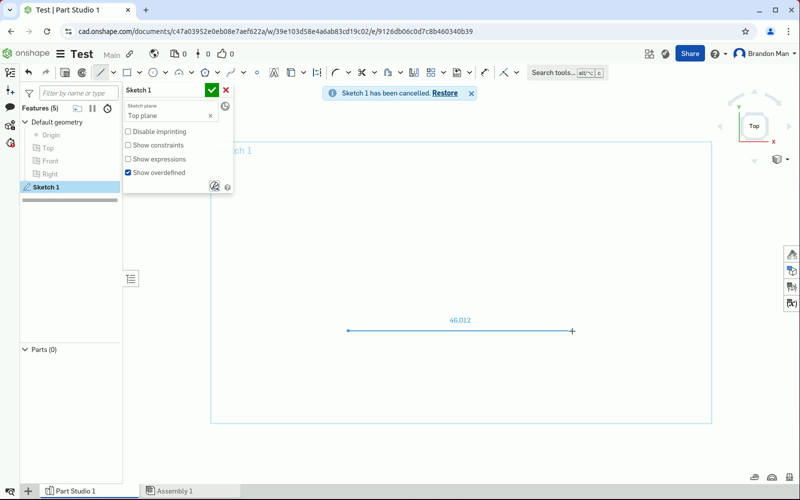
key_down(shift)
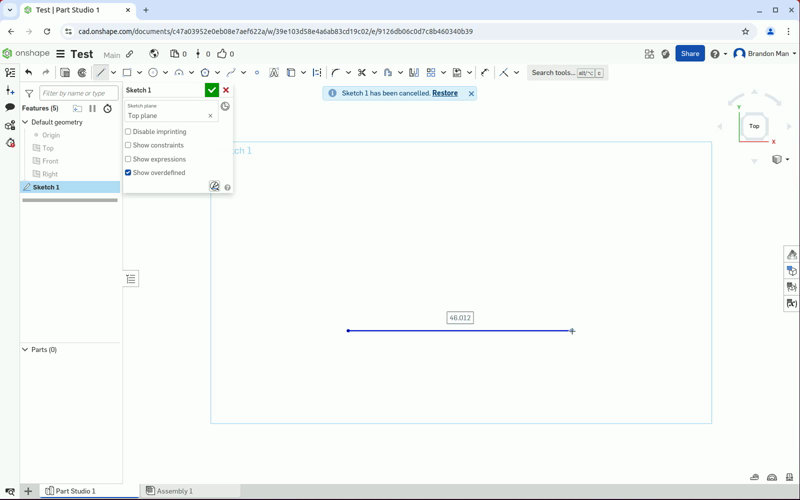
mouse_move(572, 234)
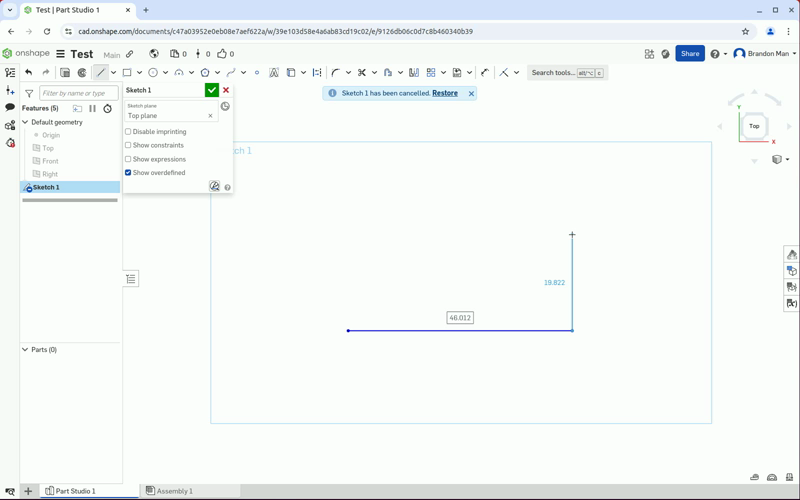
click(572, 234)
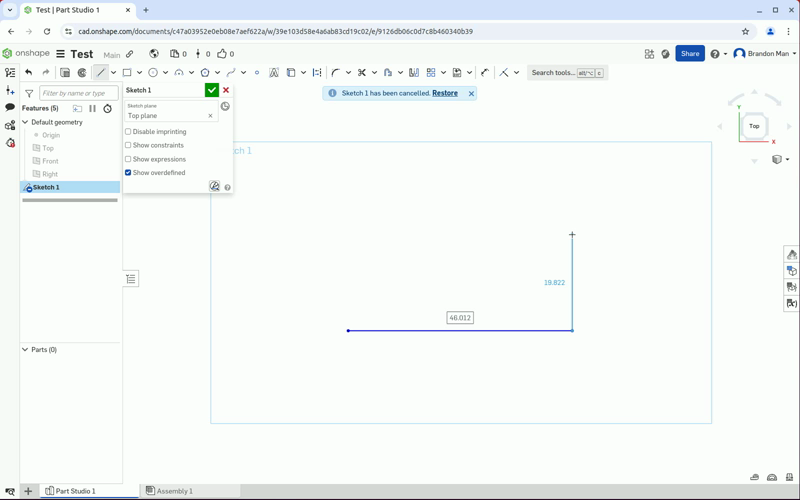
key_up(shift)
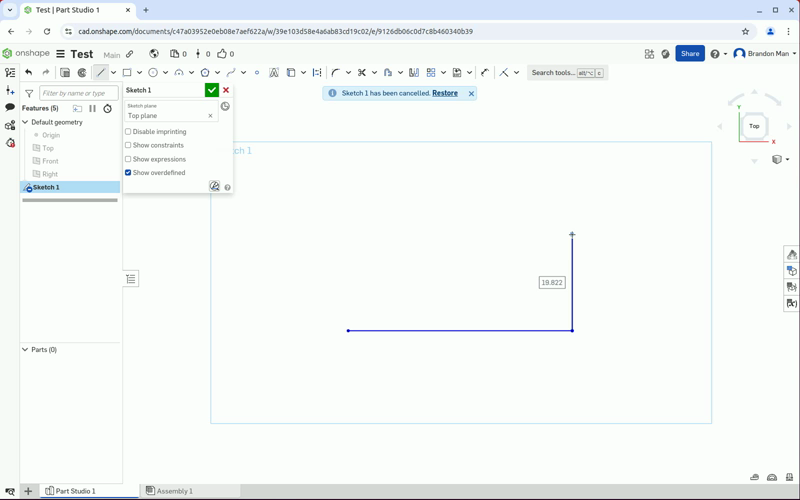
key_down(shift)
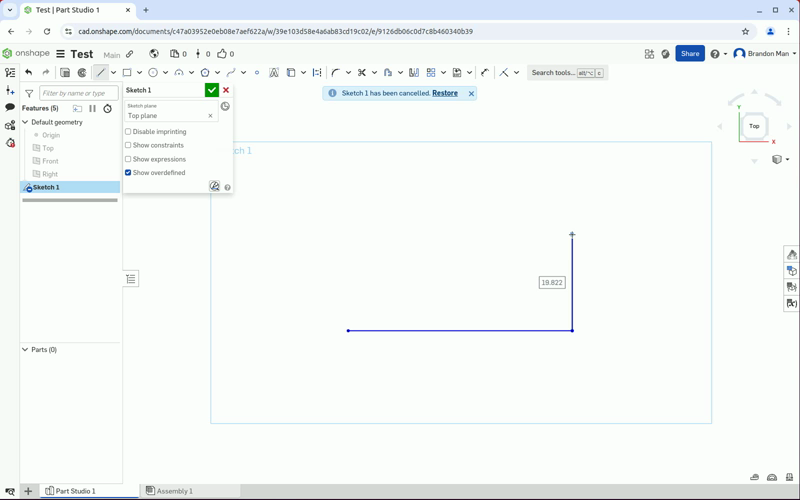
mouse_move(348, 234)
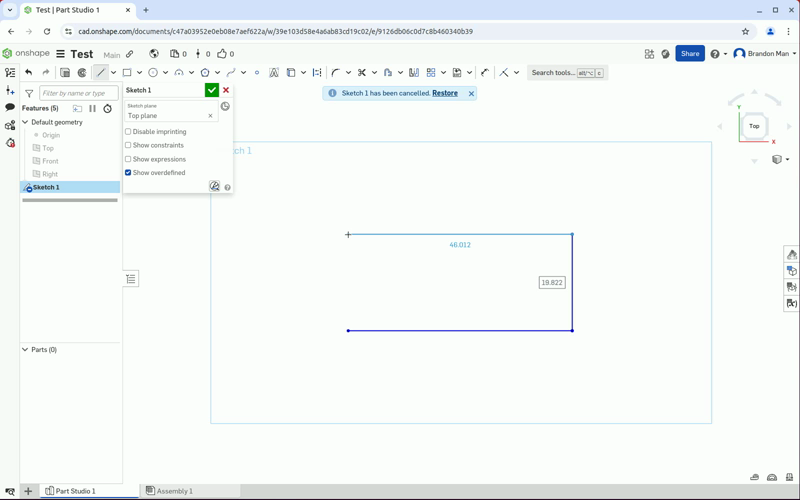
click(348, 234)
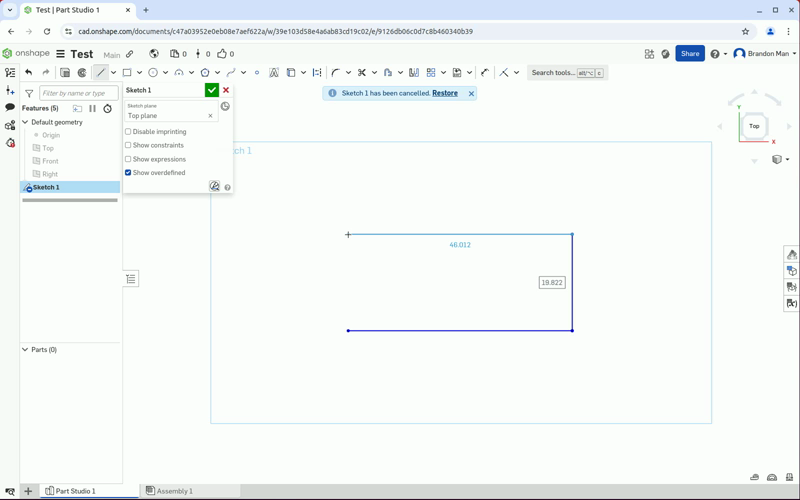
key_up(shift)
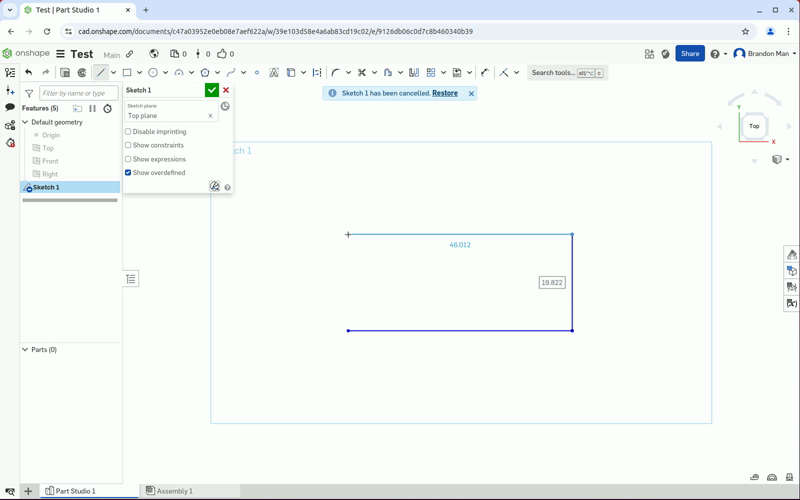
key_down(shift)
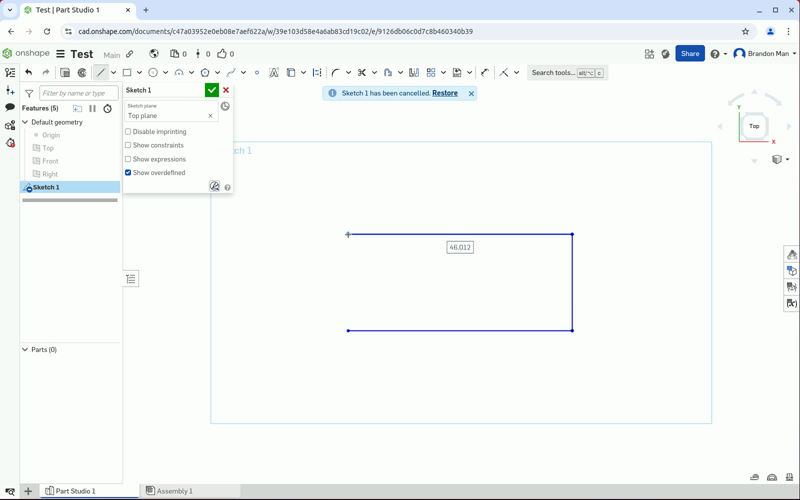
mouse_move(348, 330)
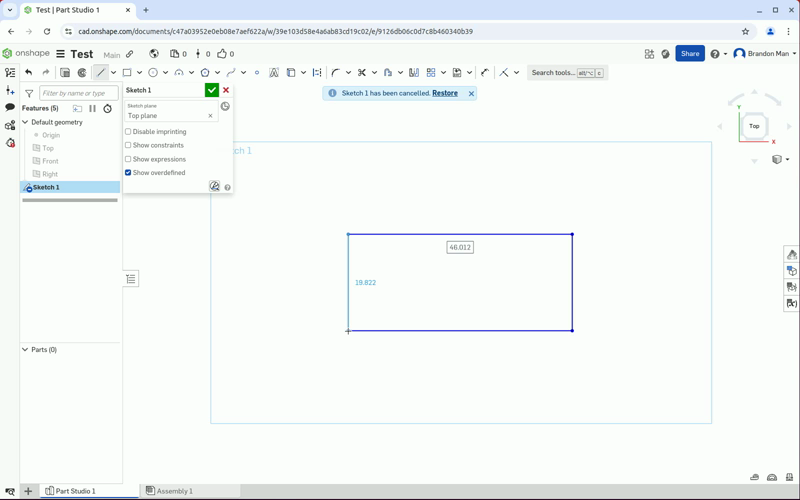
key_up(shift)
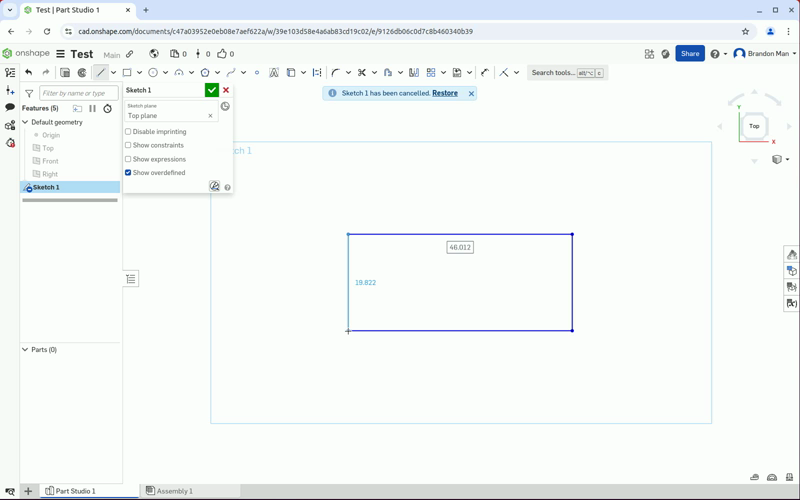
click(348, 330)
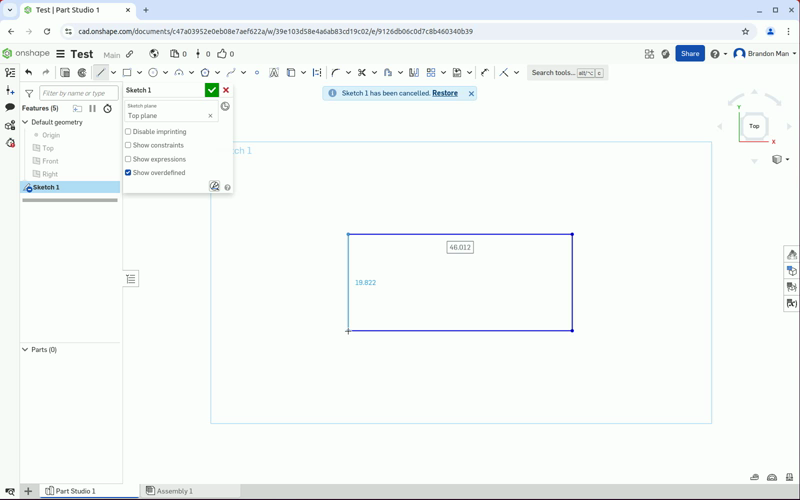
key(esc)
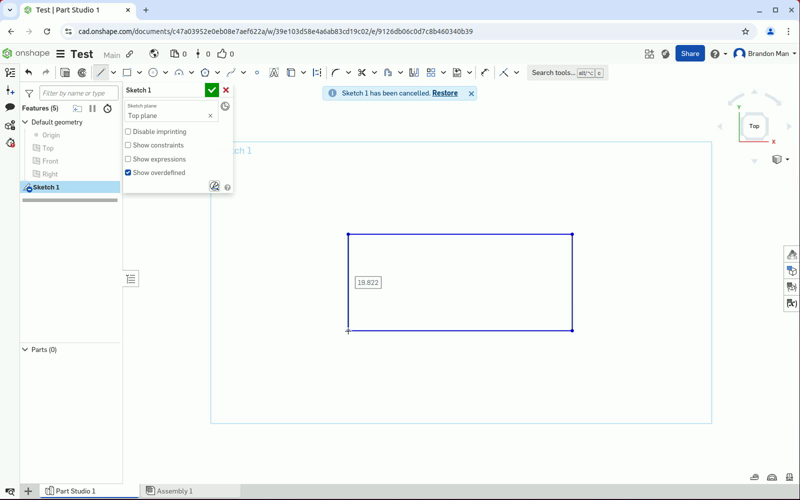
mouse_move(455, 314)
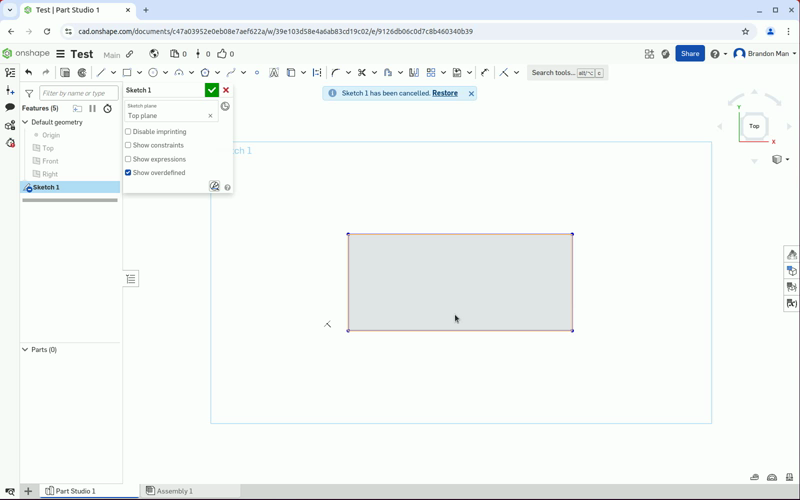
click(455, 314)
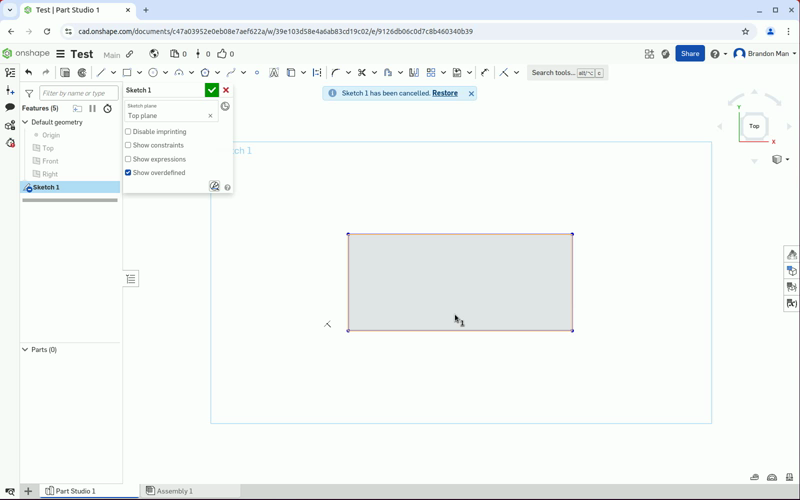
mouse_move(73, 352)
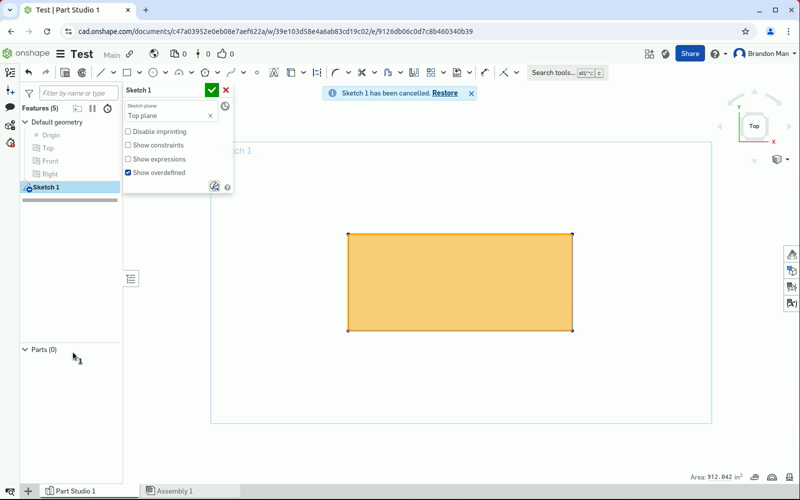
key(shift+y)
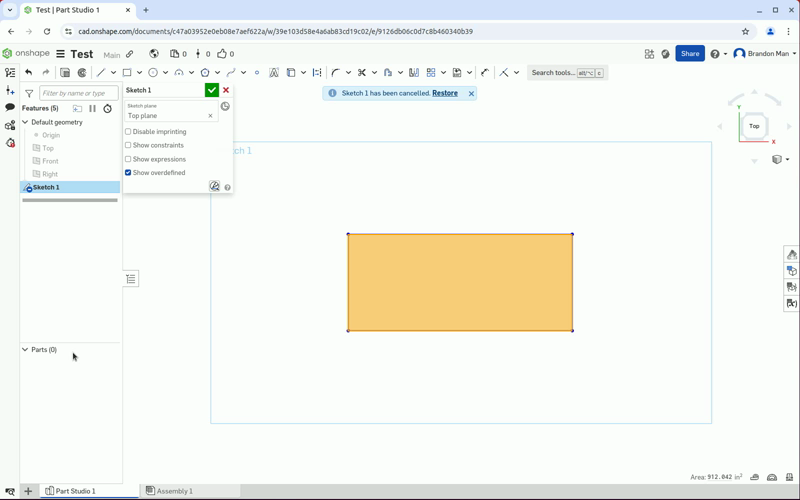
key(shift+e)
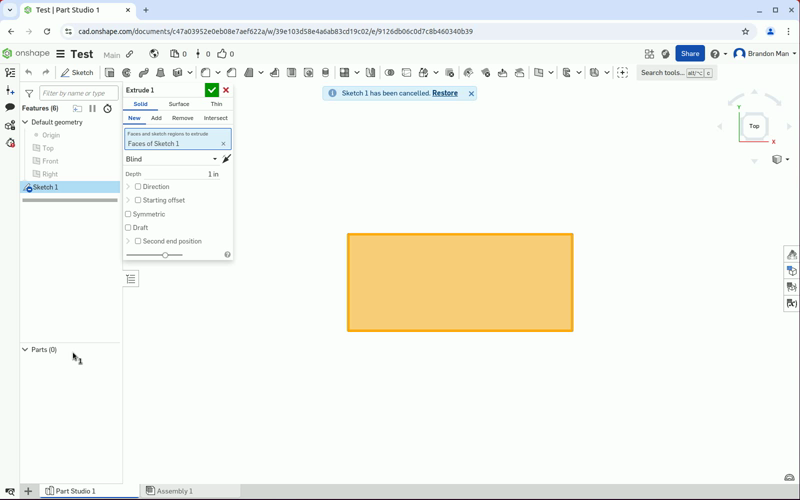
mouse_move(143, 106)
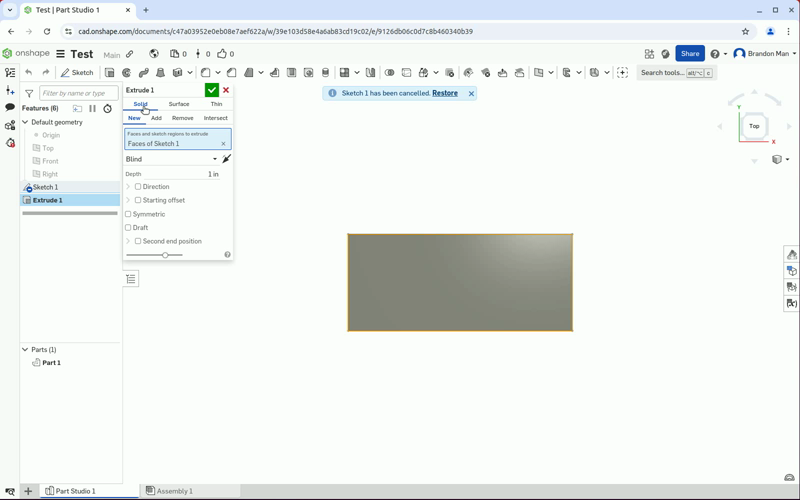
click(143, 106)
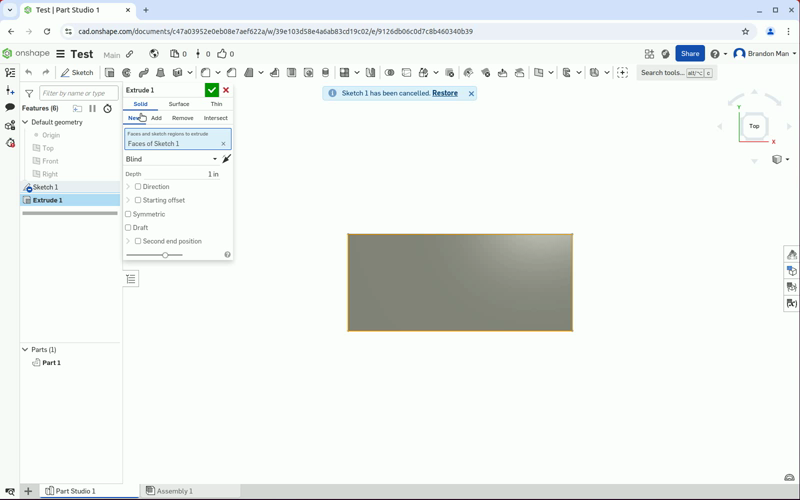
mouse_move(137, 120)
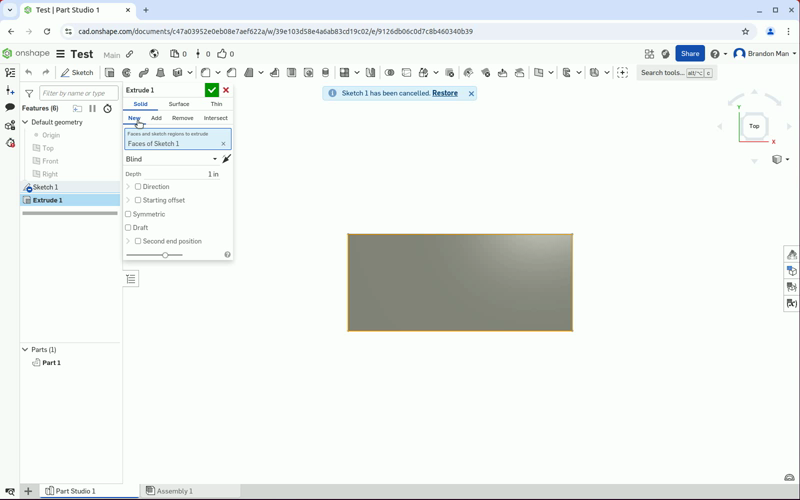
click(137, 120)
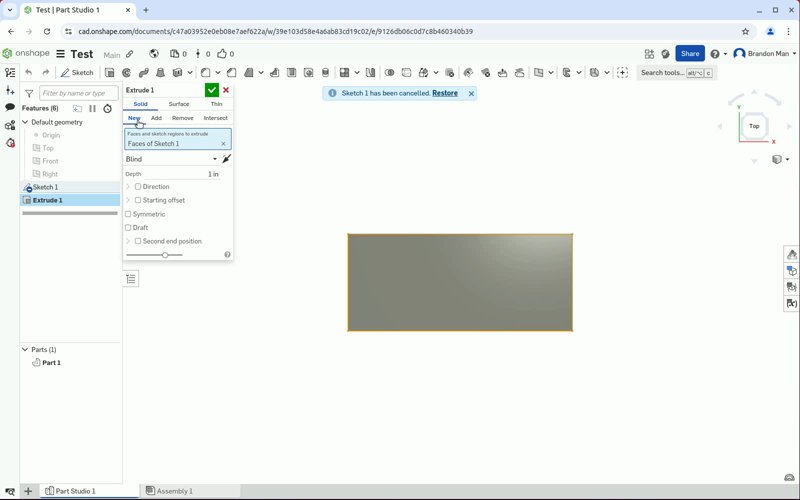
key(tab, 4)
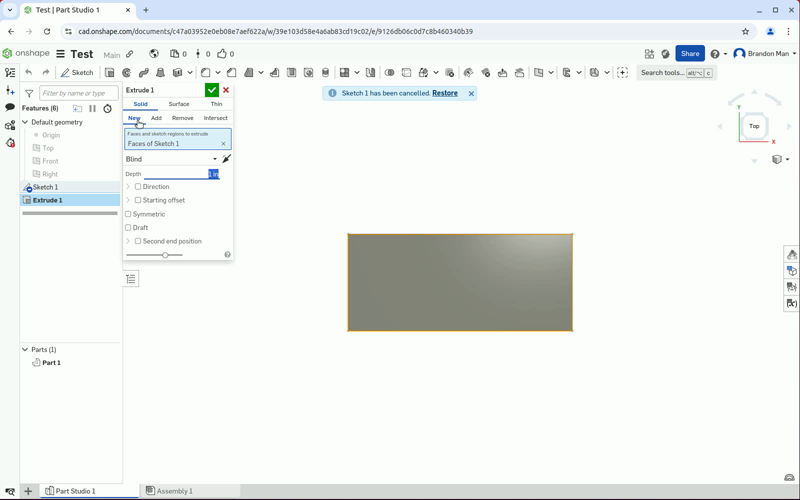
text(19.738)
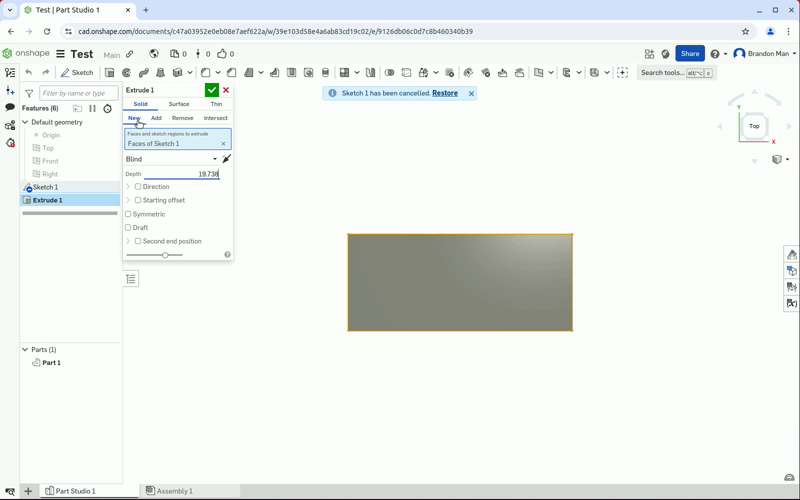
key(enter)
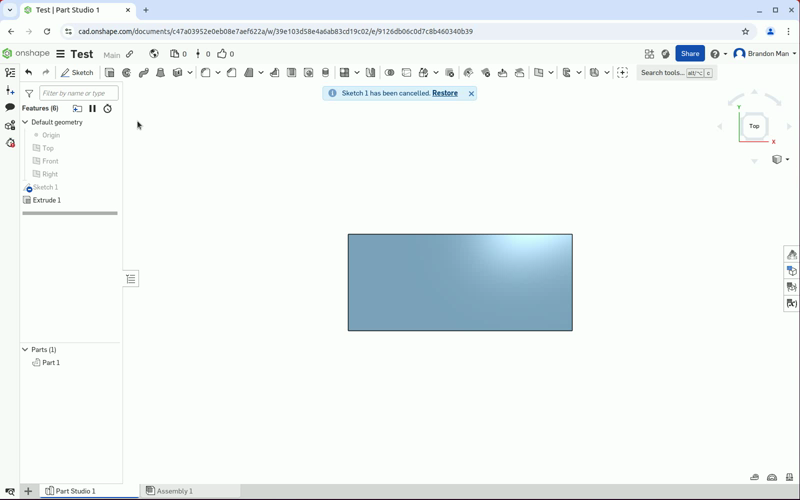
key(shift+h)
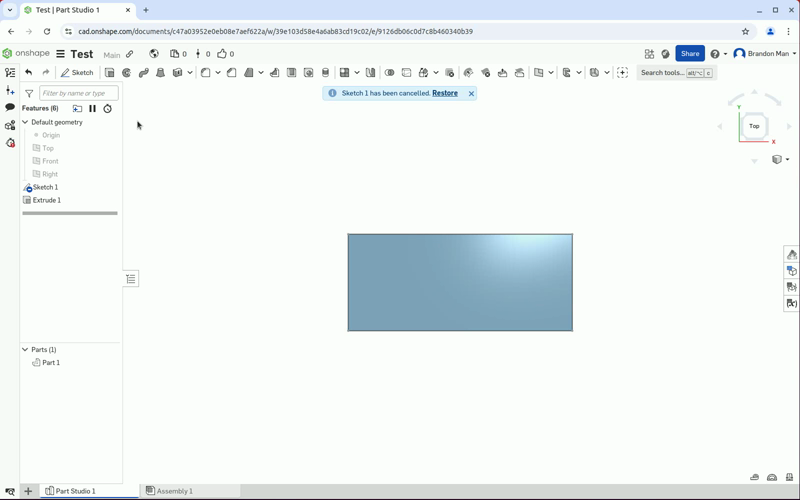
key(shift+h)
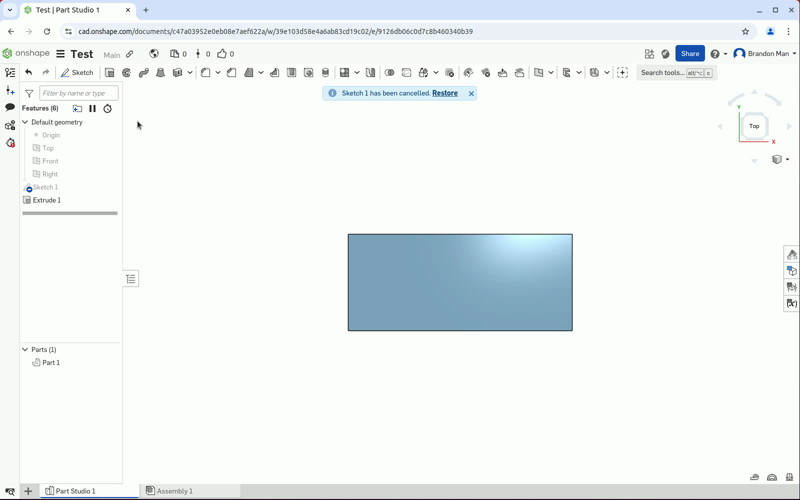
mouse_move(73, 189)
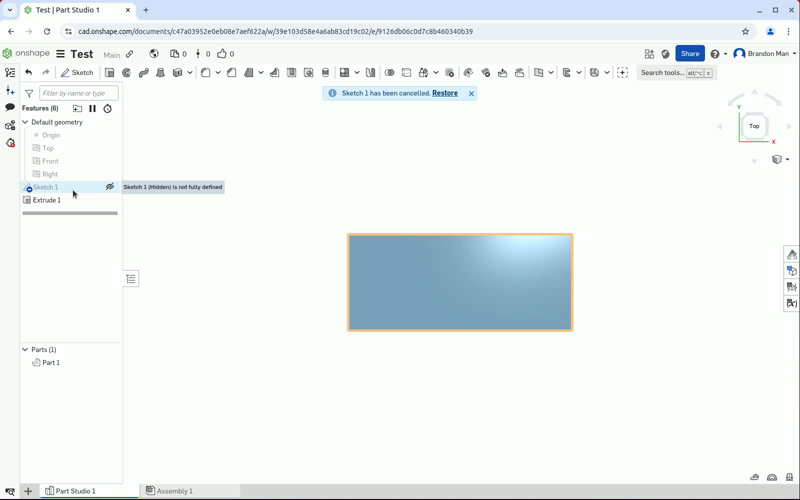
click(73, 189)
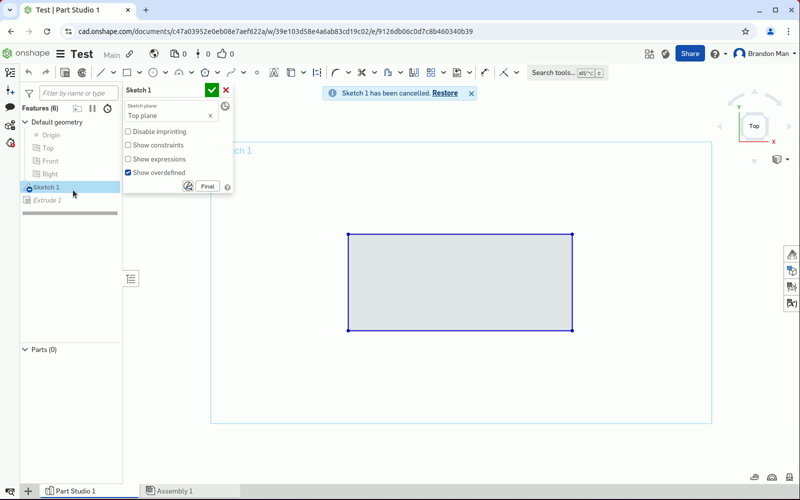
mouse_move(229, 92)
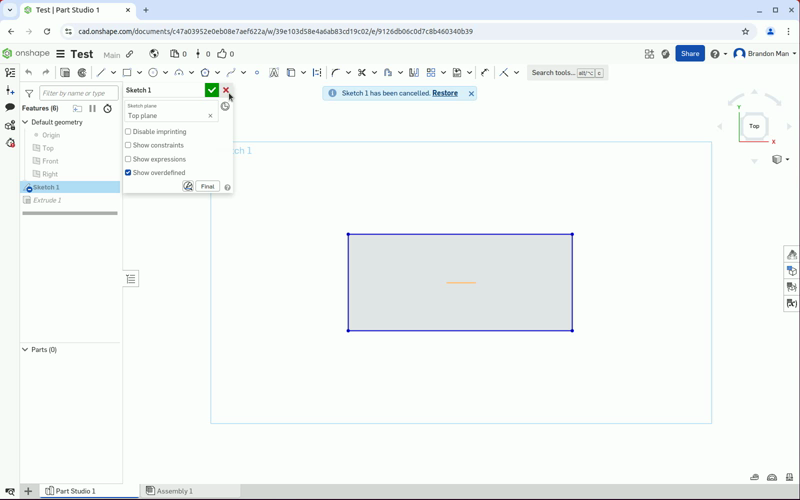
click(229, 92)
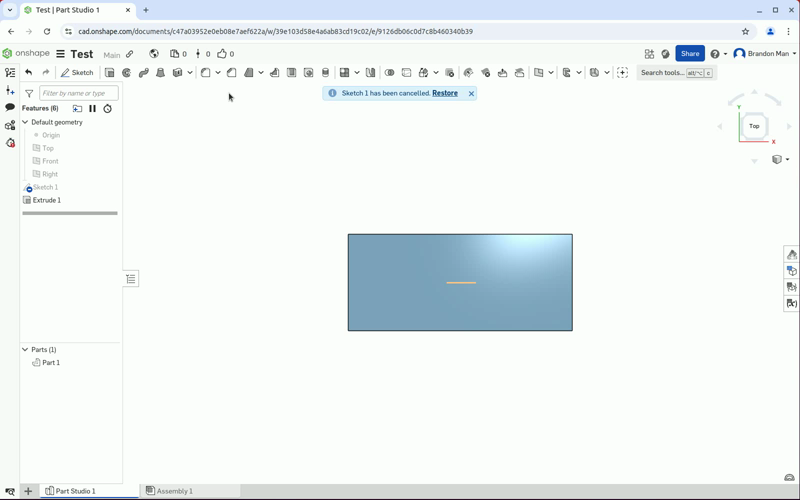
mouse_move(541, 75)
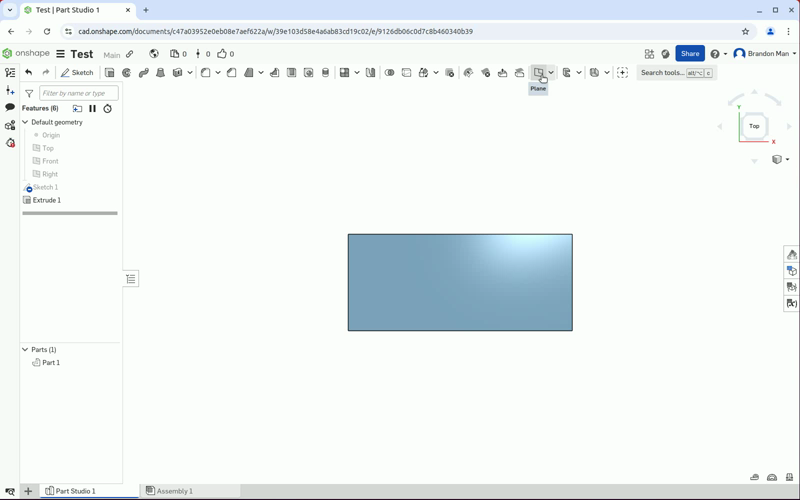
click(541, 75)
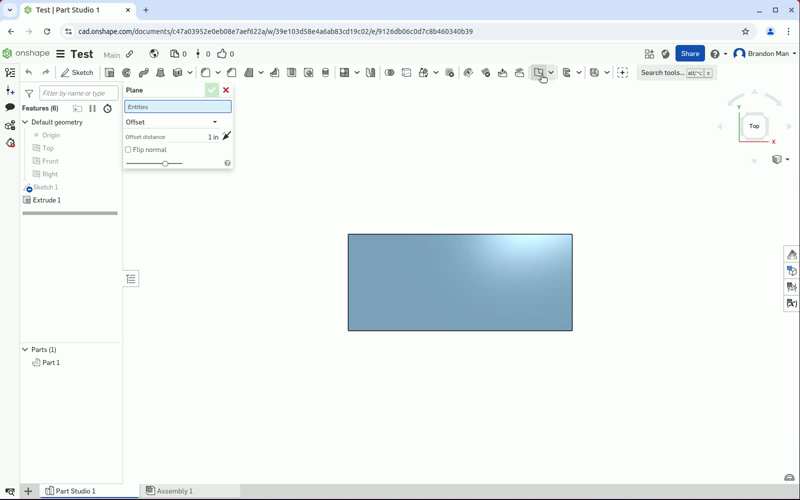
mouse_move(73, 150)
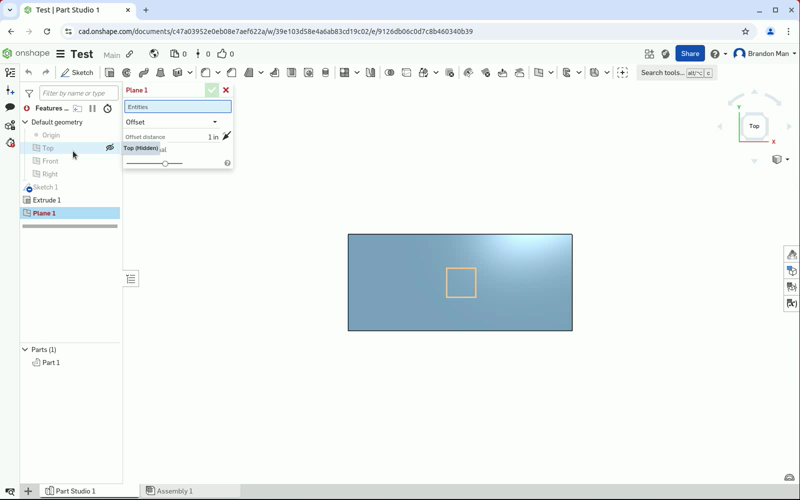
click(73, 150)
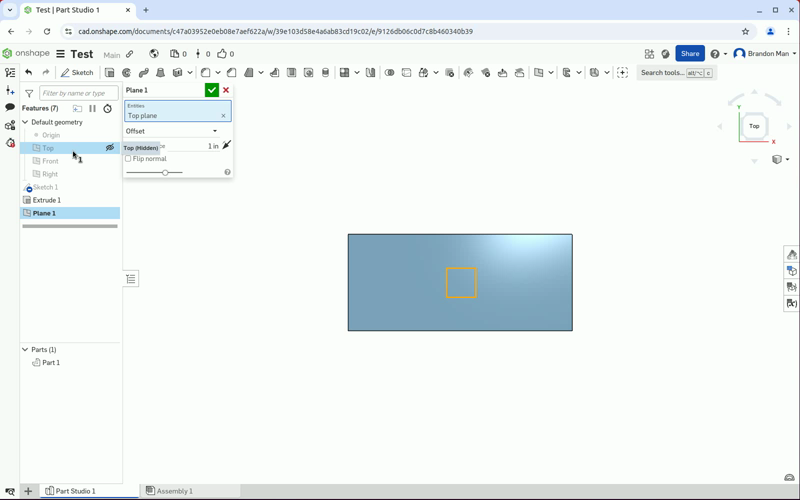
key(tab, 2)
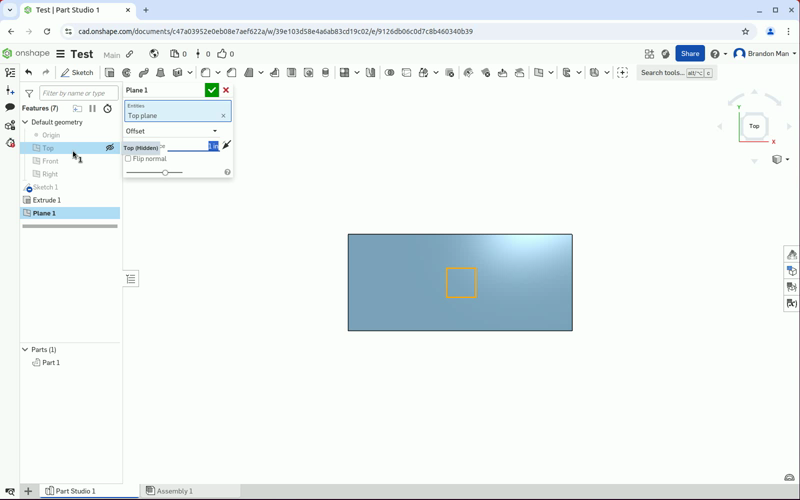
text(19.75)
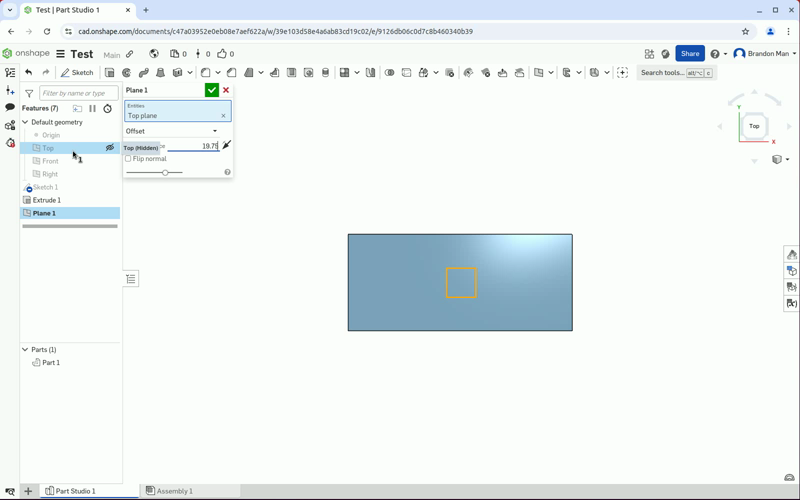
key(enter, 2)
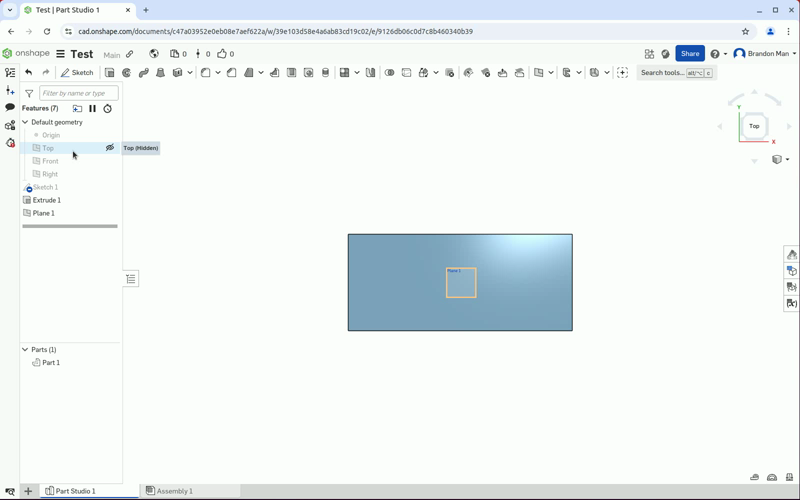
key(shift+s)
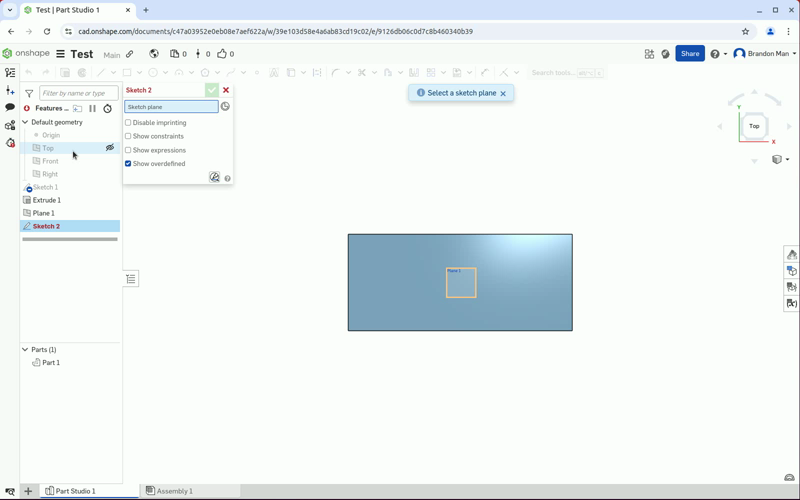
mouse_move(73, 215)
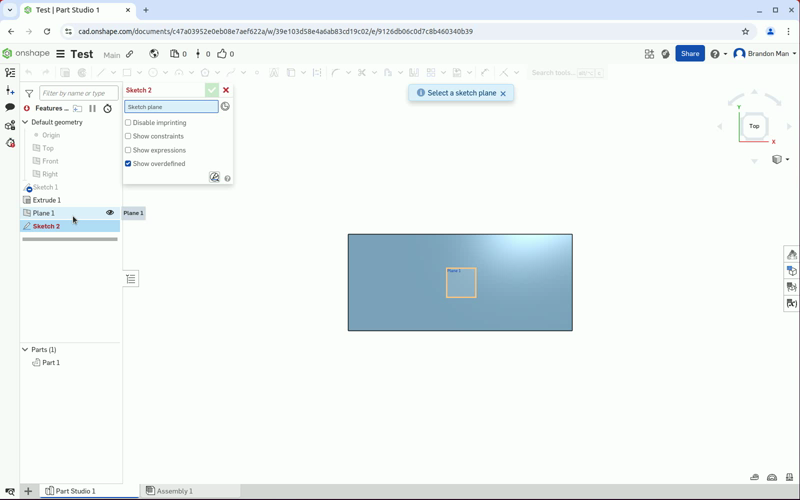
click(73, 215)
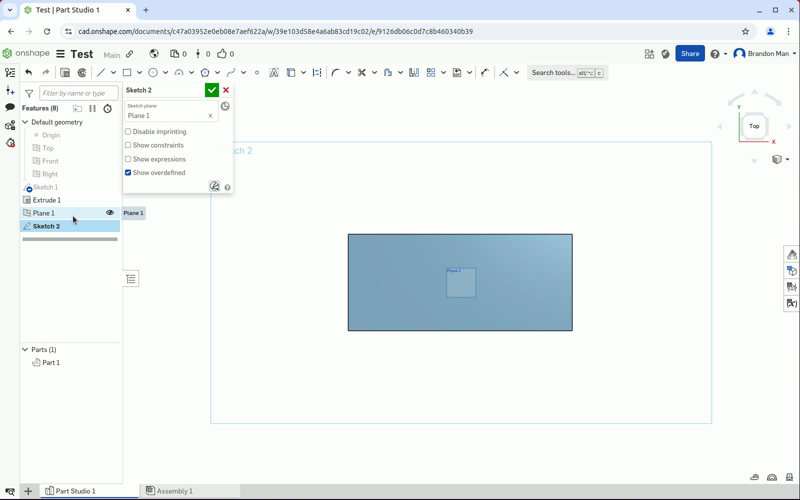
mouse_move(73, 352)
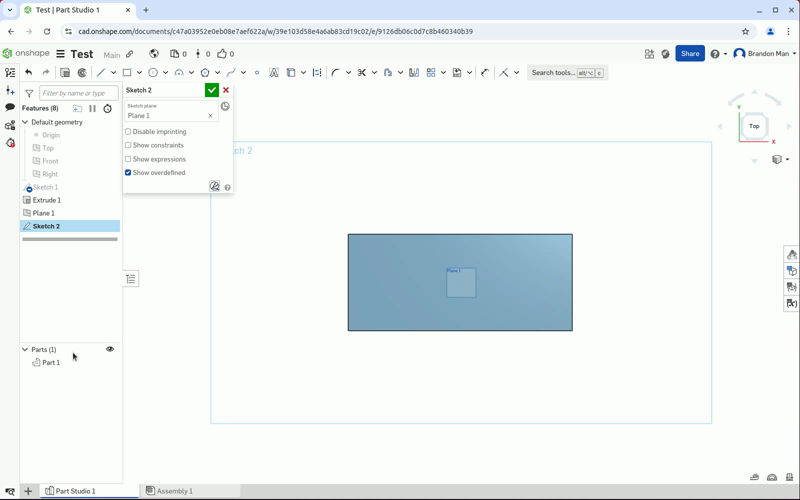
key(y)
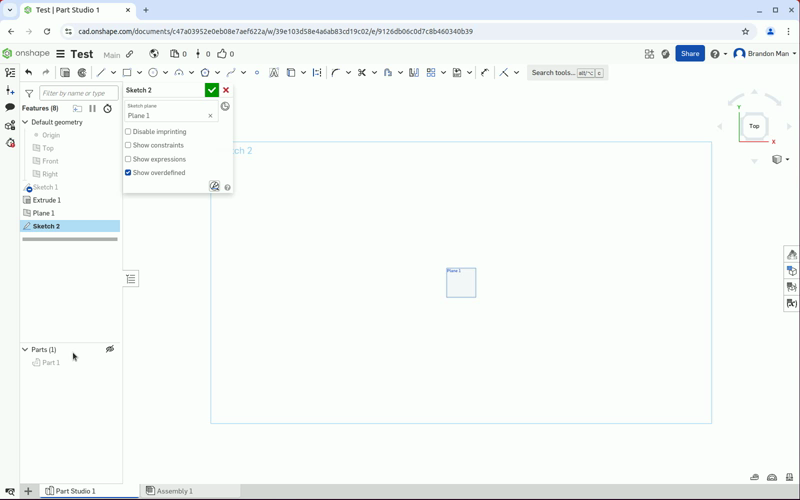
key(c)
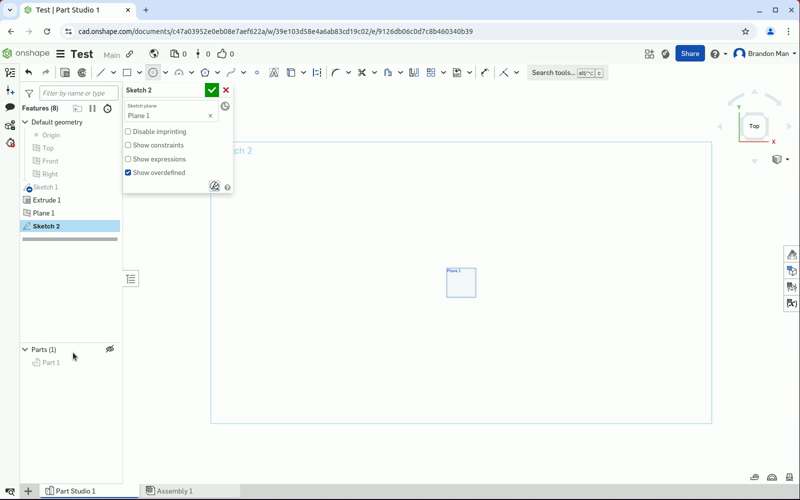
key_down(shift)
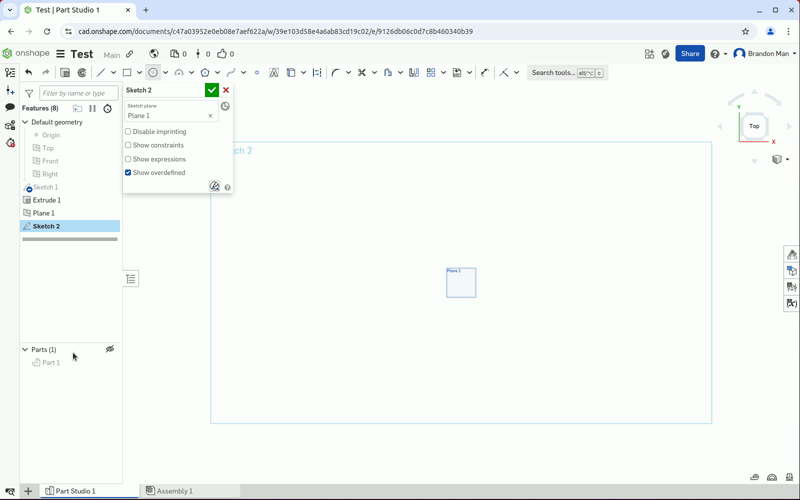
mouse_move(396, 282)
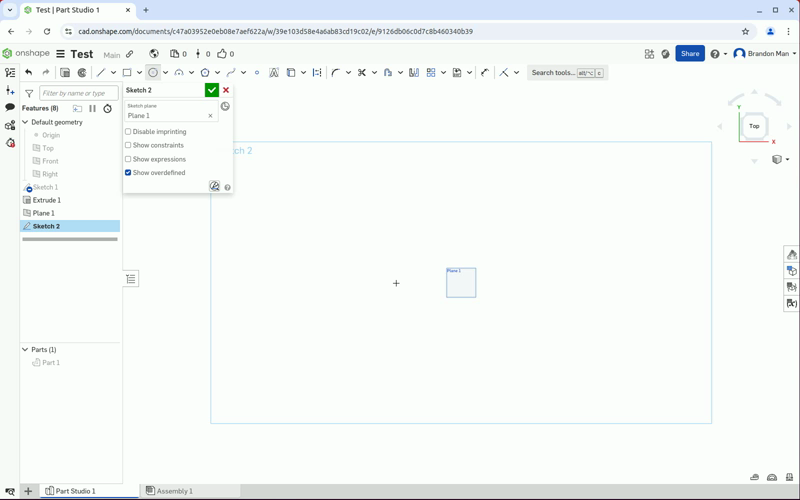
click(396, 282)
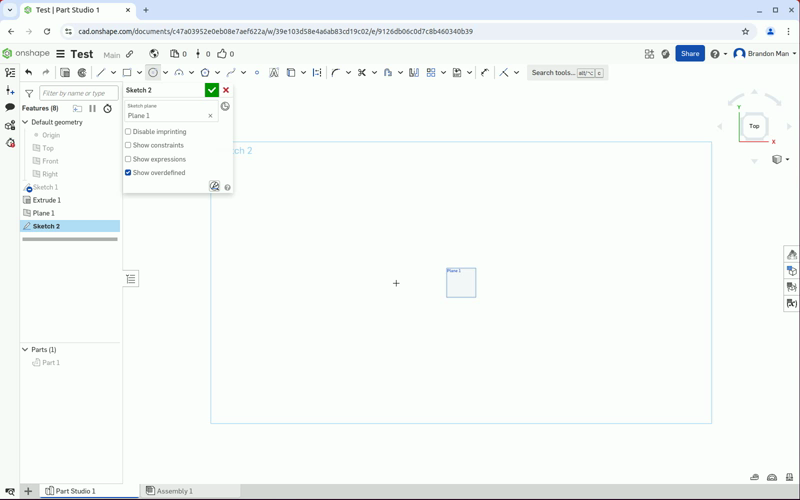
key_up(shift)
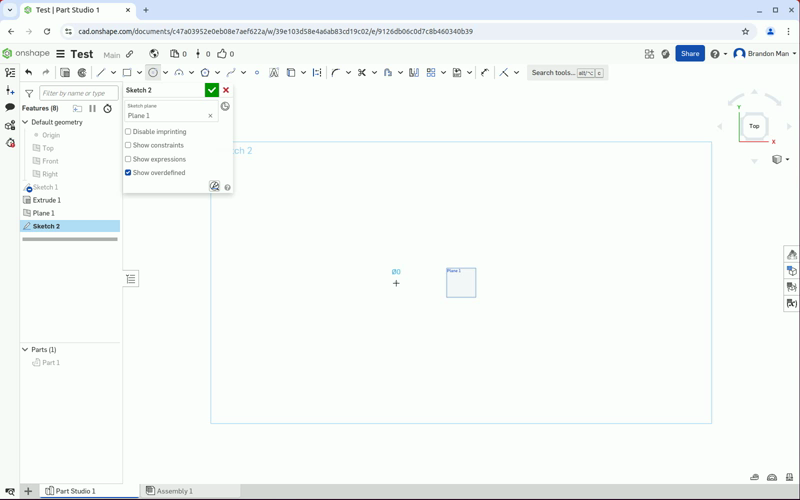
mouse_move(412, 282)
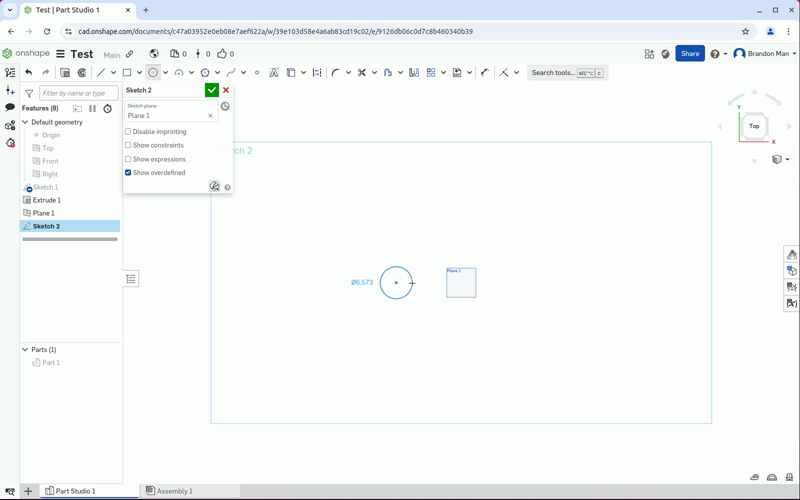
click(412, 282)
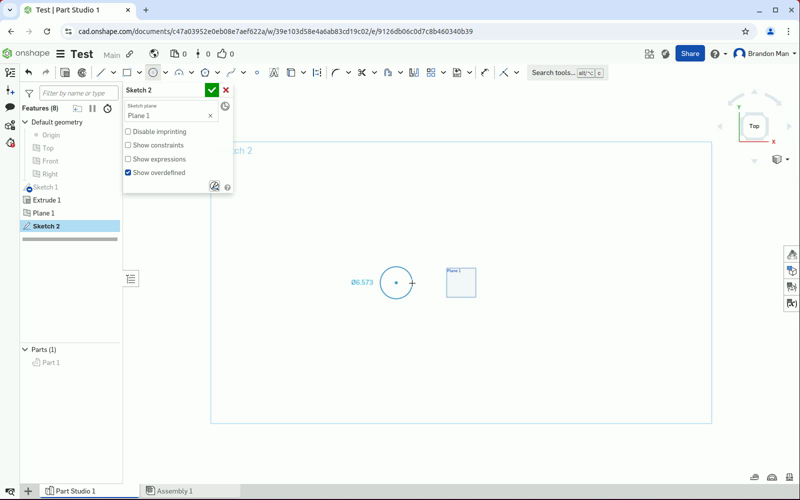
key(esc)
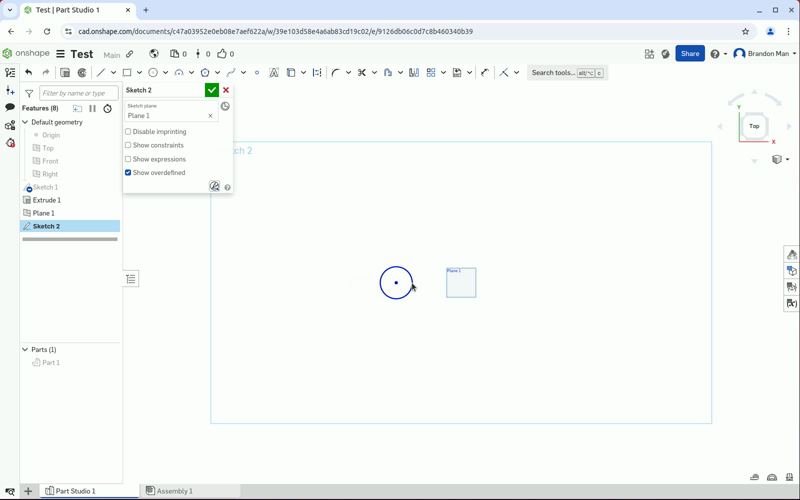
mouse_move(399, 296)
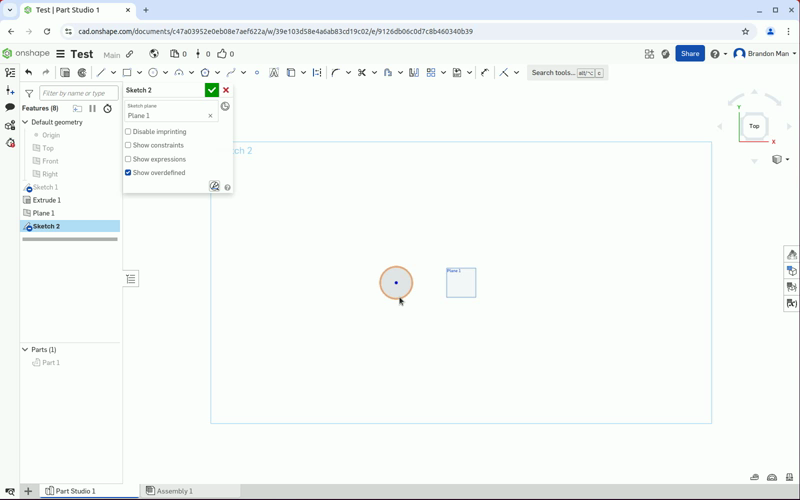
scroll(6)
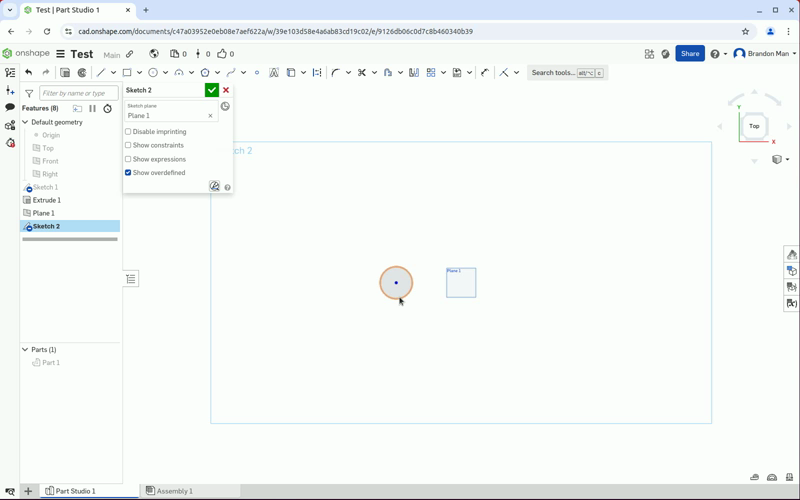
scroll(6)
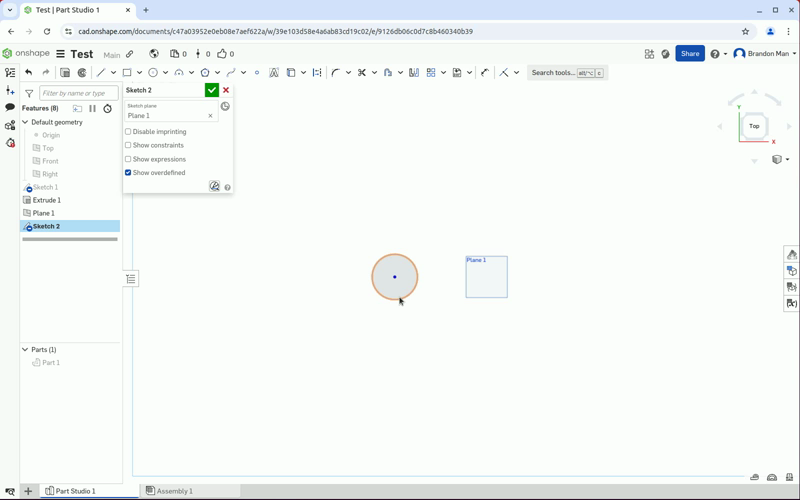
scroll(6)
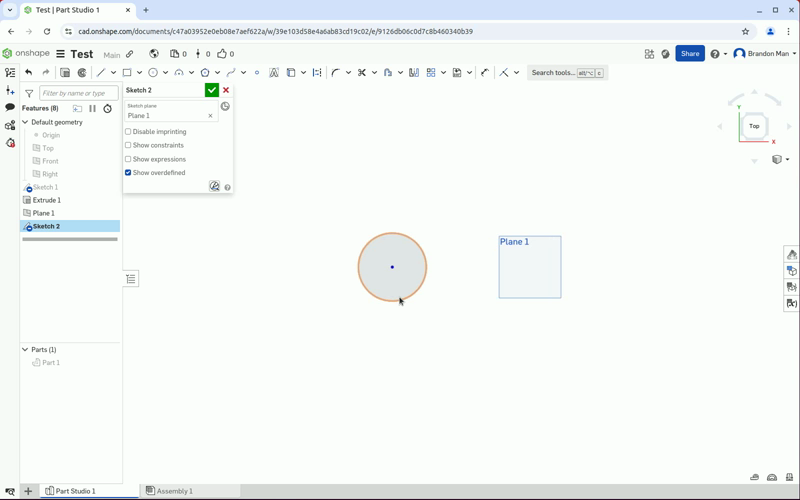
scroll(6)
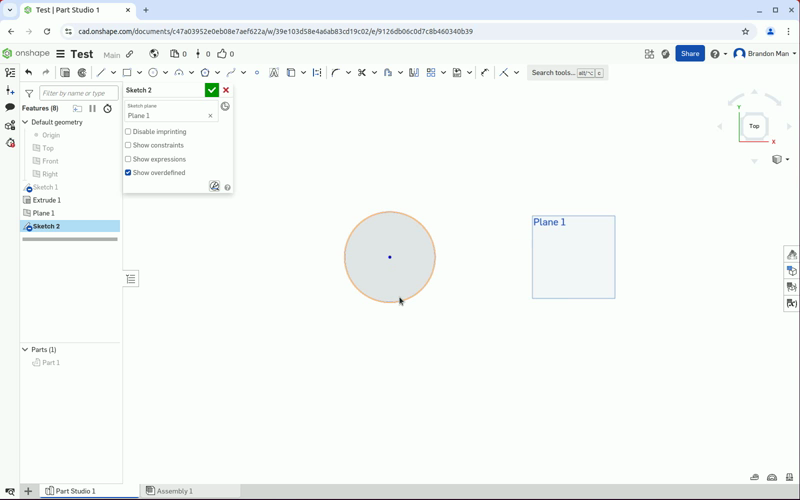
scroll(6)
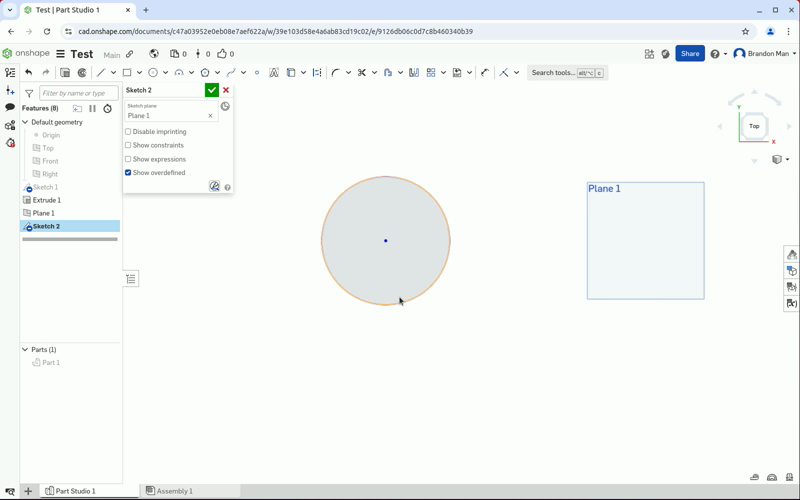
scroll(6)
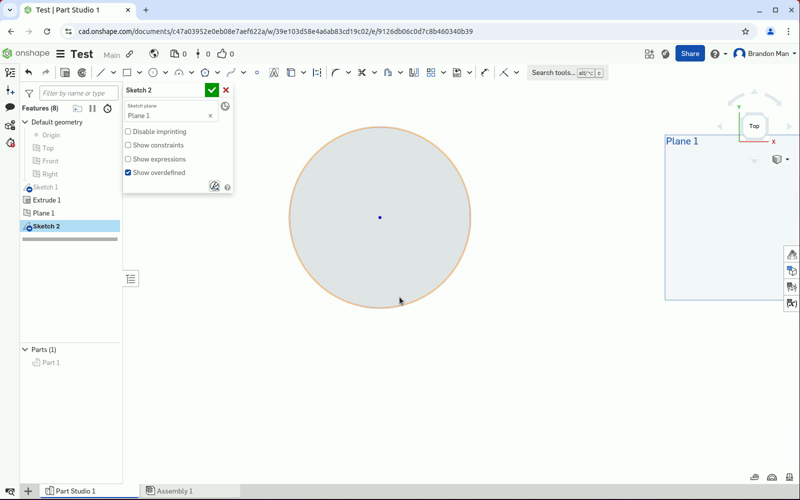
scroll(6)
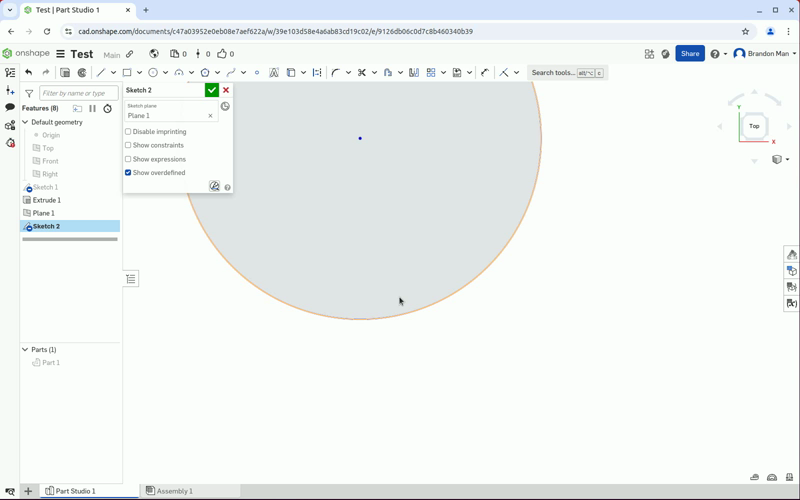
click(399, 296)
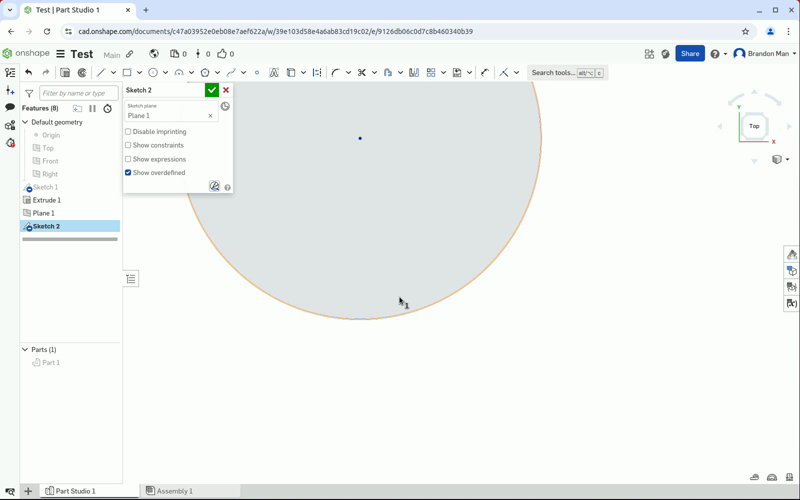
scroll(-6)
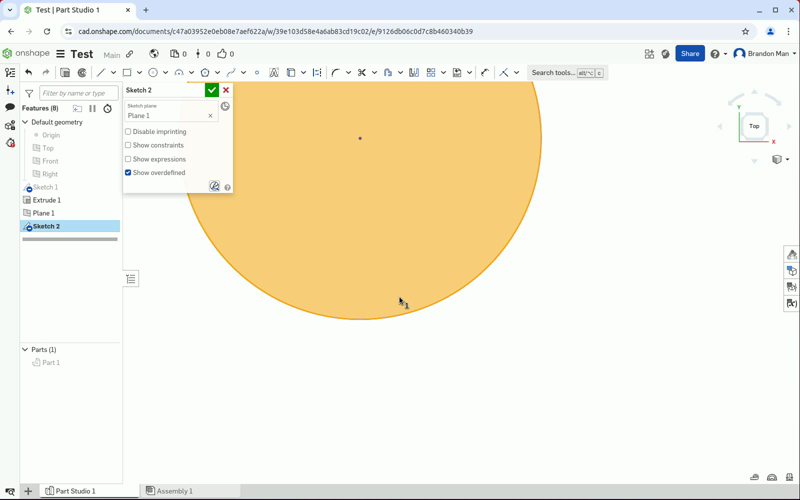
scroll(-6)
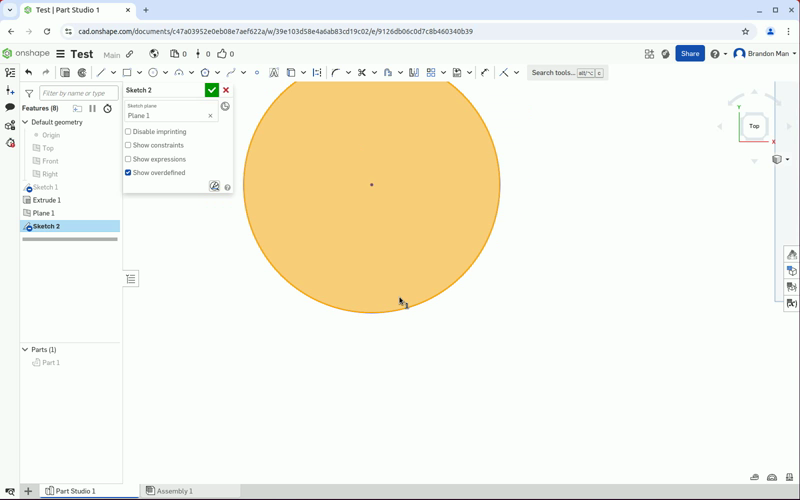
scroll(-6)
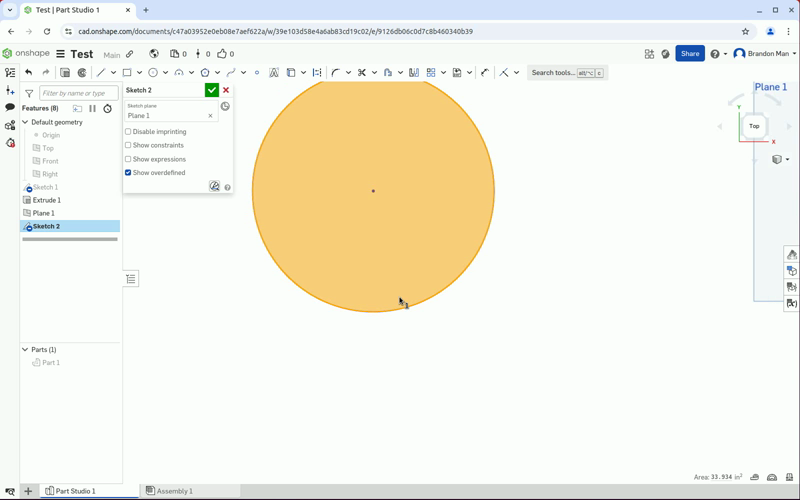
scroll(-6)
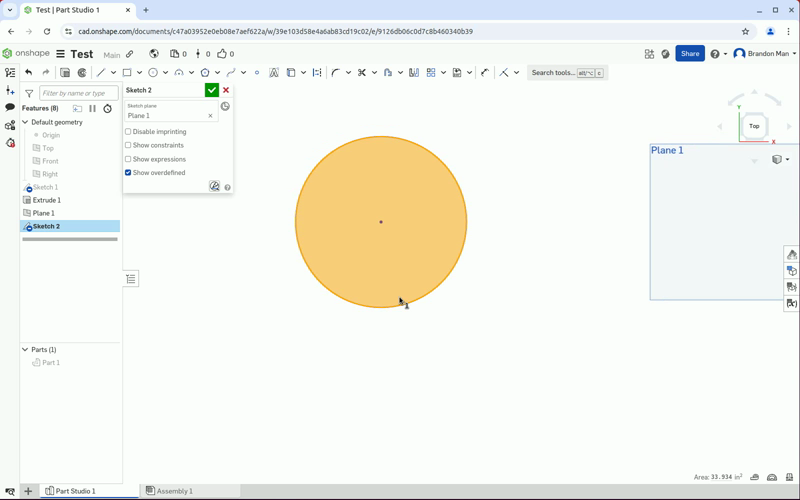
scroll(-6)
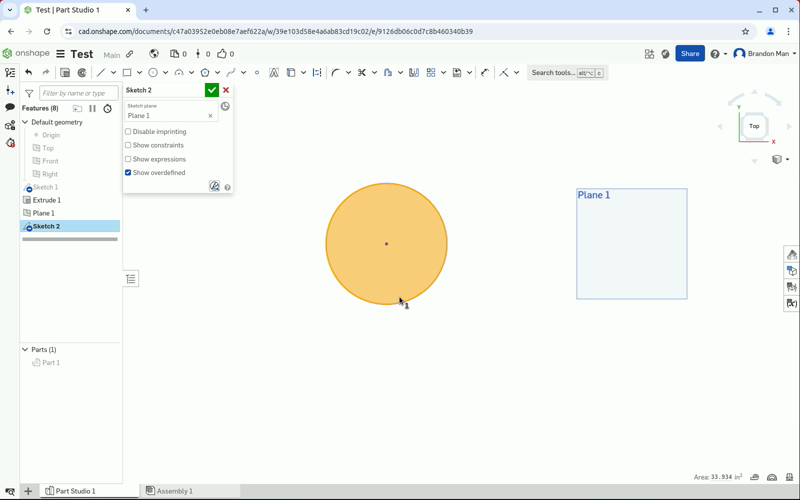
scroll(-6)
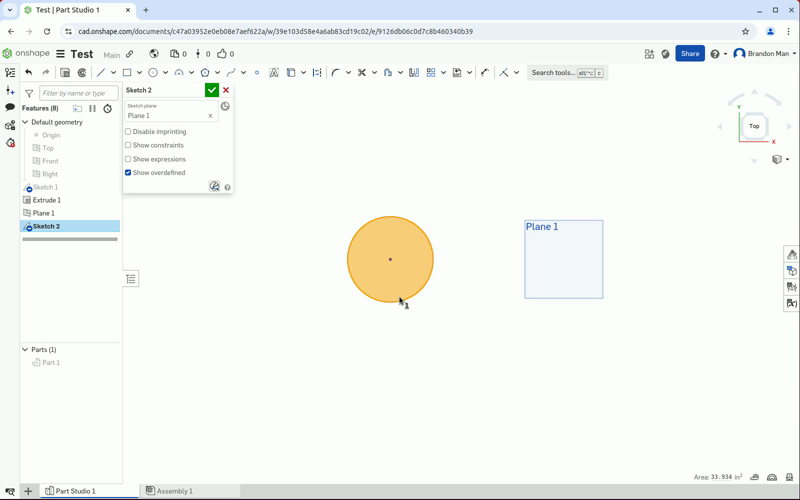
scroll(-6)
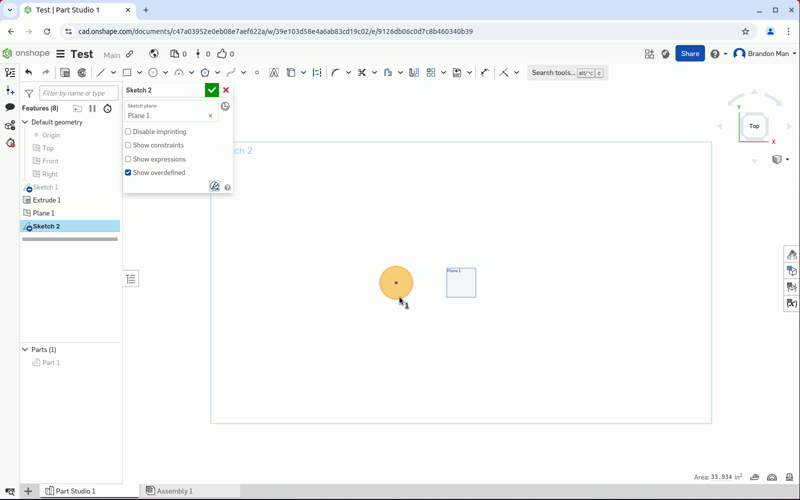
mouse_move(73, 352)
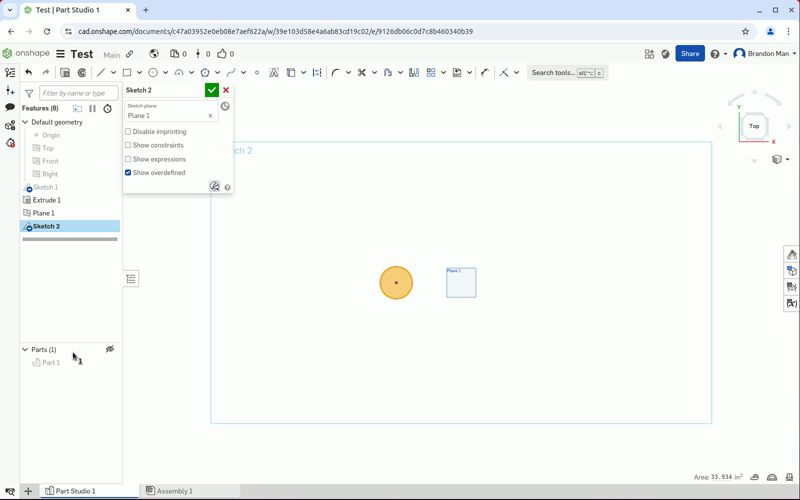
key(shift+y)
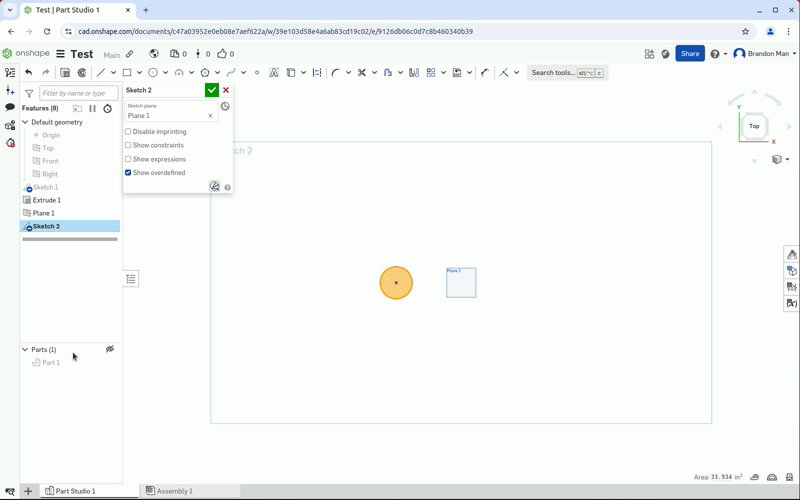
key(shift+e)
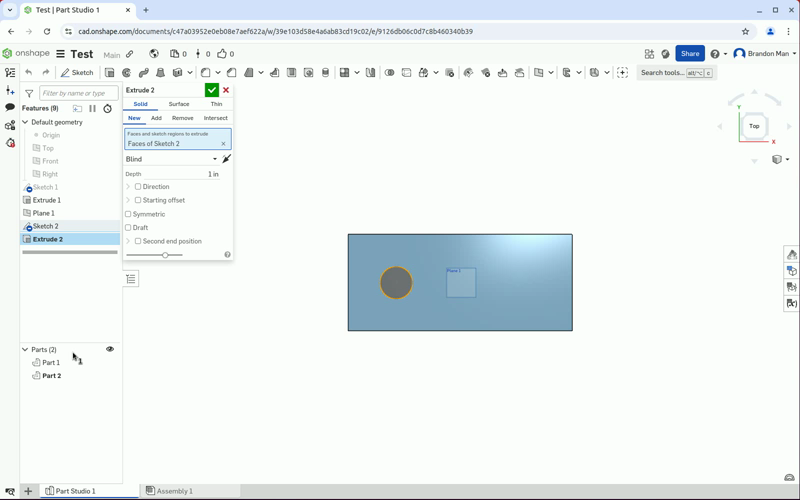
mouse_move(143, 106)
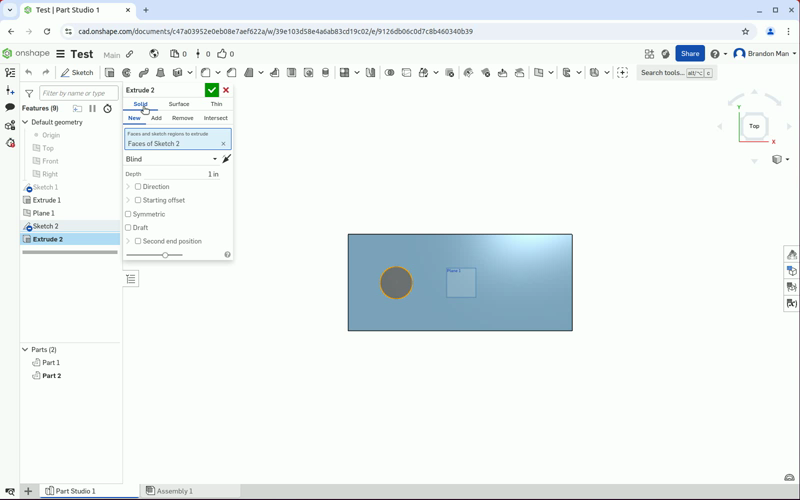
click(143, 106)
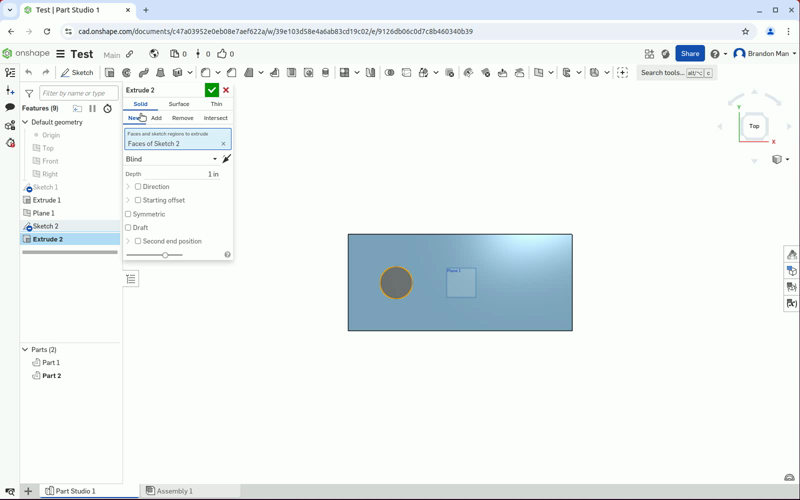
mouse_move(137, 120)
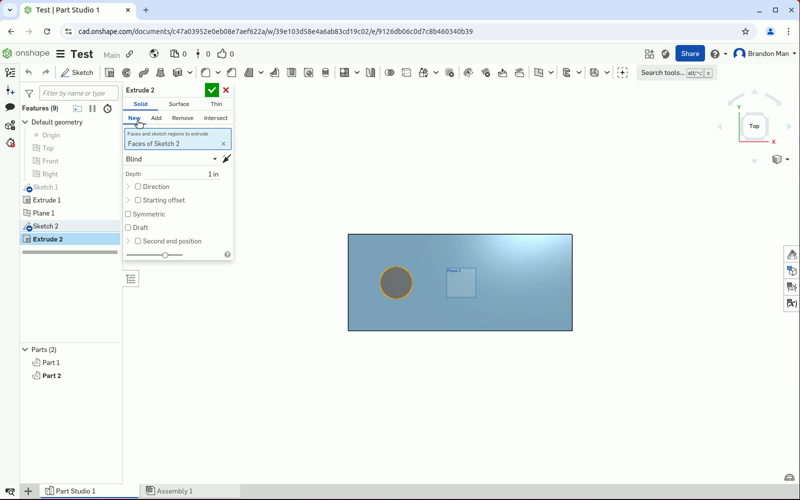
click(137, 120)
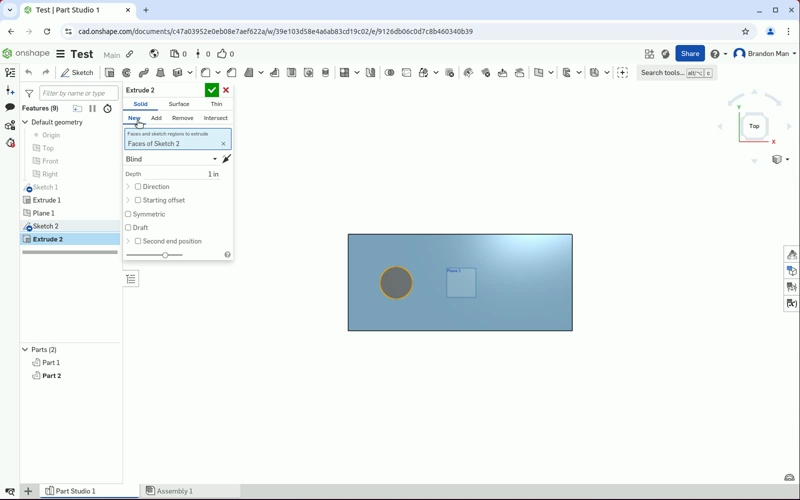
key(tab, 4)
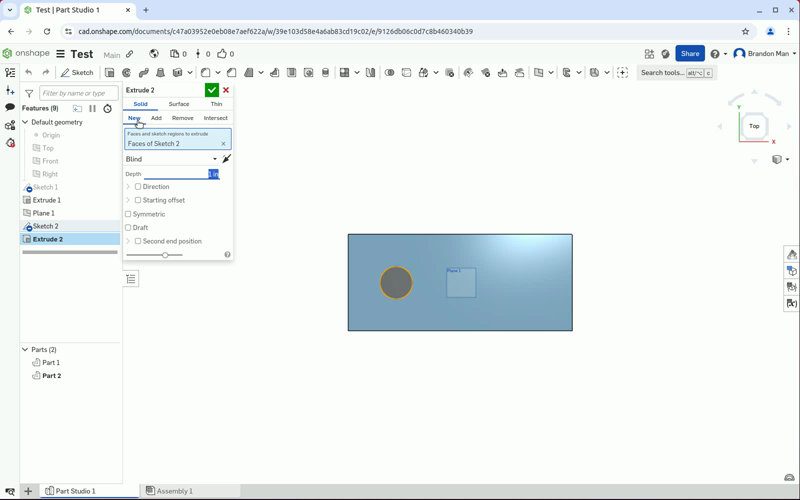
text(3.37)
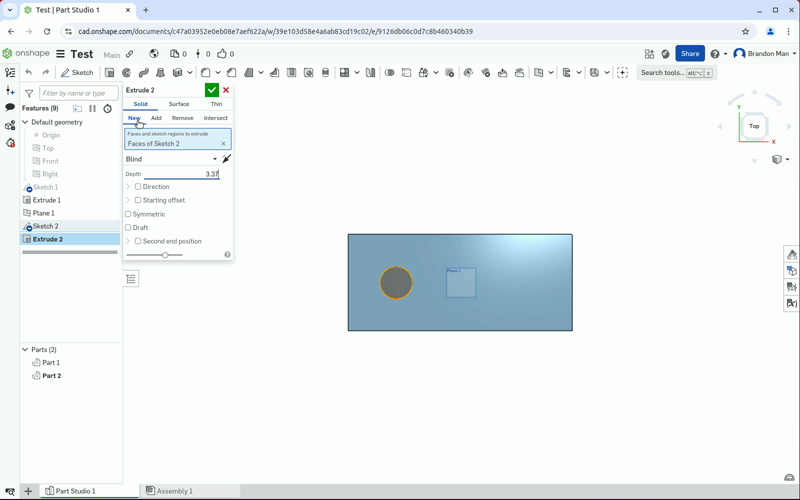
key(enter)
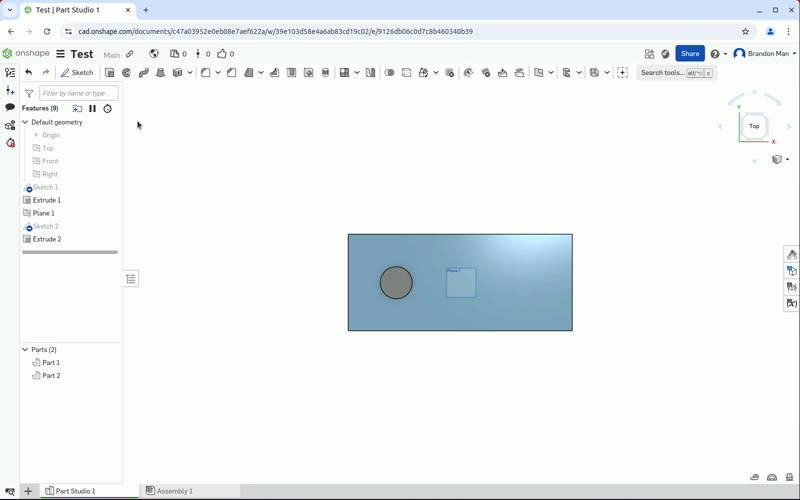
key(shift+h)
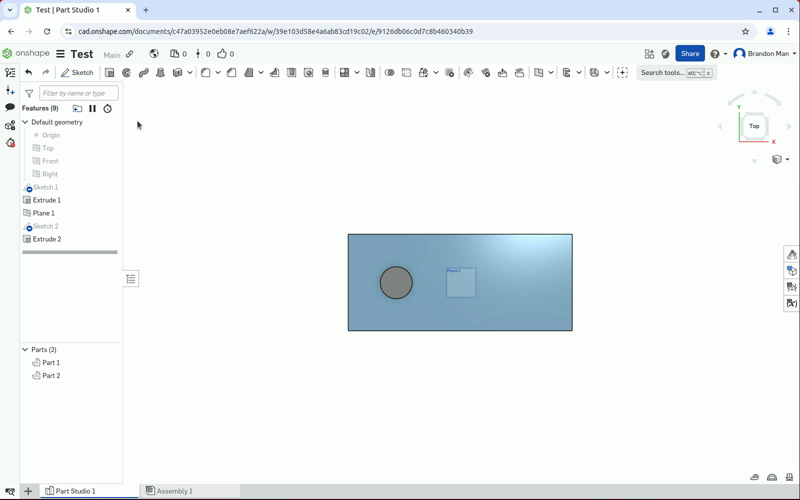
key(shift+h)
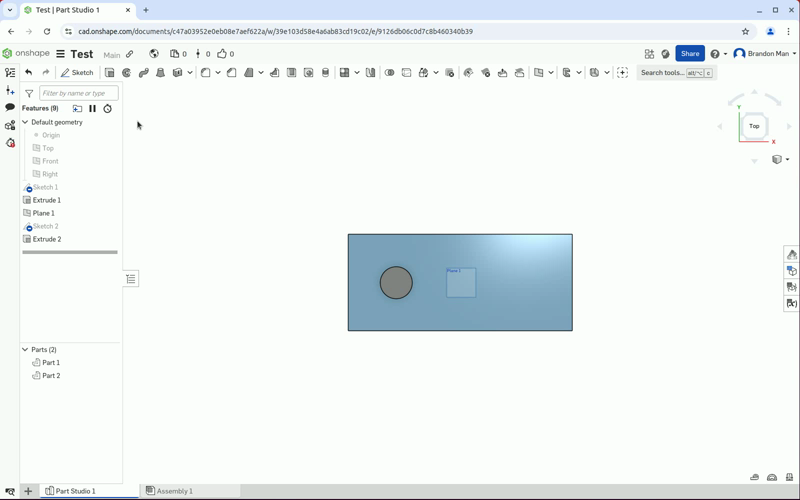
mouse_move(73, 189)
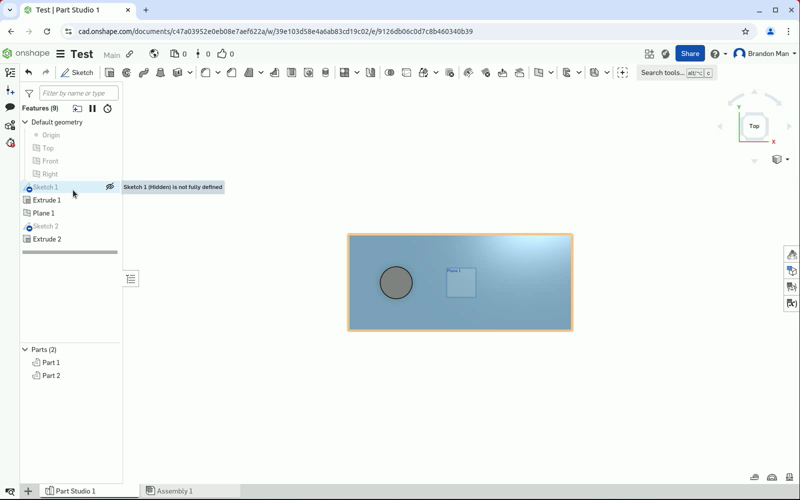
click(73, 189)
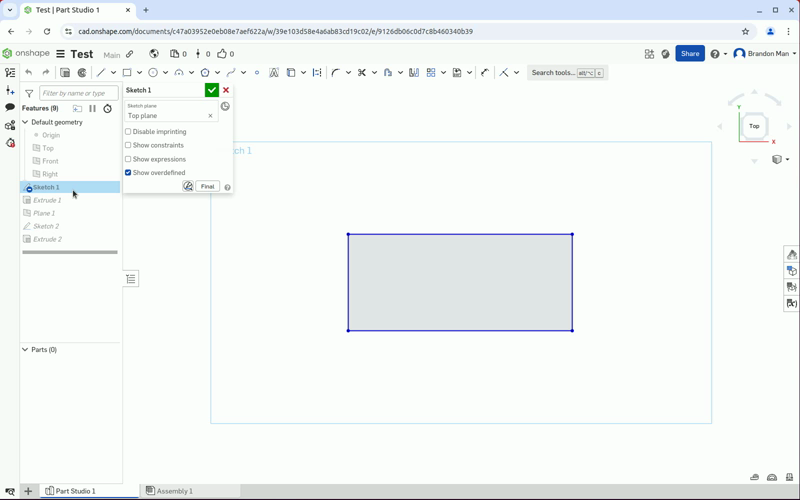
mouse_move(229, 92)
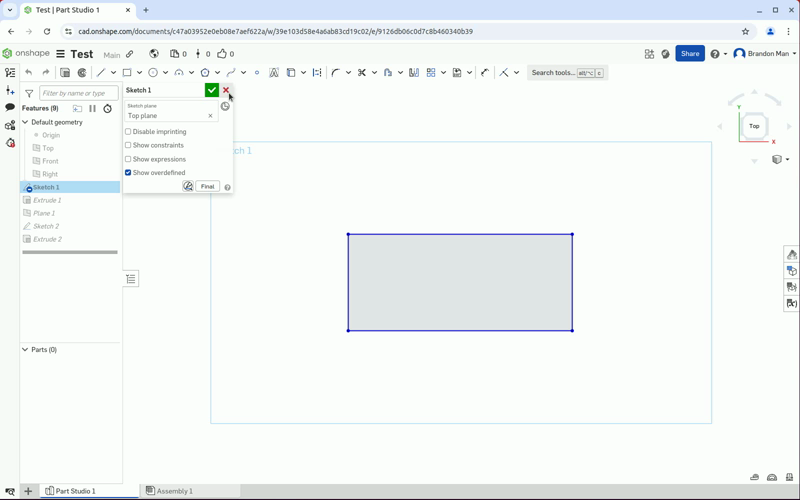
click(229, 92)
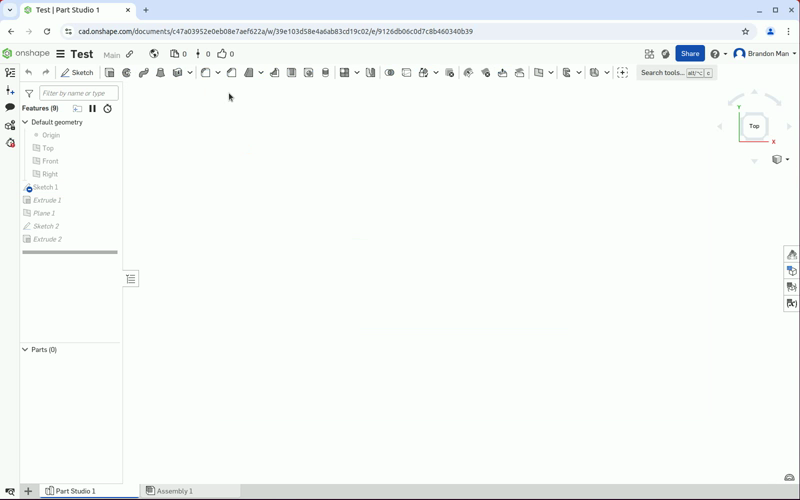
key(shift+s)
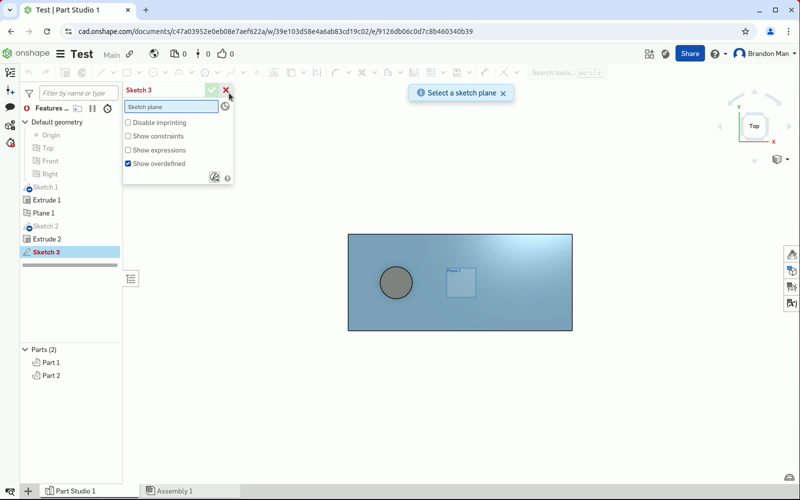
mouse_move(73, 215)
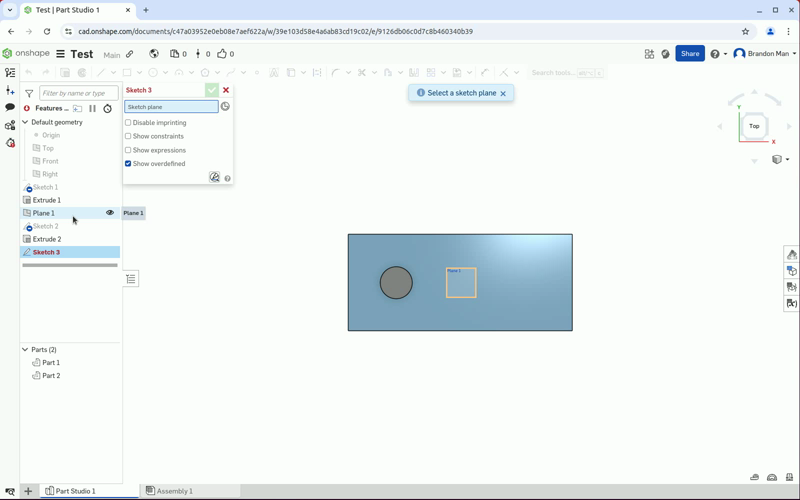
click(73, 215)
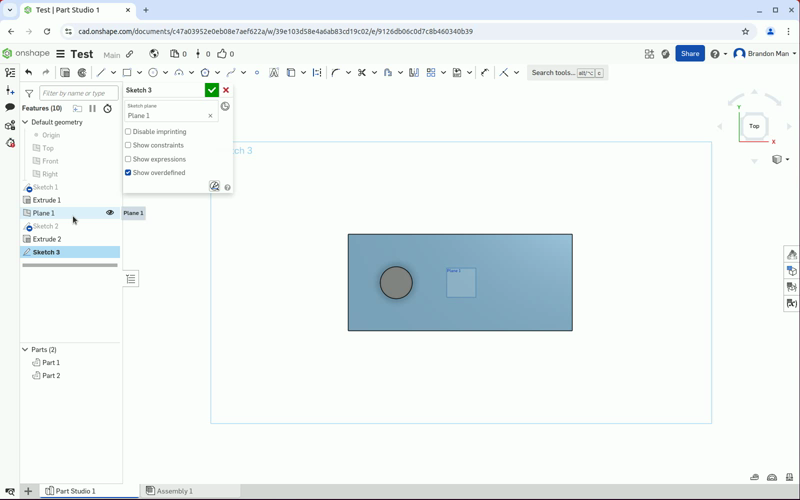
mouse_move(73, 352)
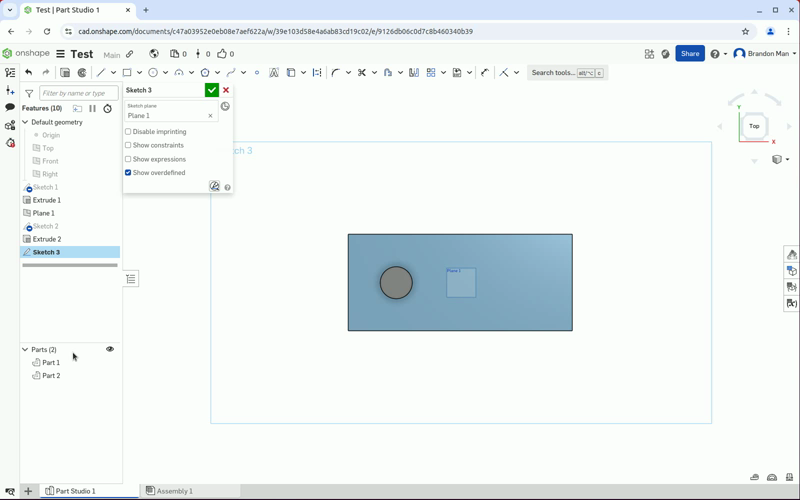
key(y)
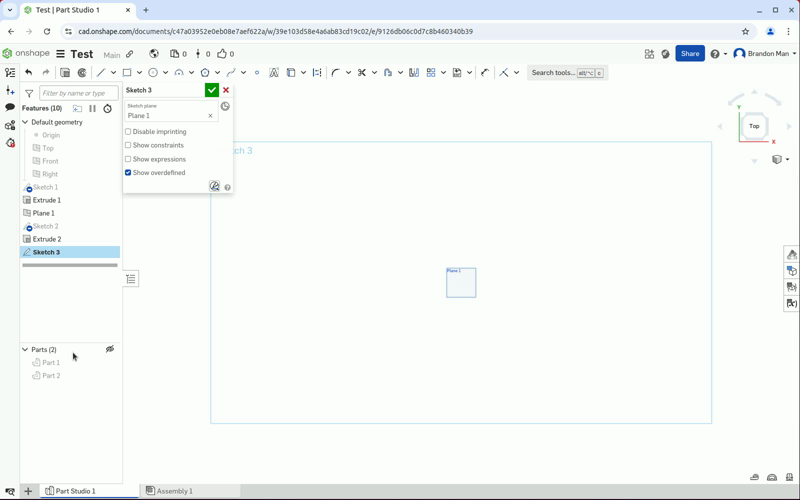
key(c)
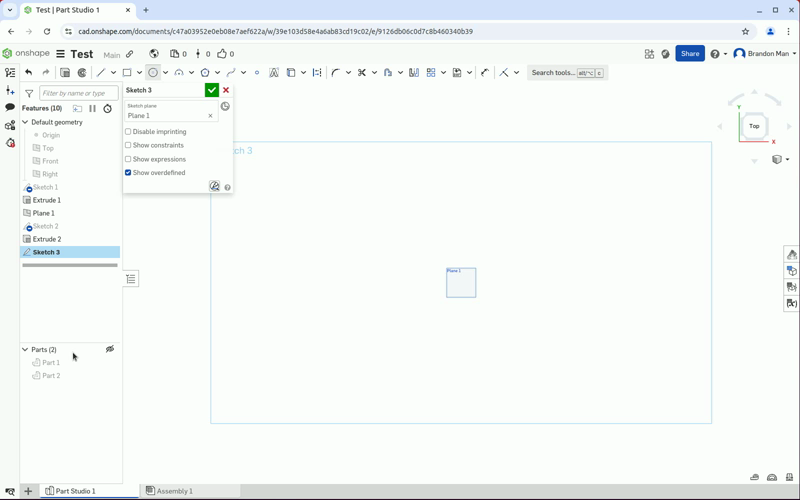
key_down(shift)
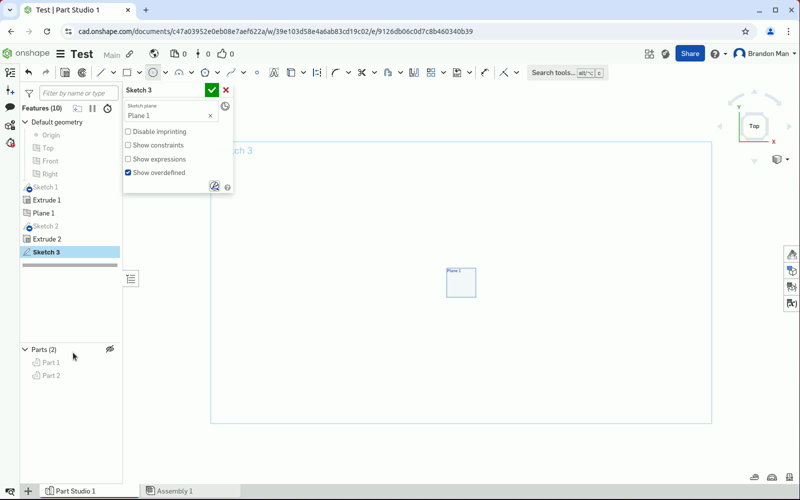
mouse_move(525, 282)
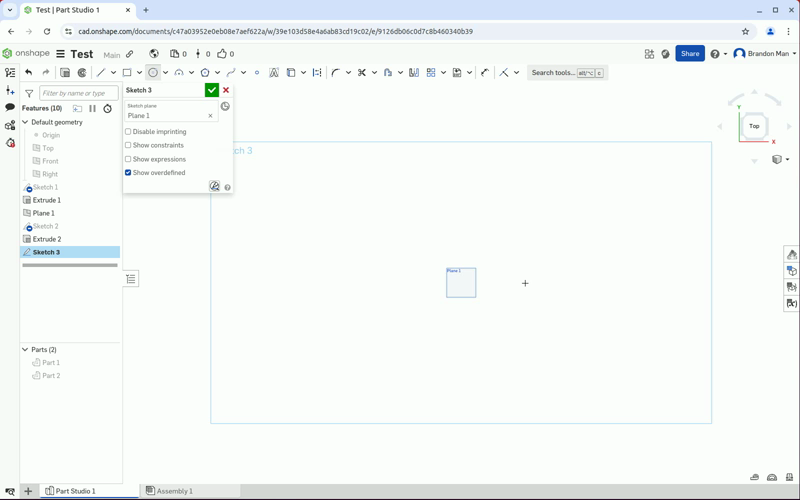
click(525, 282)
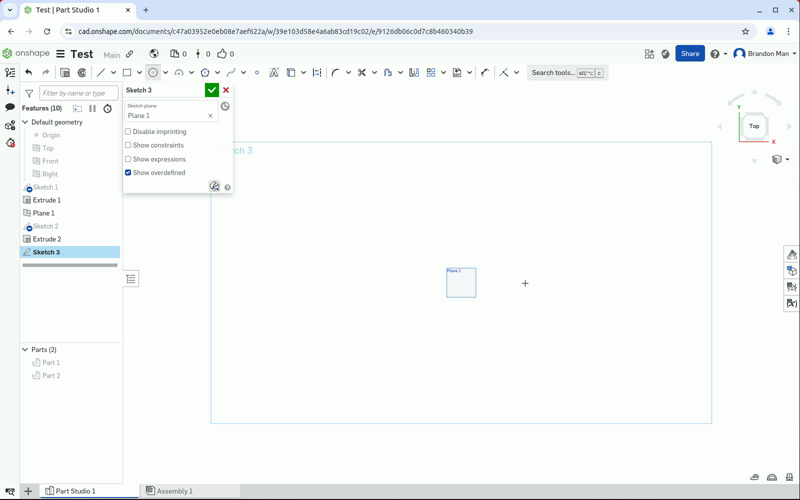
key_up(shift)
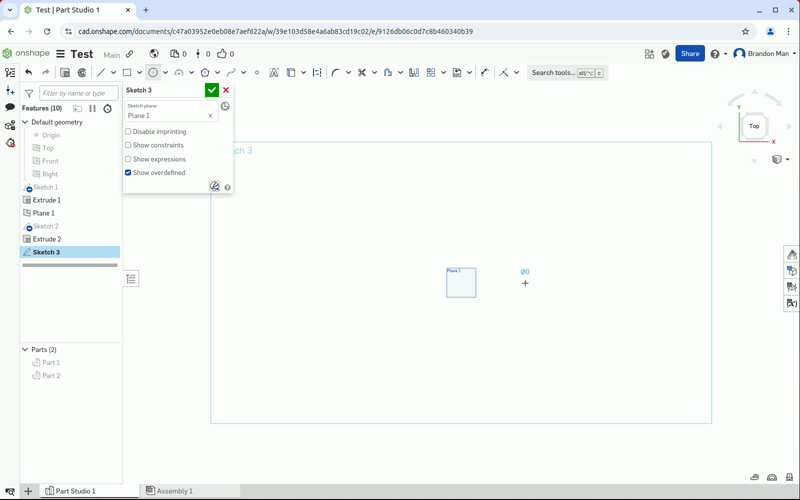
mouse_move(541, 282)
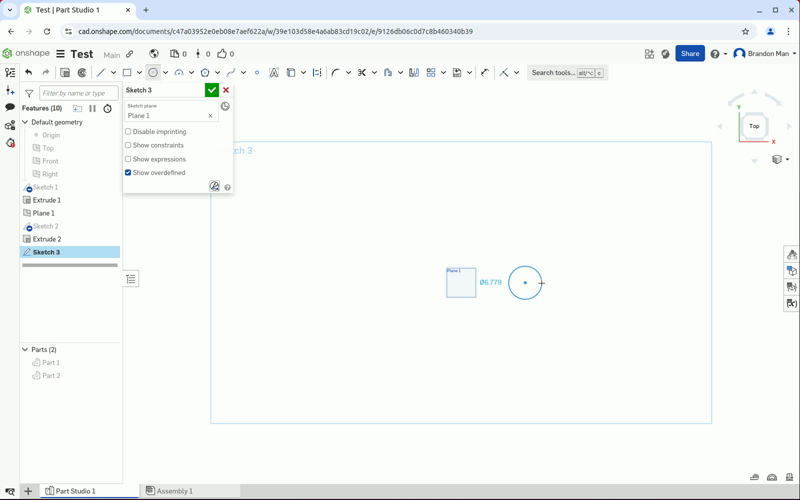
click(541, 282)
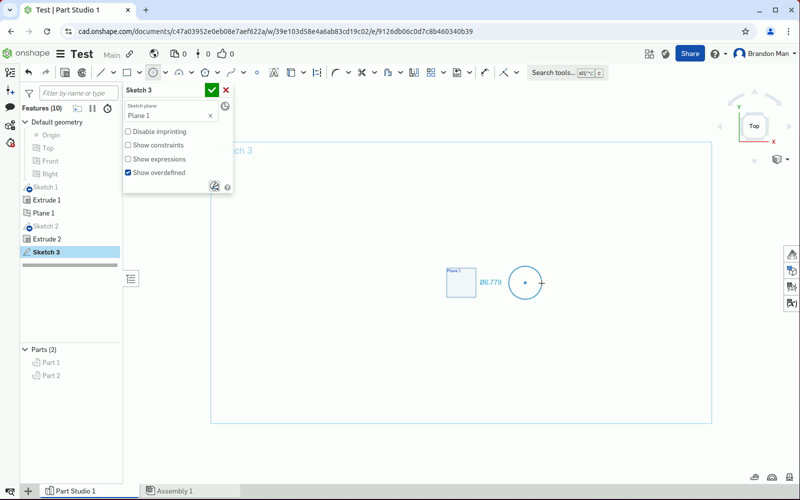
key(esc)
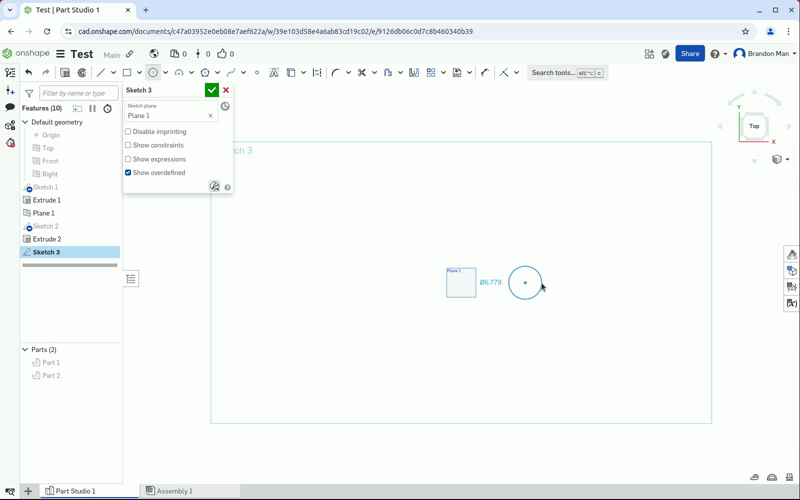
mouse_move(518, 271)
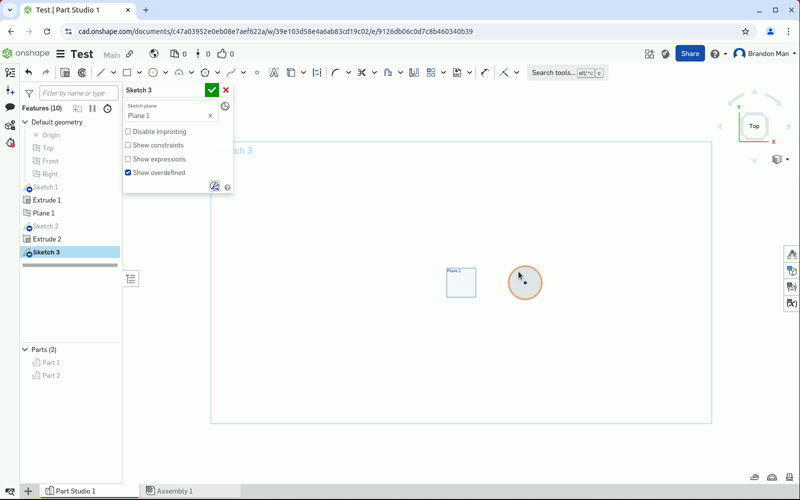
scroll(6)
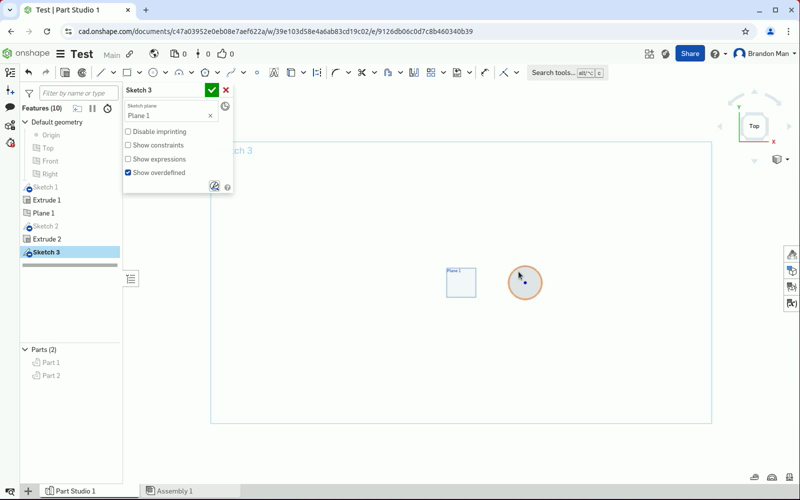
scroll(6)
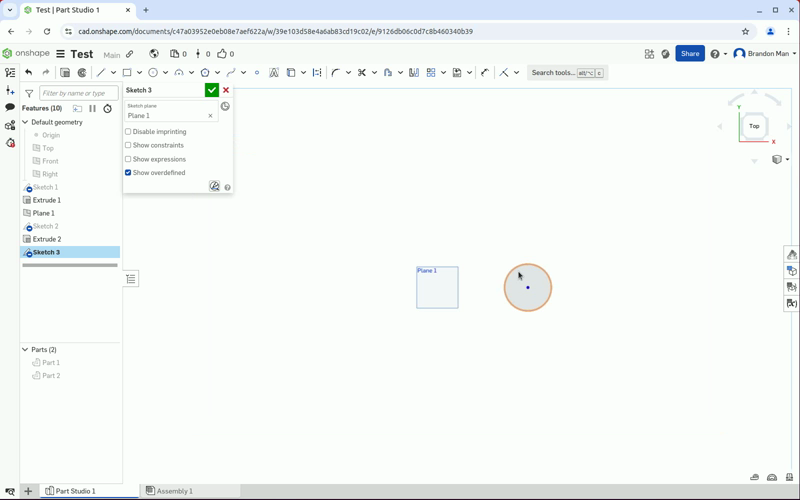
scroll(6)
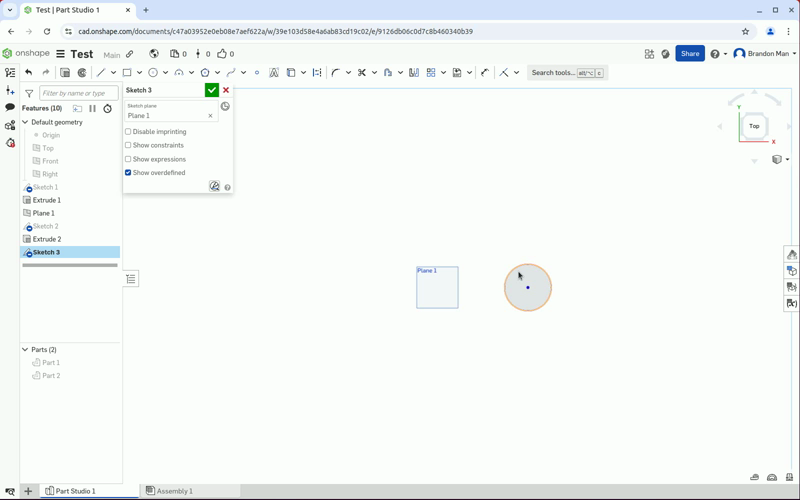
scroll(6)
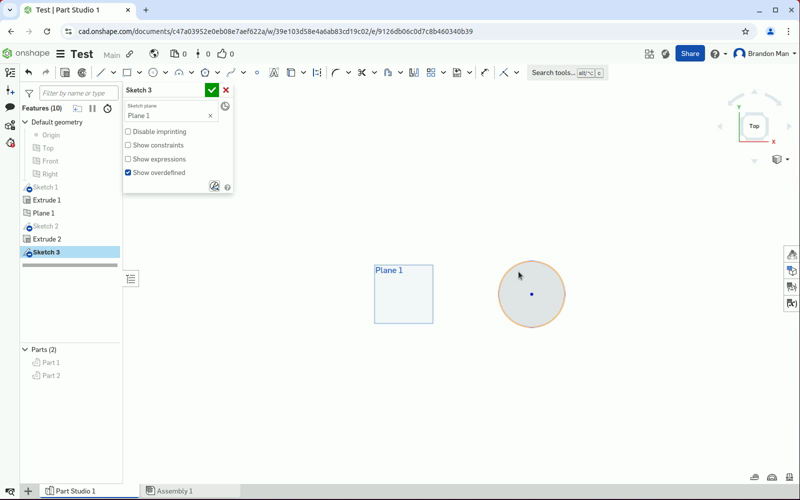
scroll(6)
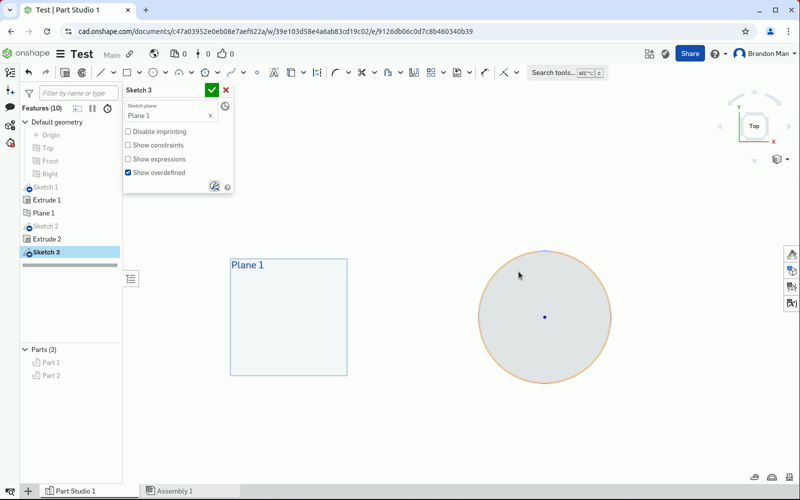
scroll(6)
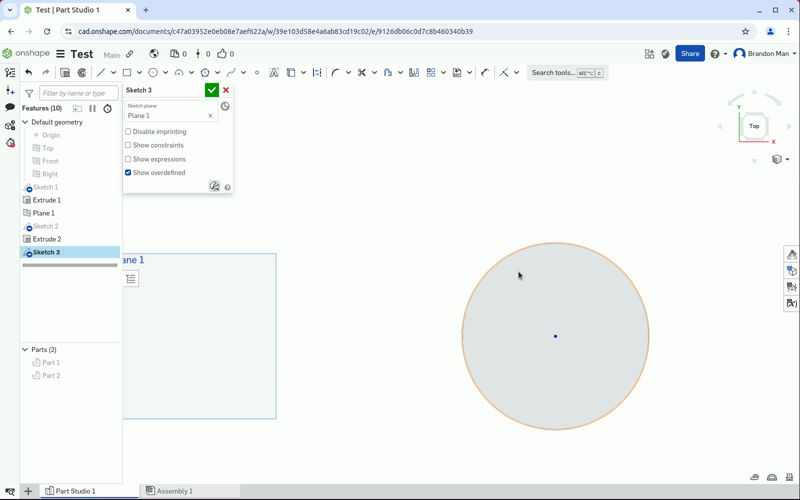
scroll(6)
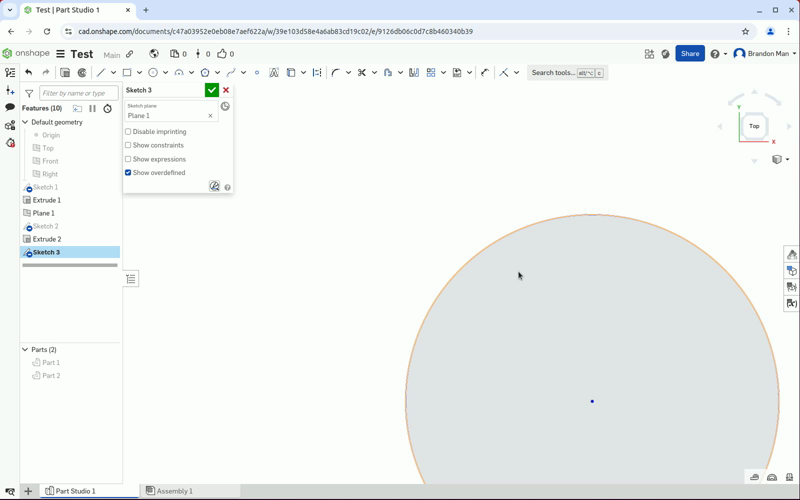
click(518, 271)
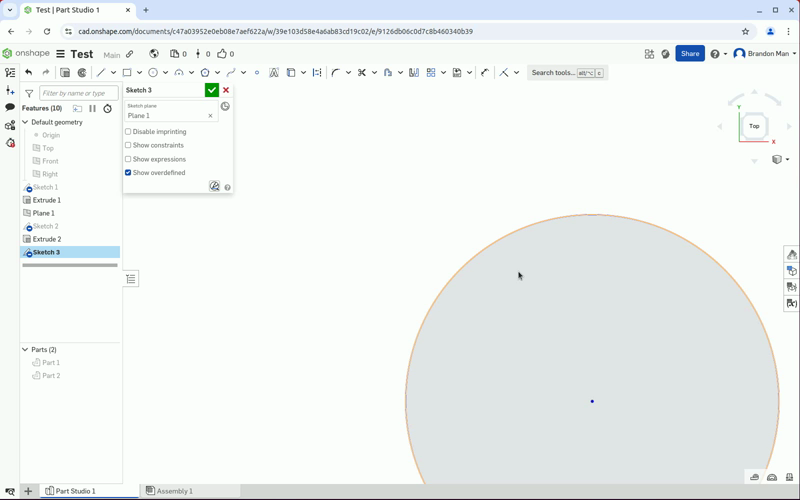
scroll(-6)
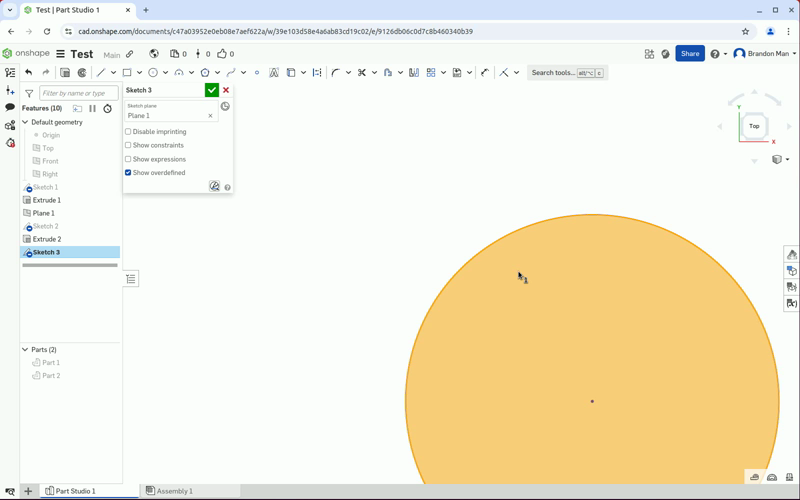
scroll(-6)
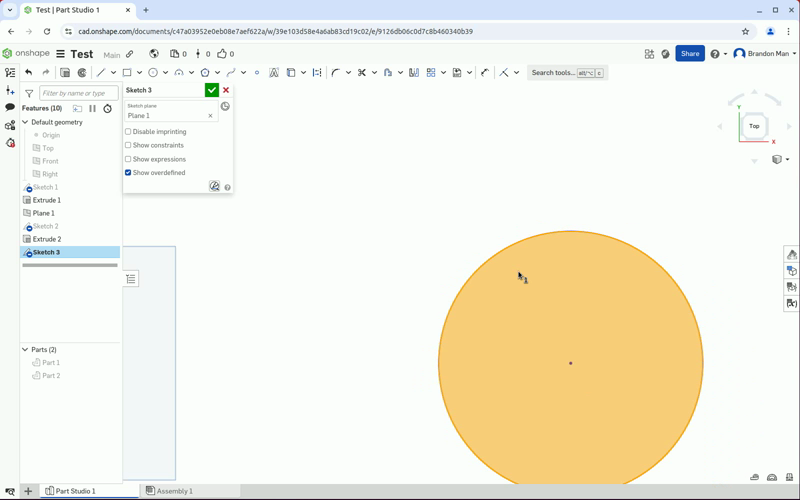
scroll(-6)
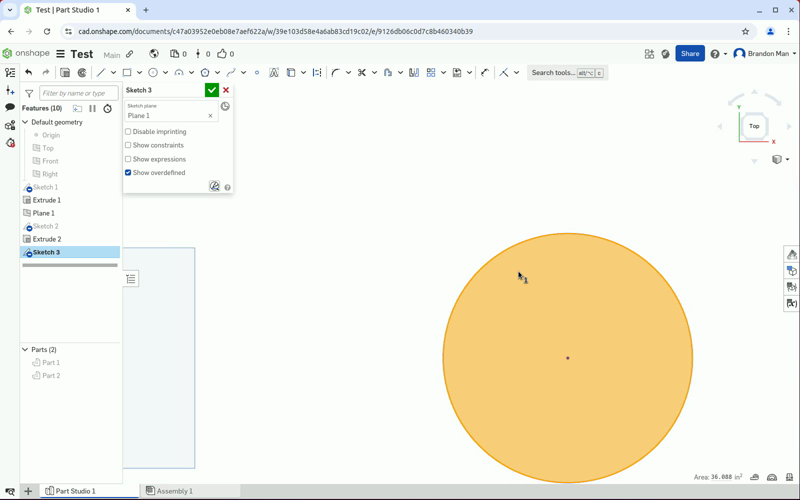
scroll(-6)
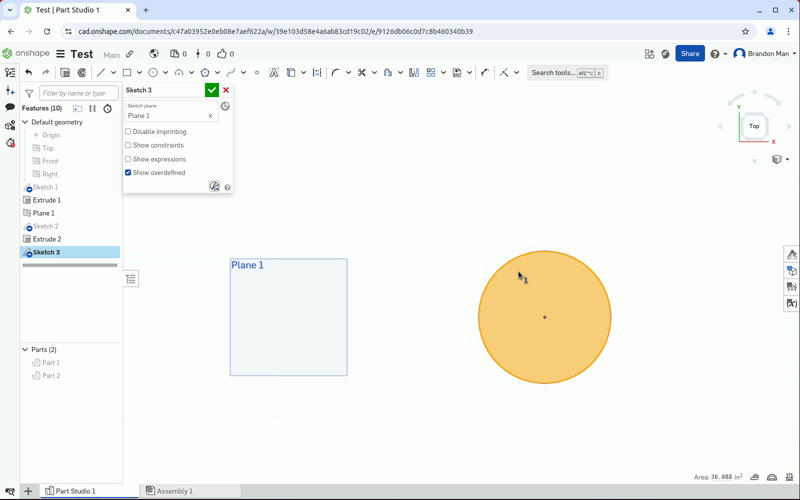
scroll(-6)
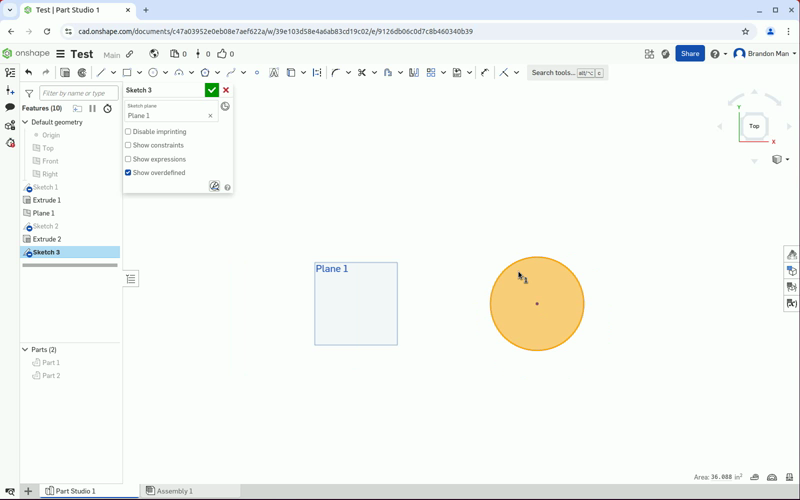
scroll(-6)
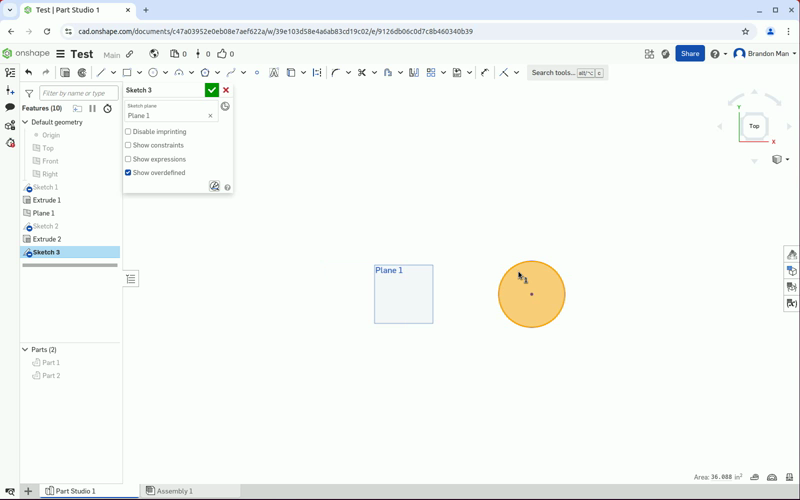
scroll(-6)
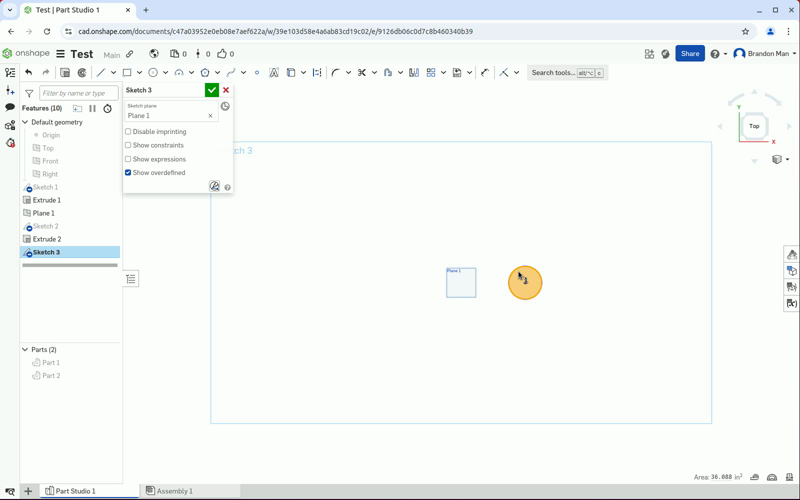
mouse_move(73, 352)
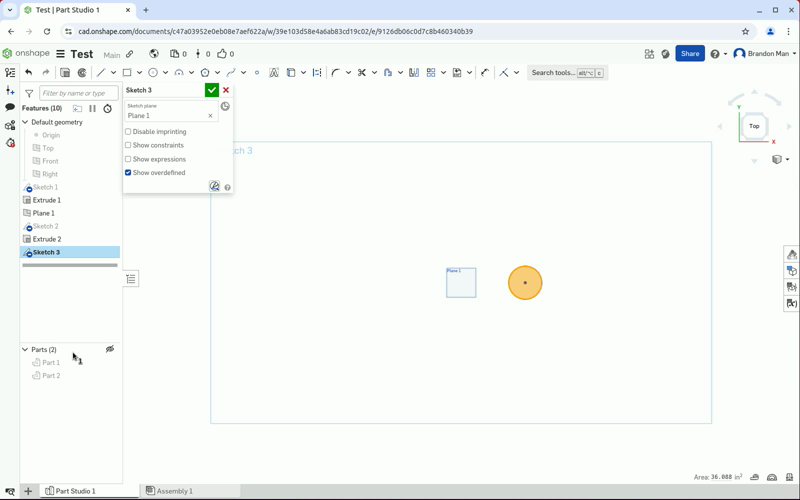
key(shift+y)
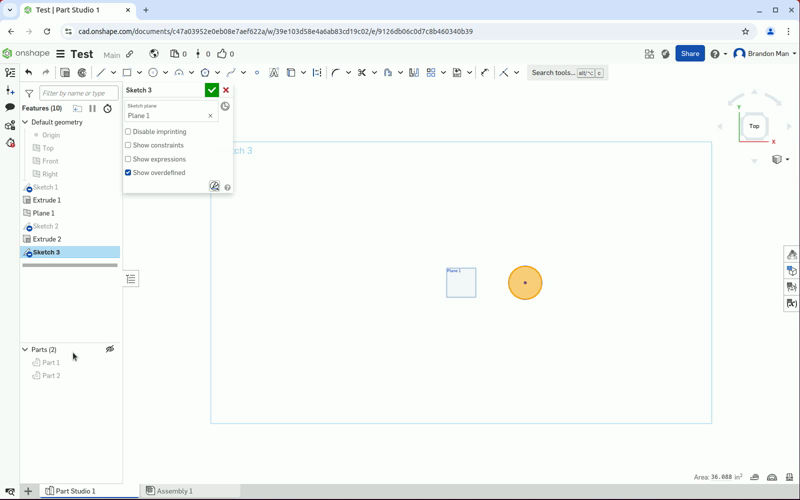
key(shift+e)
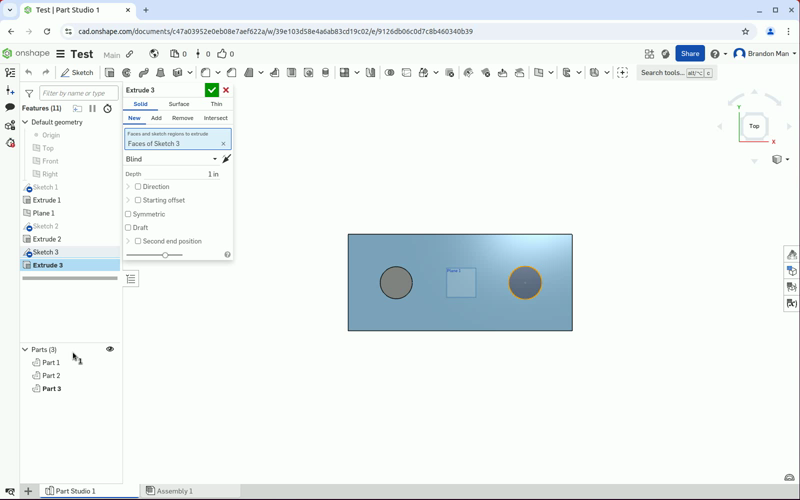
mouse_move(143, 106)
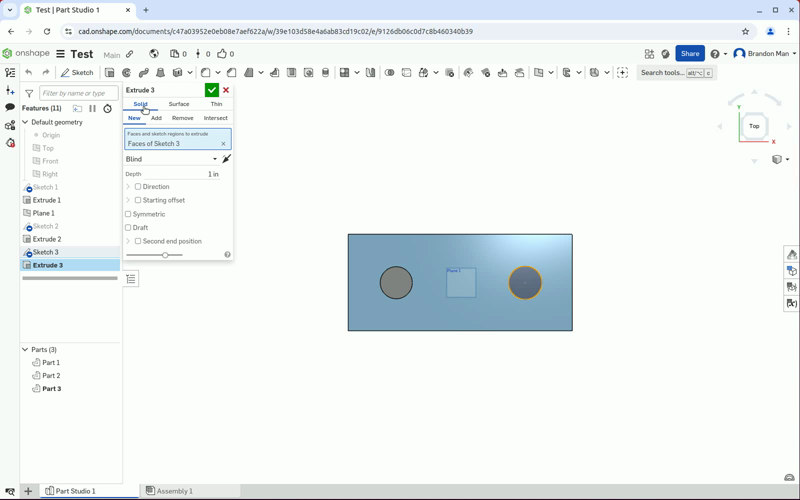
click(143, 106)
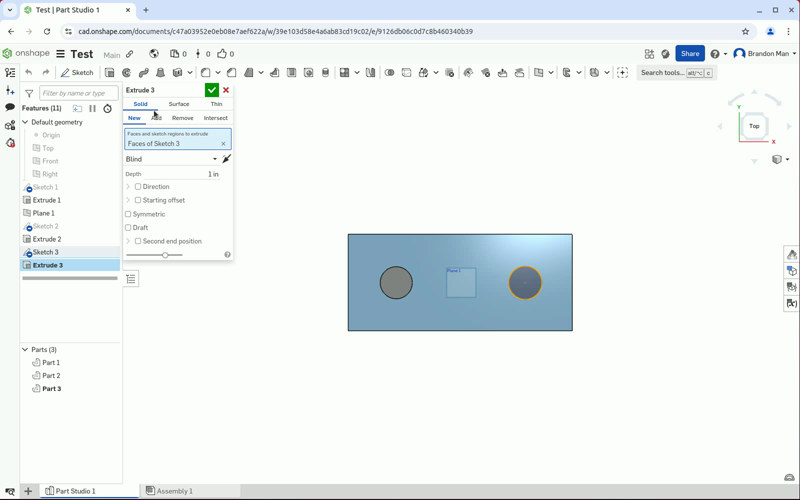
mouse_move(186, 120)
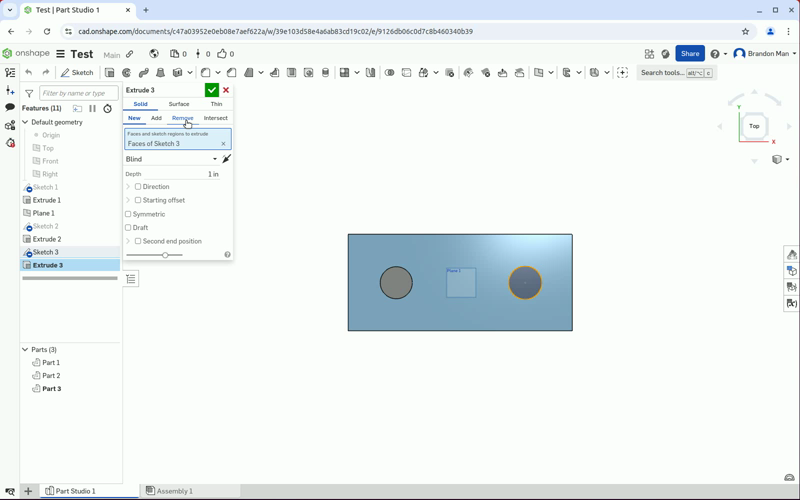
click(186, 120)
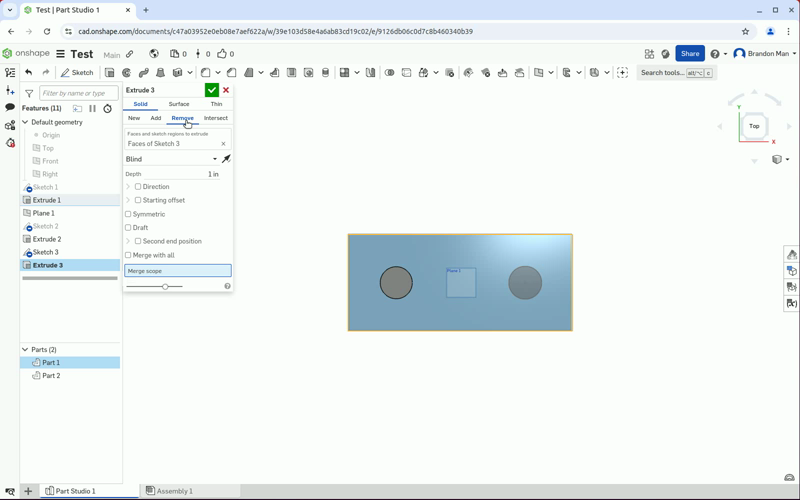
key(tab, 4)
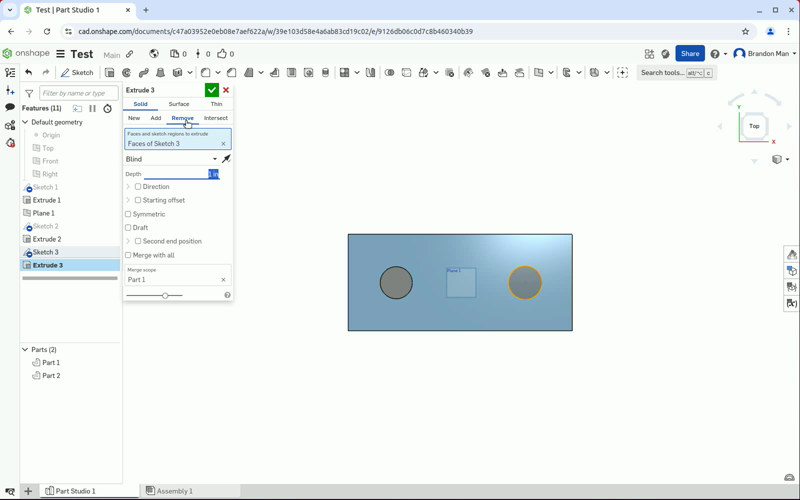
text(3.37)
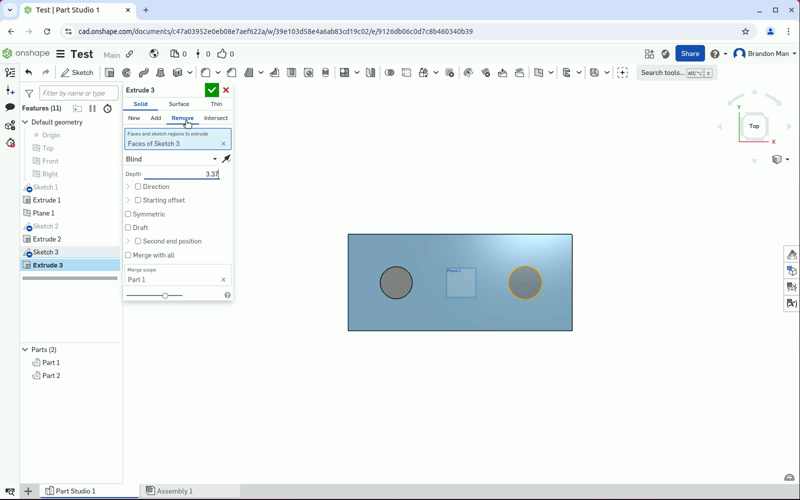
key(tab, 6)
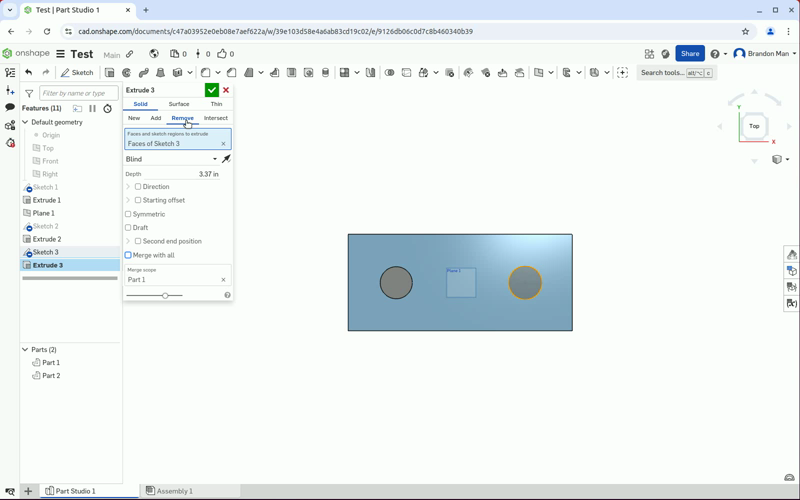
key(space)
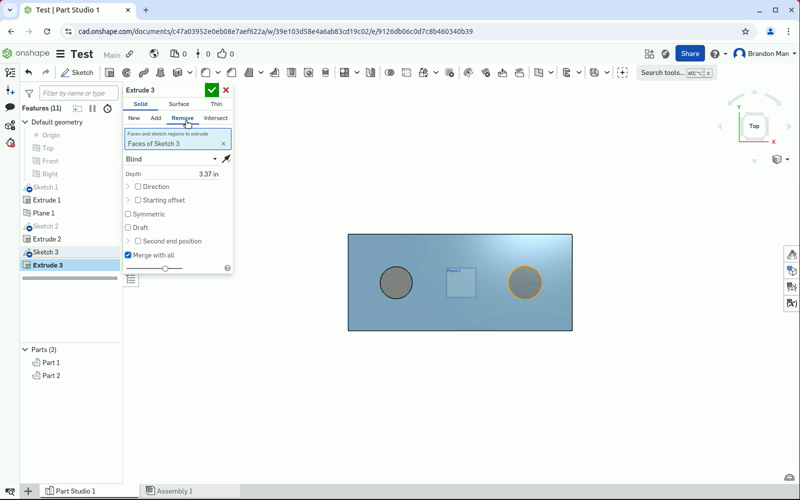
key(enter)
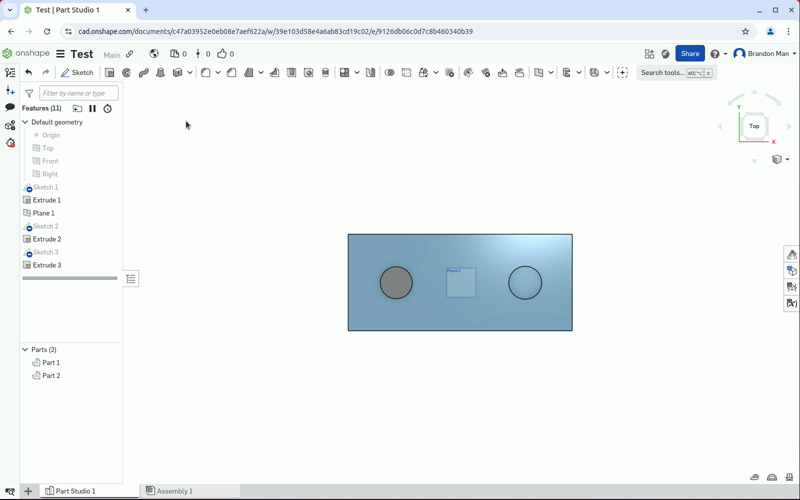
key(shift+h)
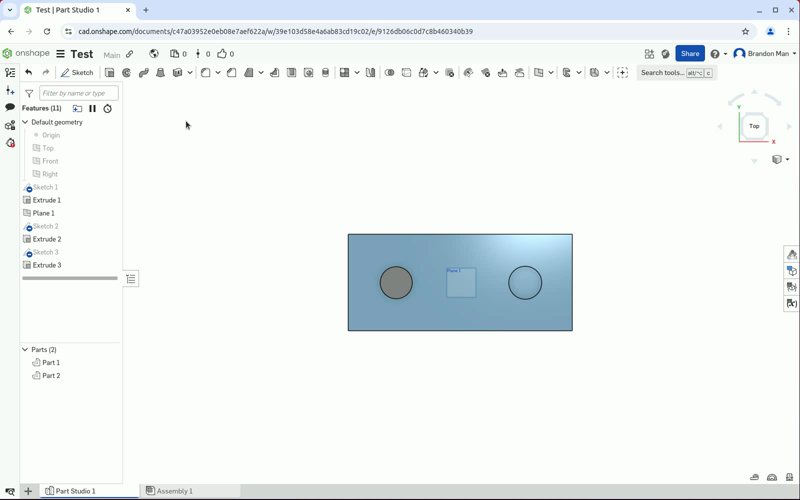
key(shift+h)
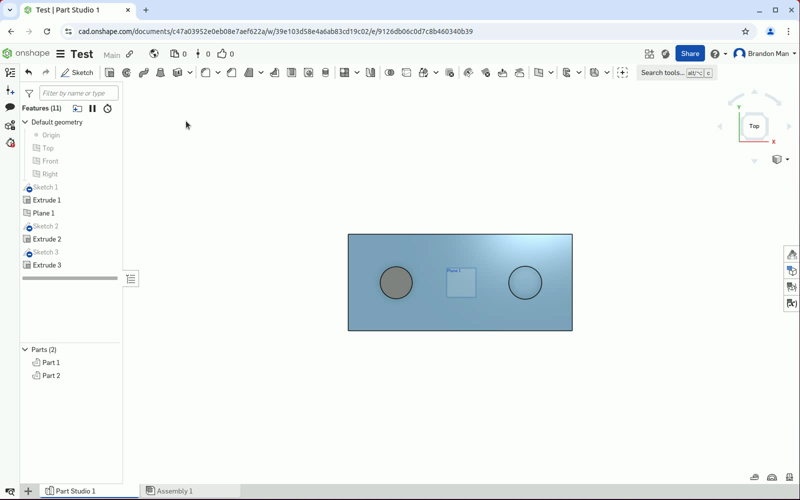
mouse_move(73, 189)
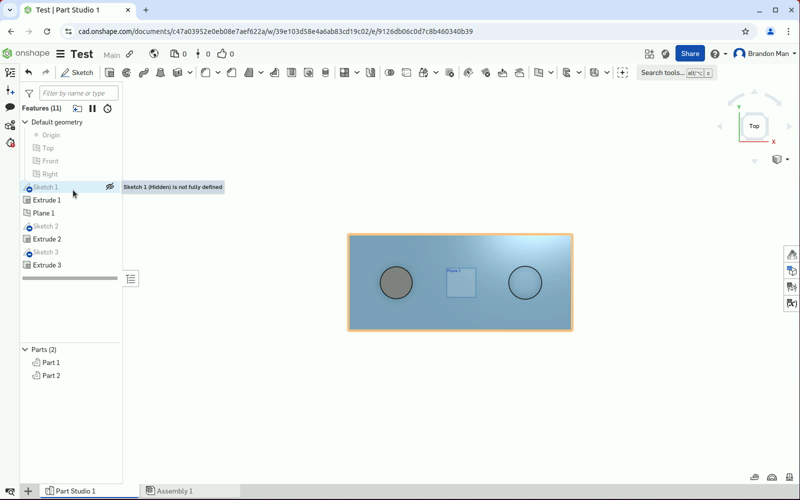
click(73, 189)
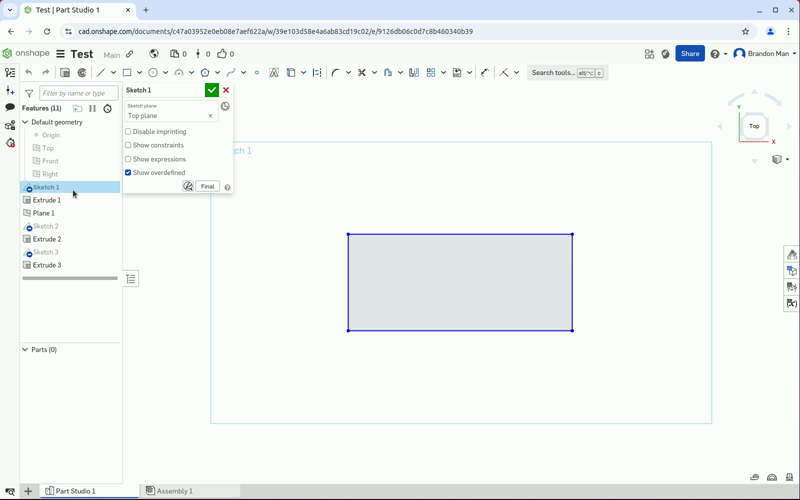
mouse_move(229, 92)
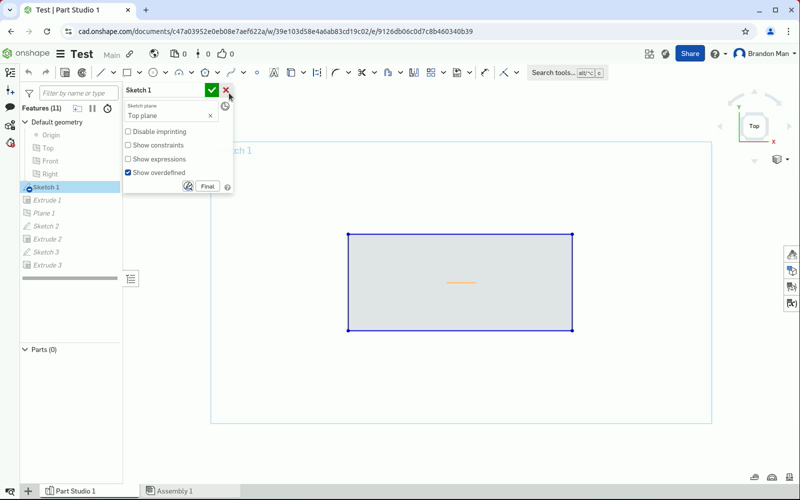
click(229, 92)
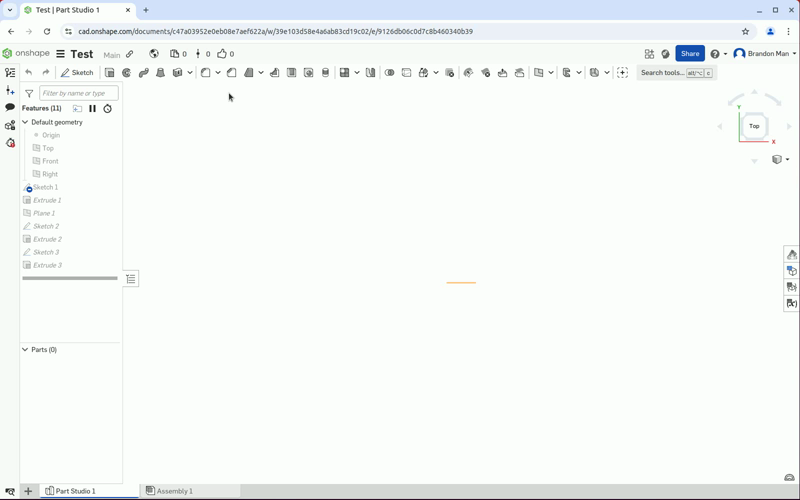
key(shift+s)
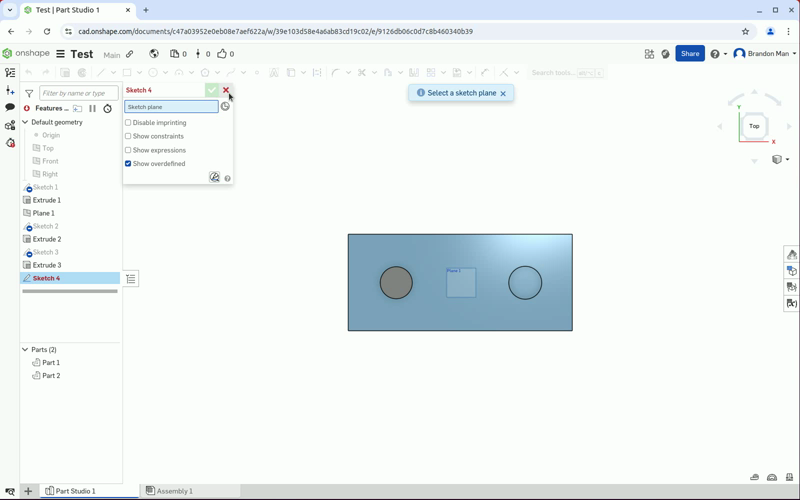
mouse_move(73, 215)
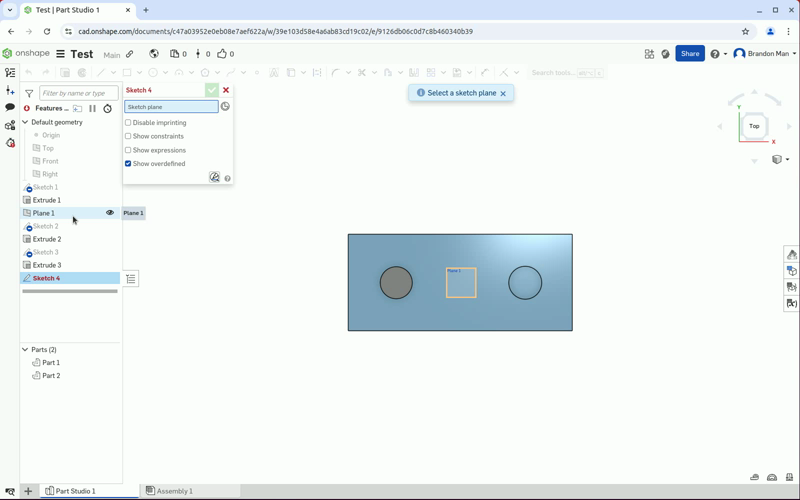
click(73, 215)
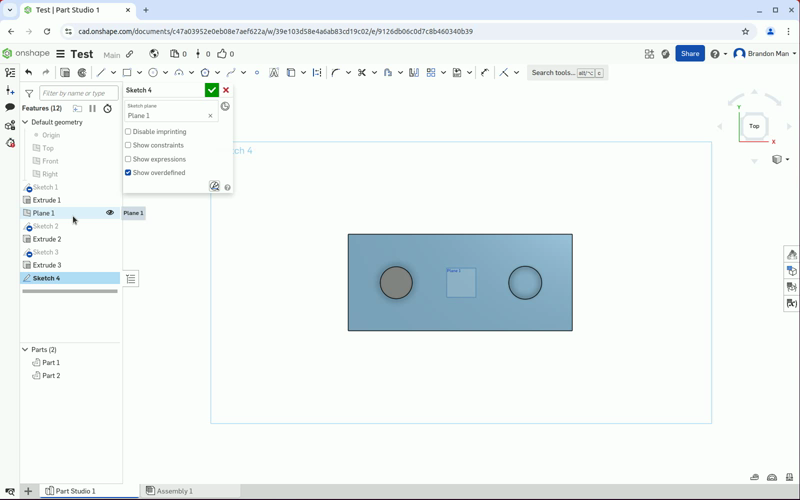
mouse_move(73, 352)
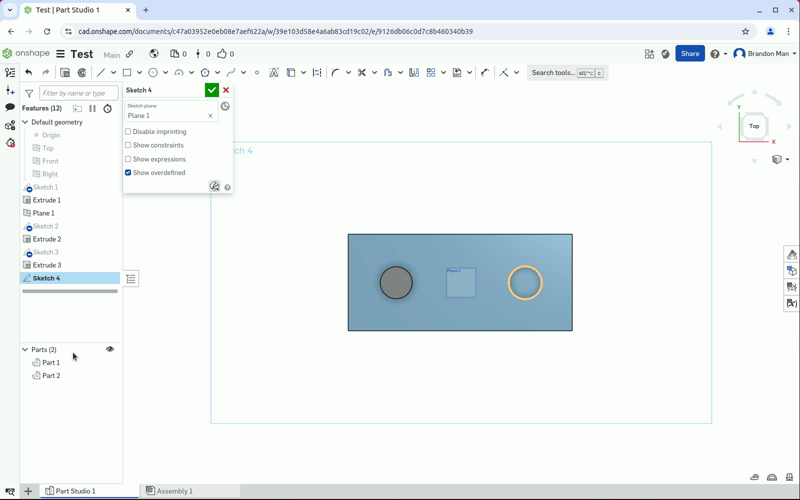
key(y)
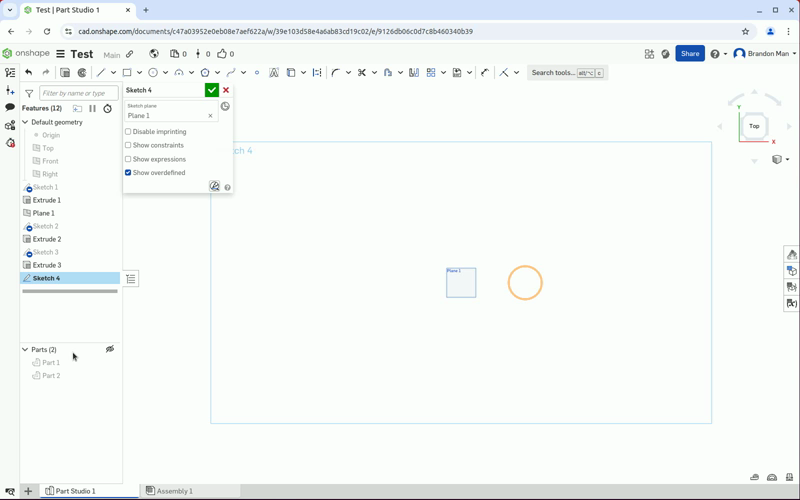
key(c)
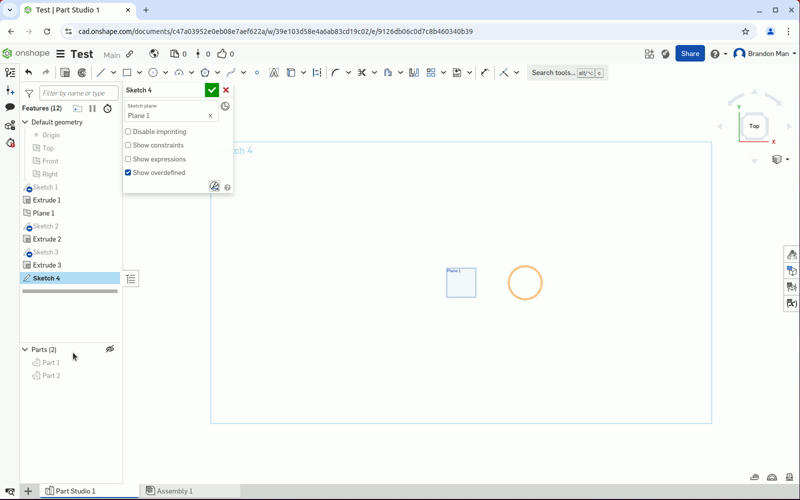
key_down(shift)
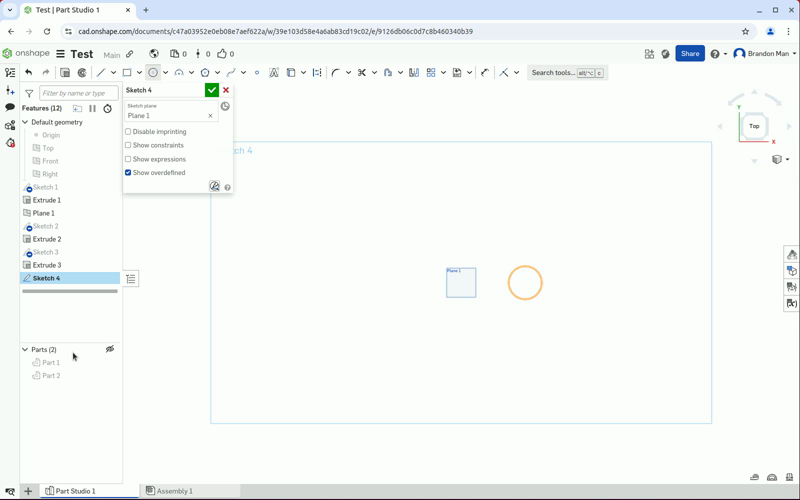
mouse_move(460, 282)
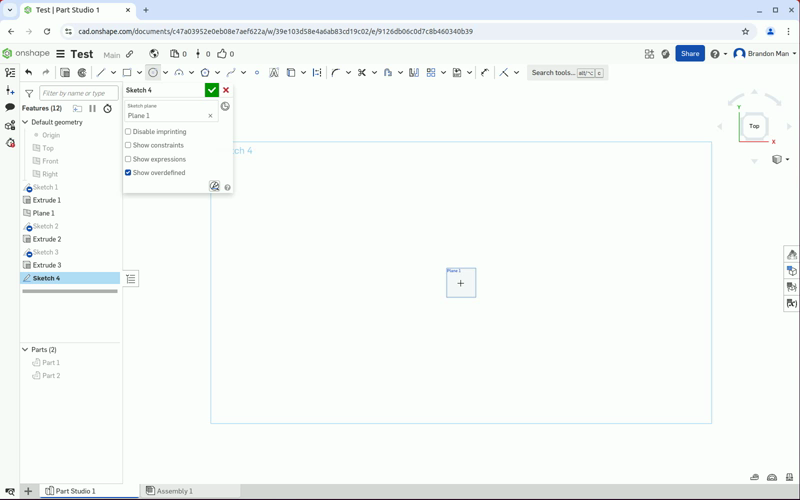
click(460, 282)
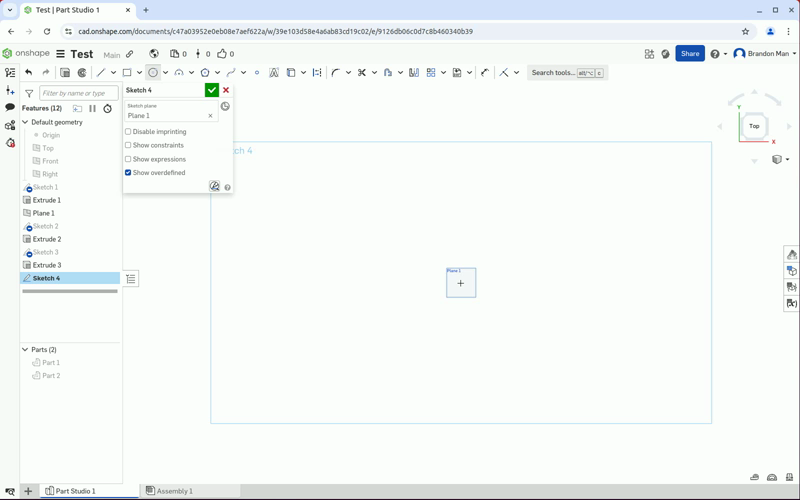
key_up(shift)
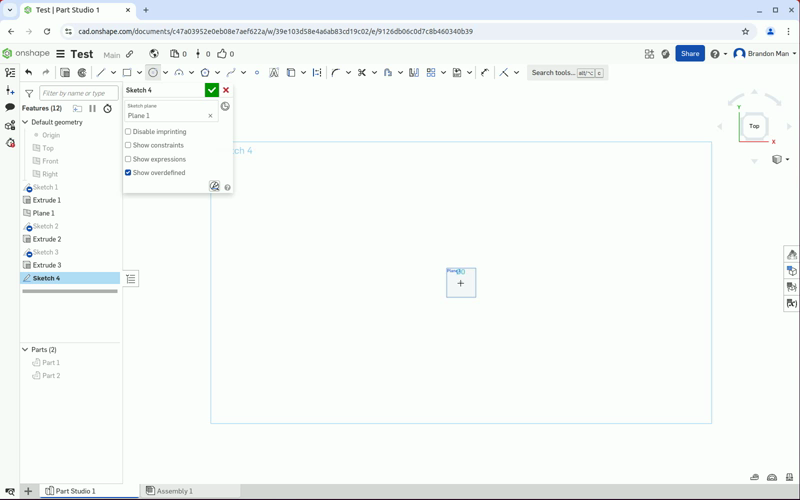
mouse_move(477, 282)
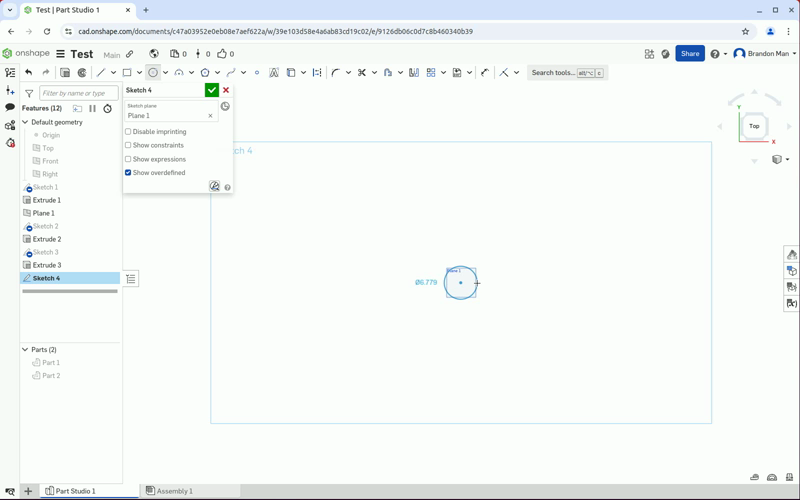
click(477, 282)
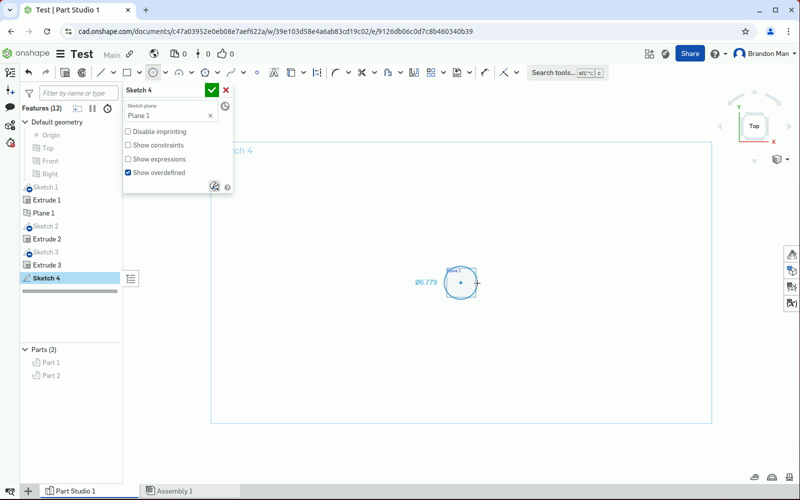
key(esc)
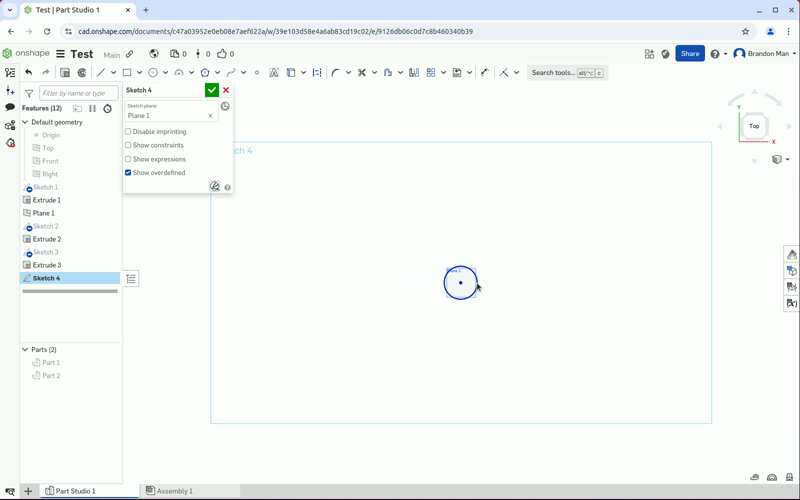
mouse_move(460, 294)
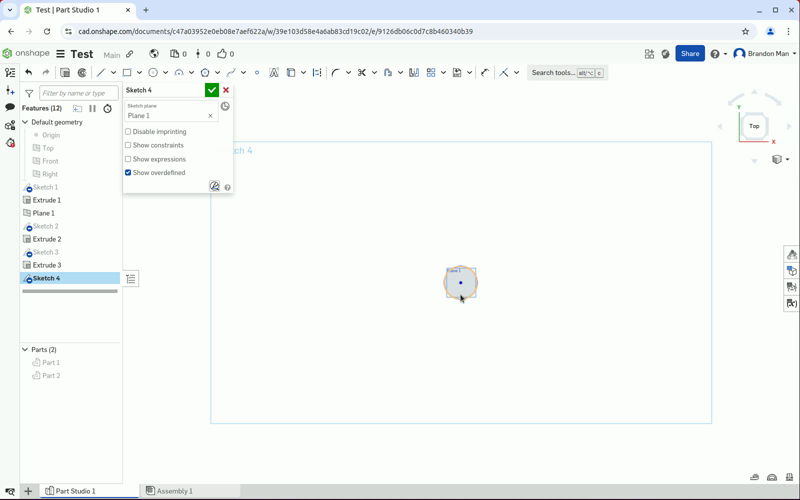
scroll(6)
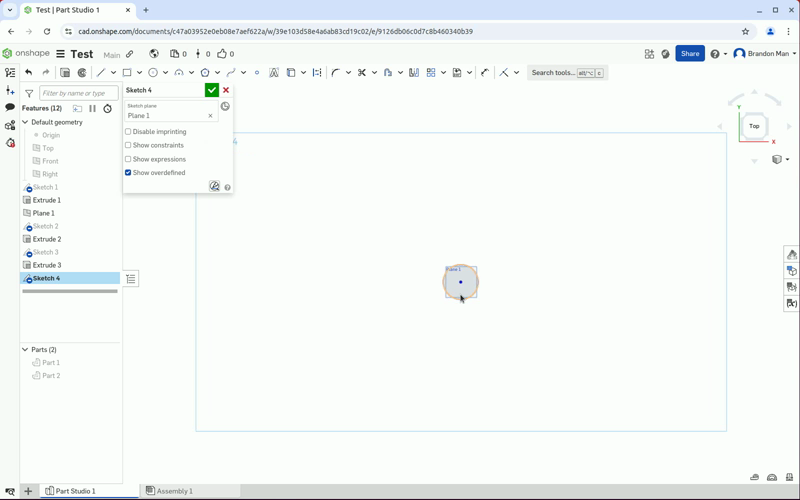
scroll(6)
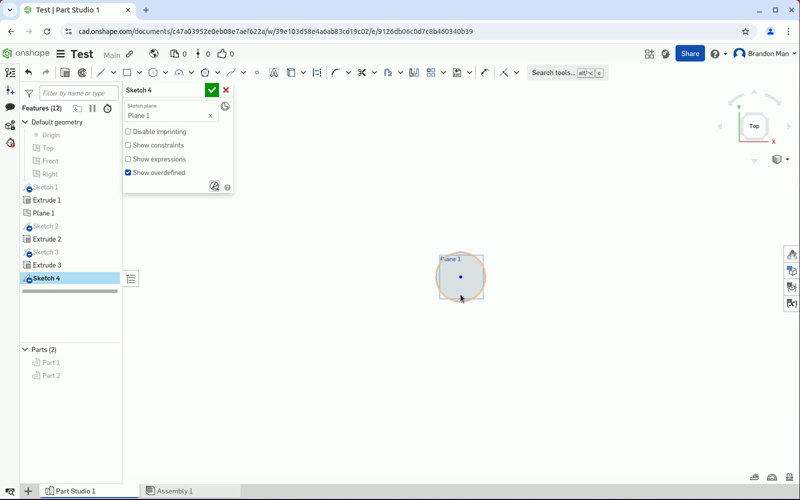
scroll(6)
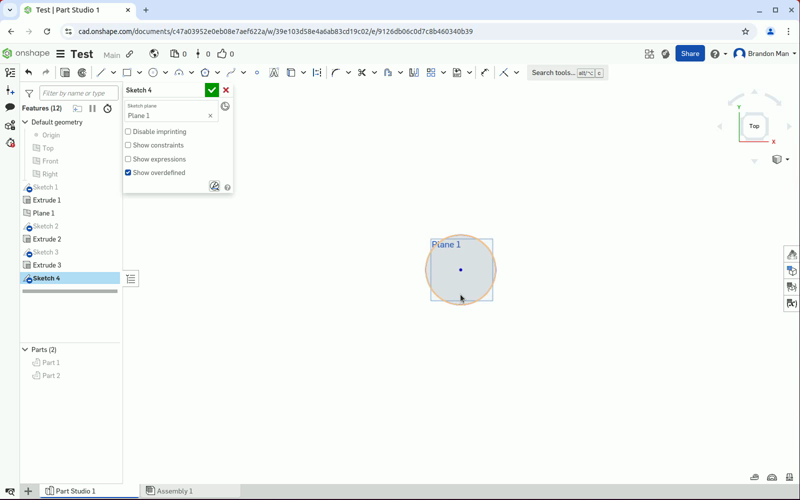
scroll(6)
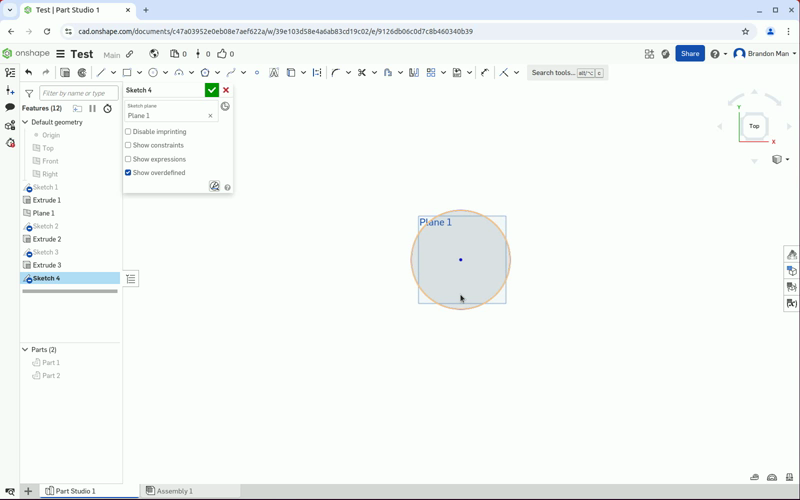
scroll(6)
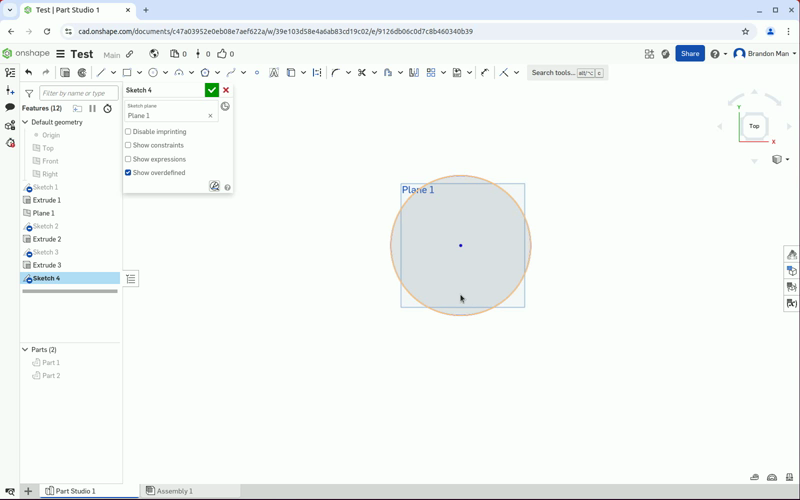
scroll(6)
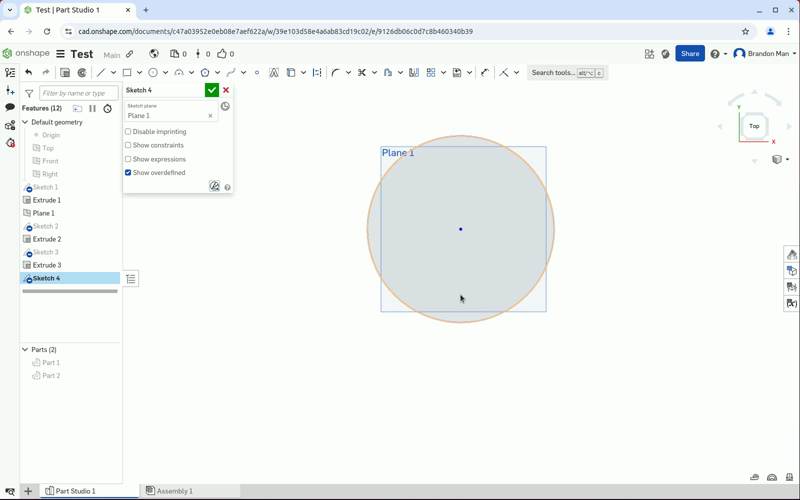
scroll(6)
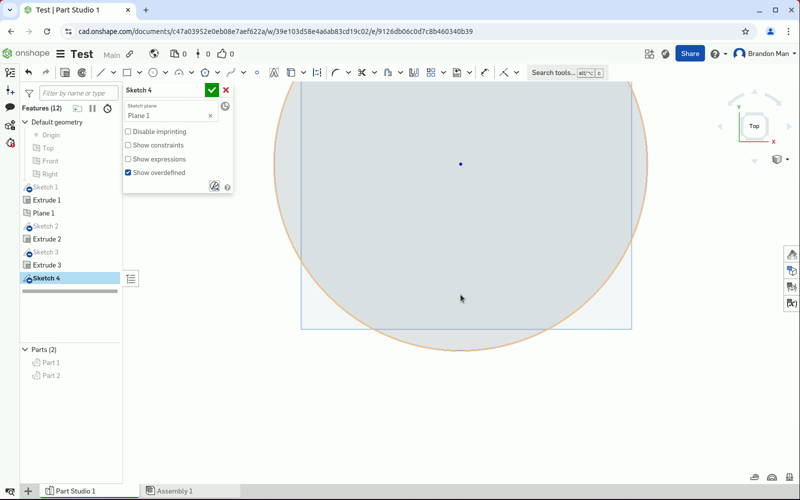
click(460, 294)
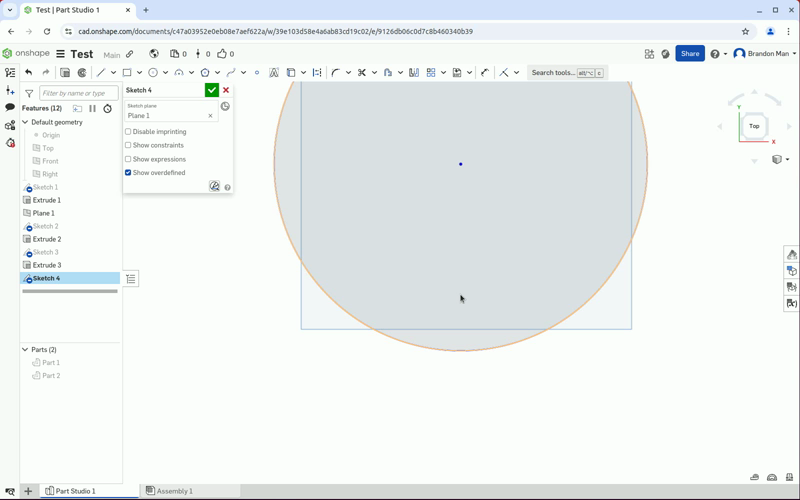
scroll(-6)
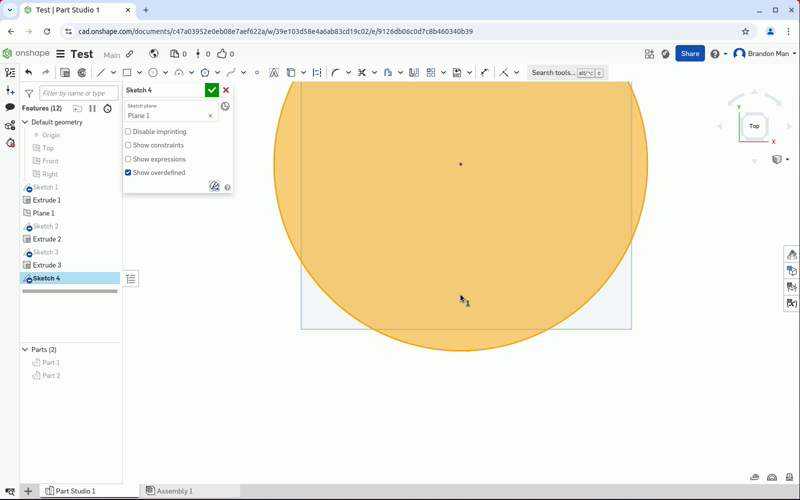
scroll(-6)
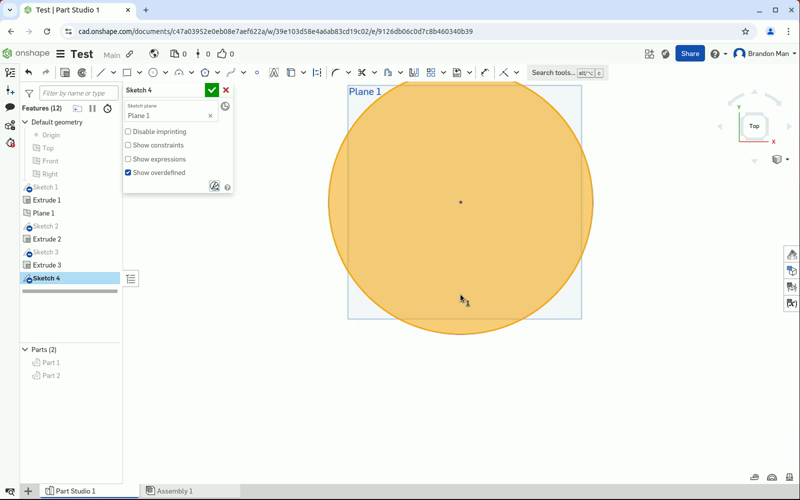
scroll(-6)
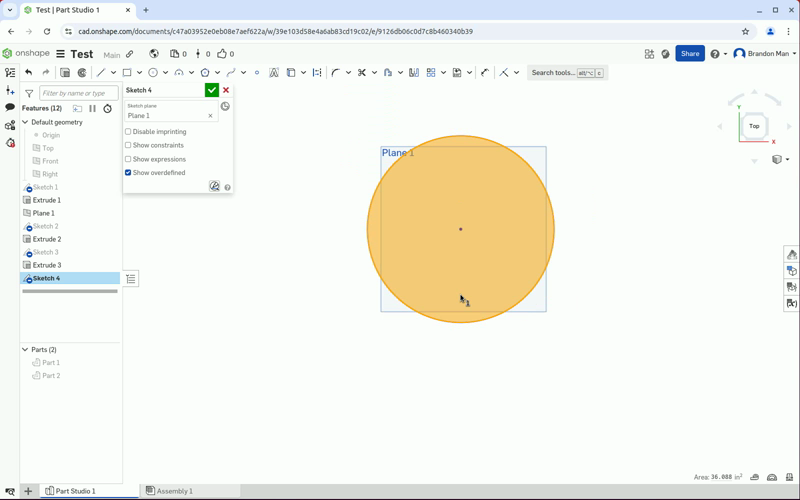
scroll(-6)
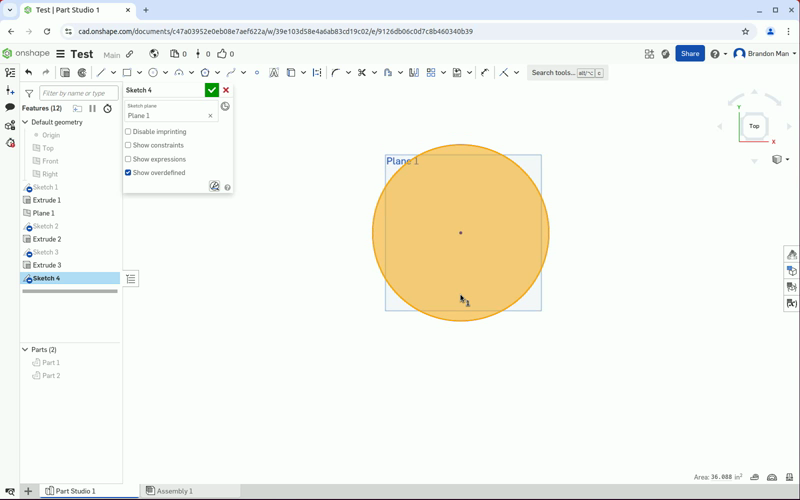
scroll(-6)
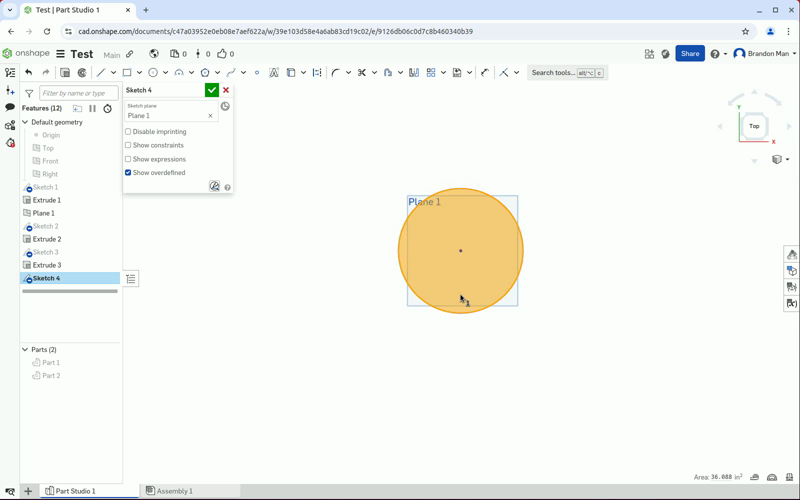
scroll(-6)
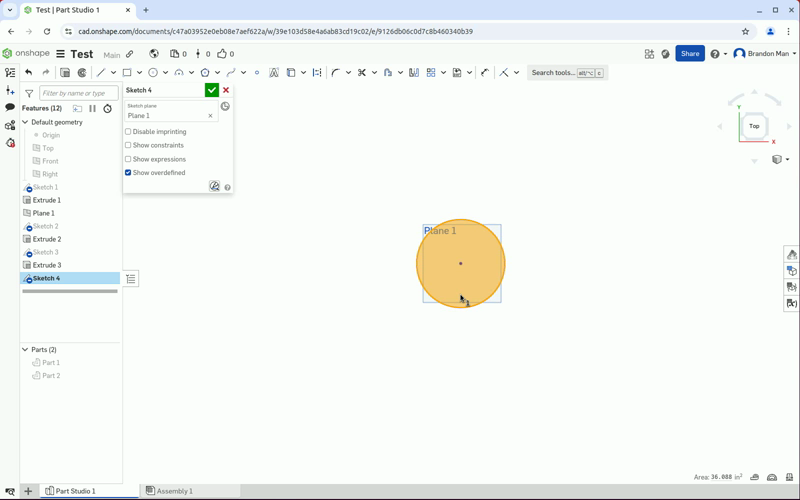
scroll(-6)
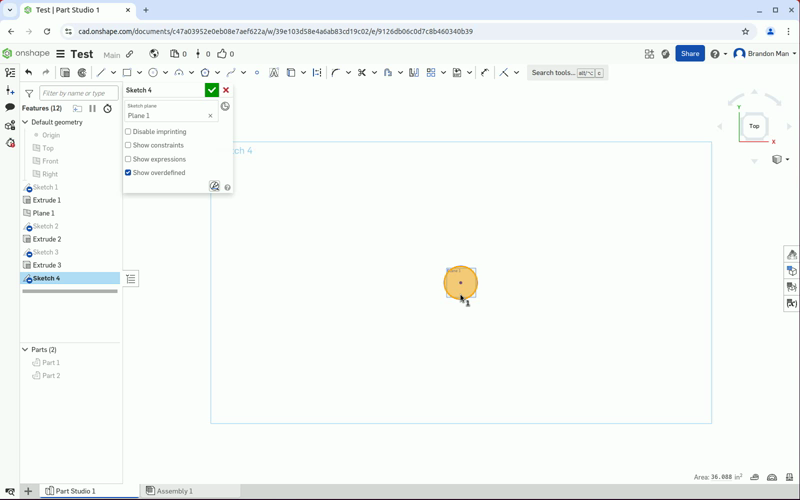
mouse_move(73, 352)
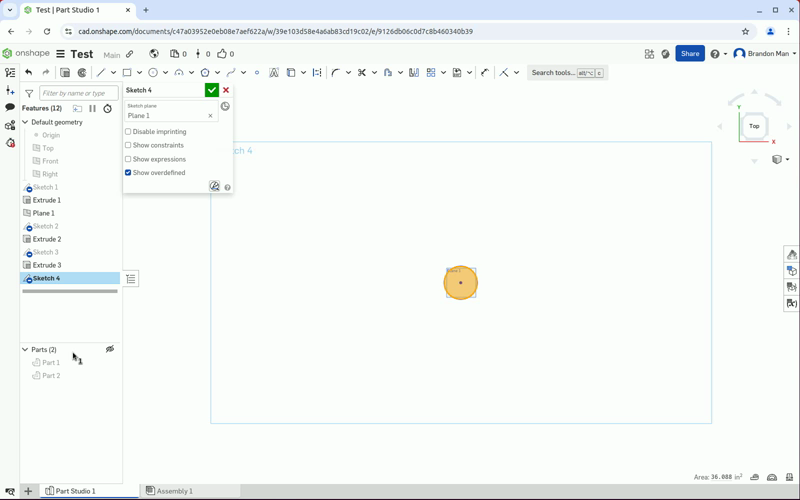
key(shift+y)
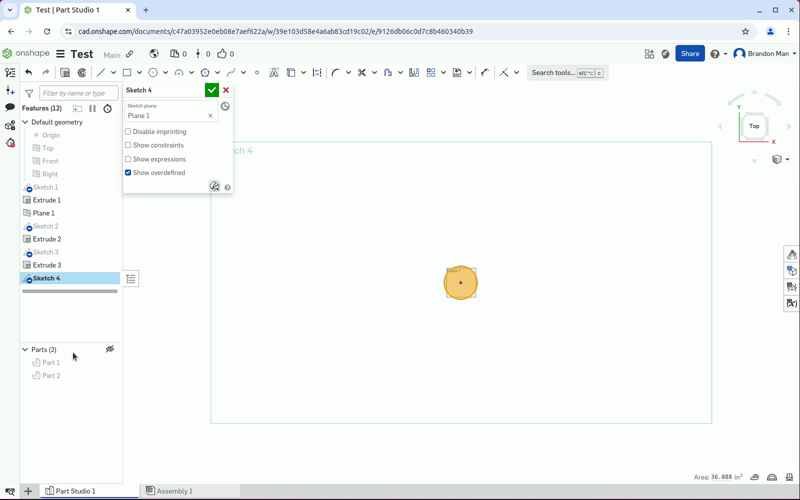
key(shift+e)
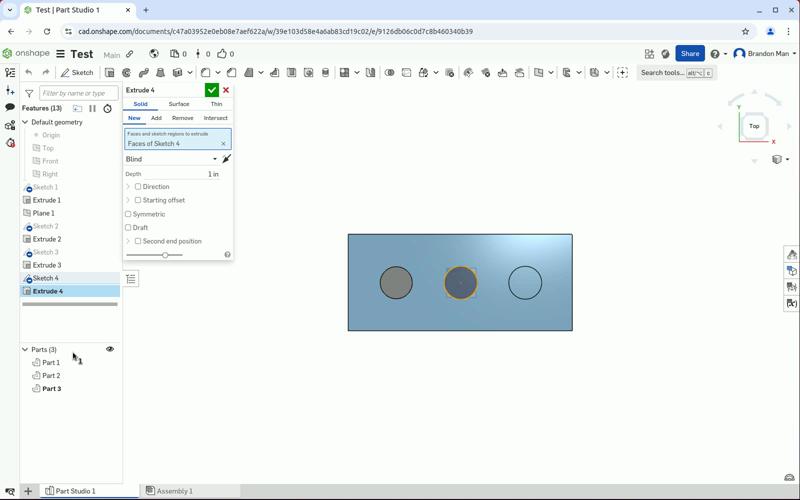
mouse_move(143, 106)
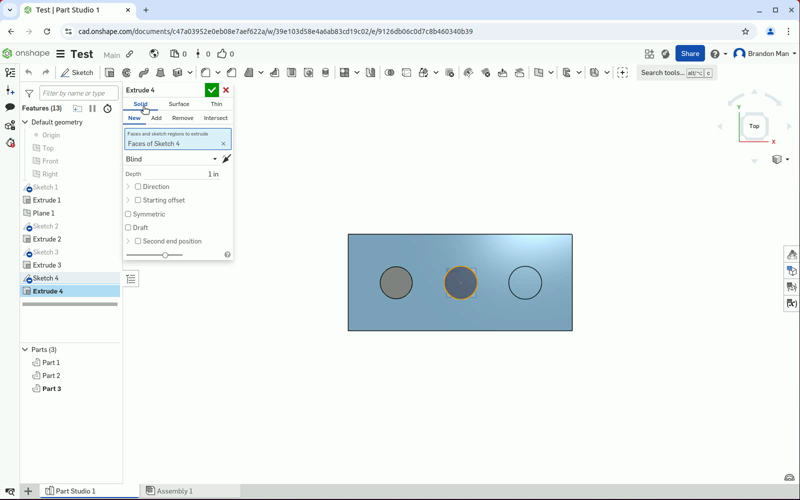
click(143, 106)
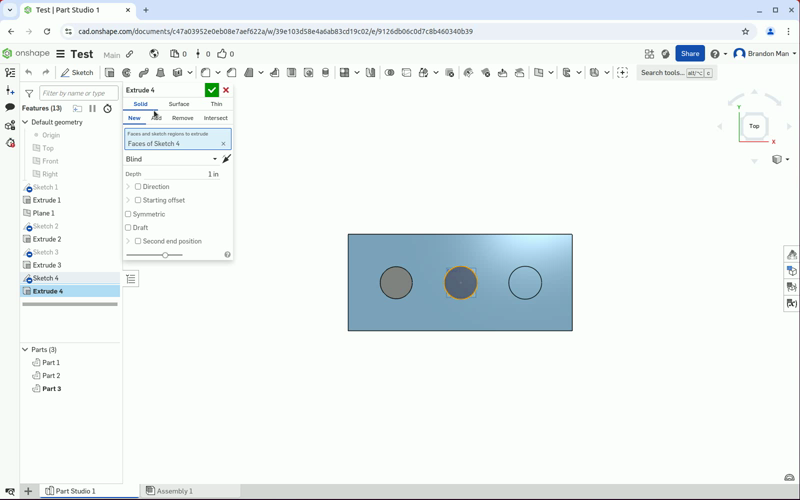
mouse_move(186, 120)
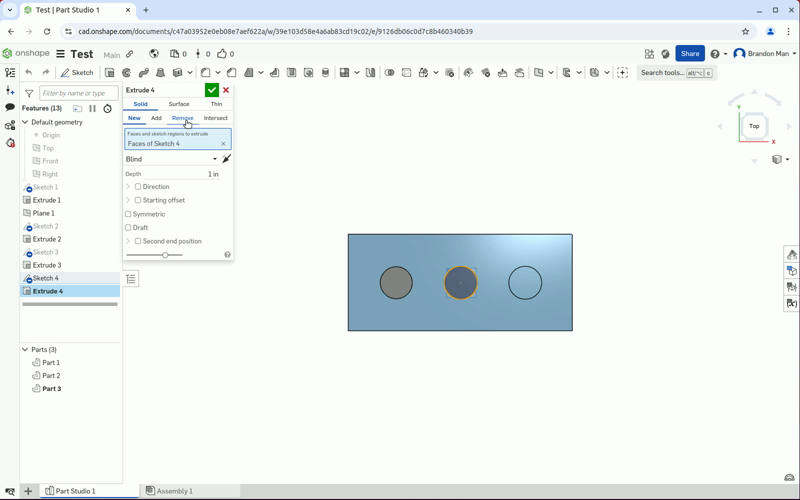
click(186, 120)
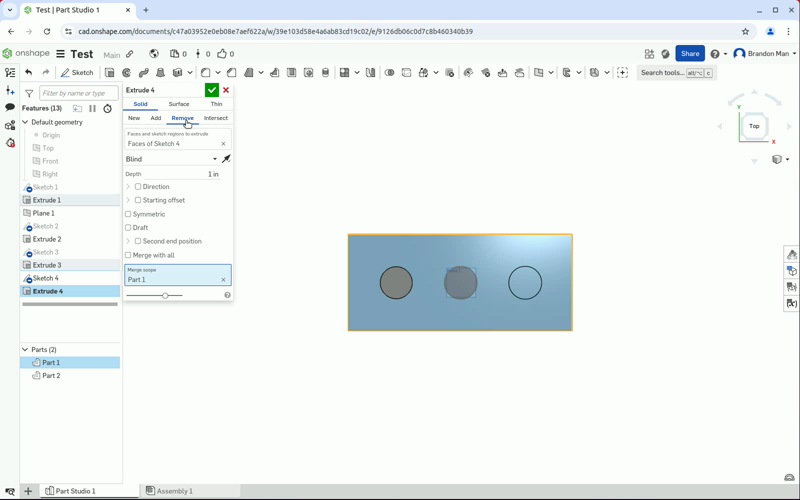
key(tab, 4)
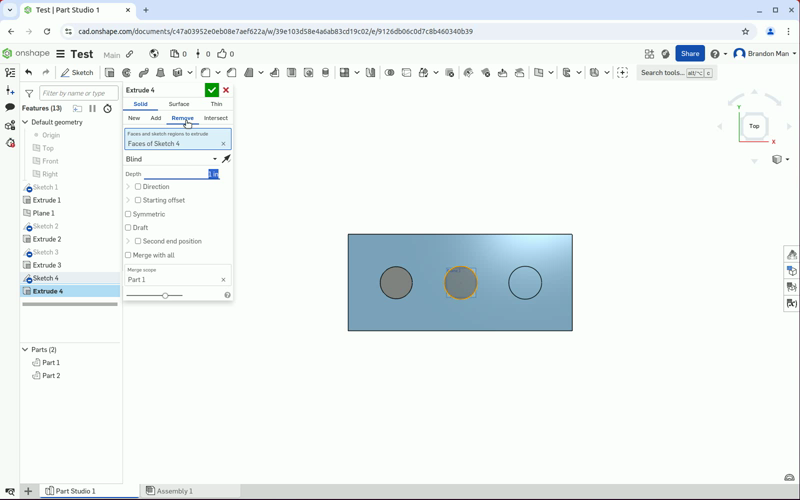
text(27.2)
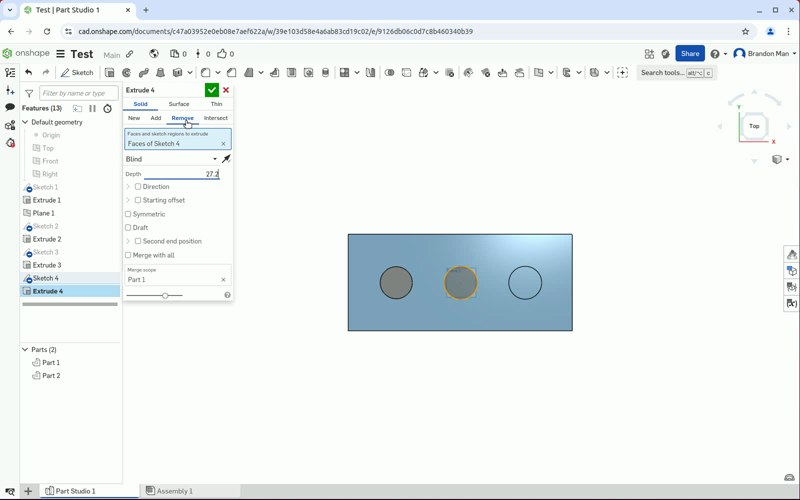
key(tab, 6)
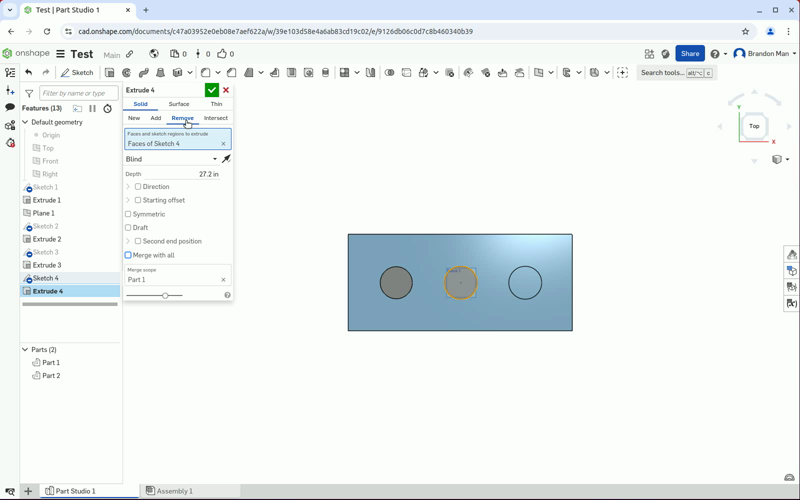
key(space)
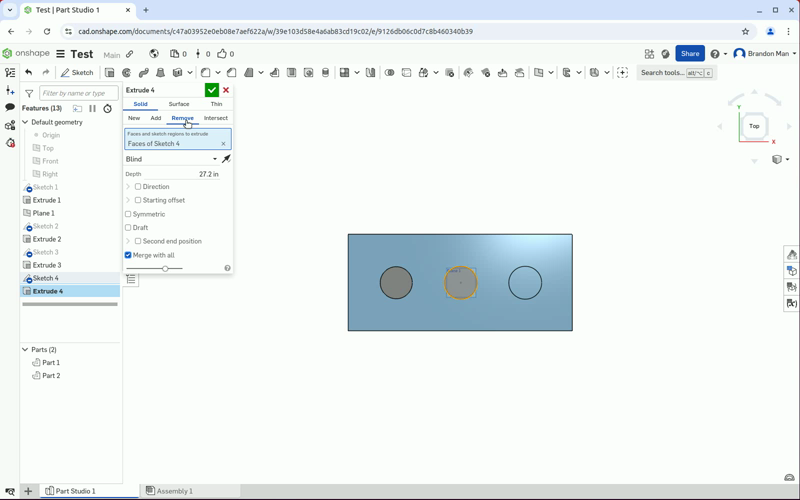
key(enter)
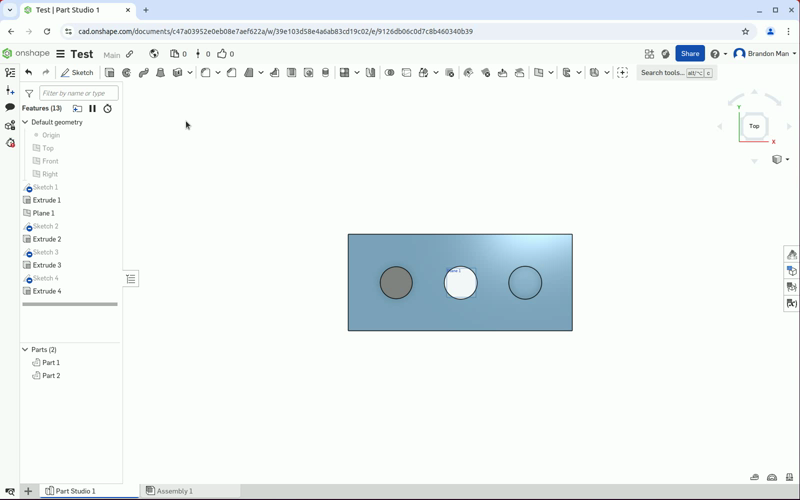
key(shift+h)
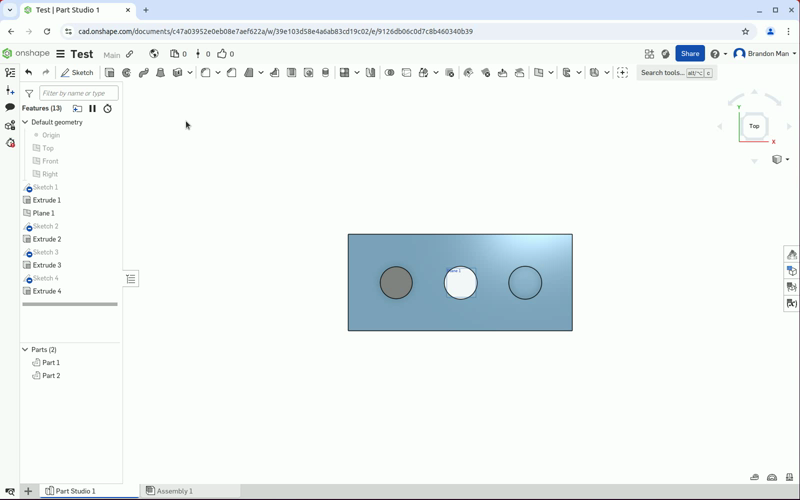
key(shift+h)
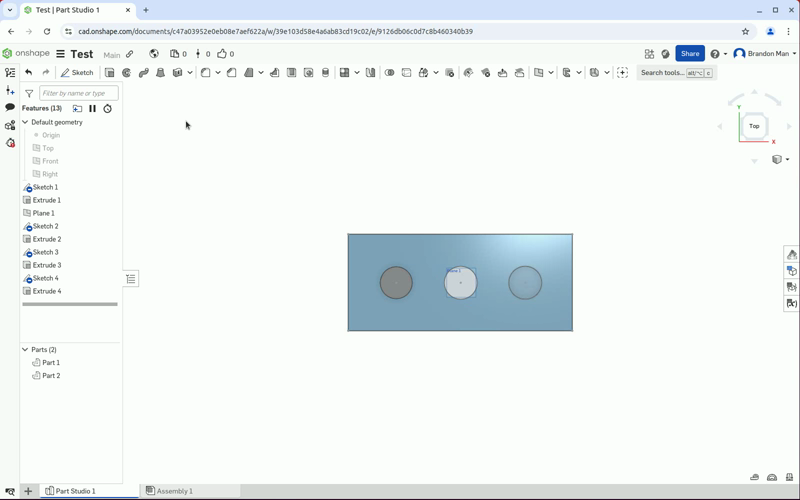
key(shift+7)
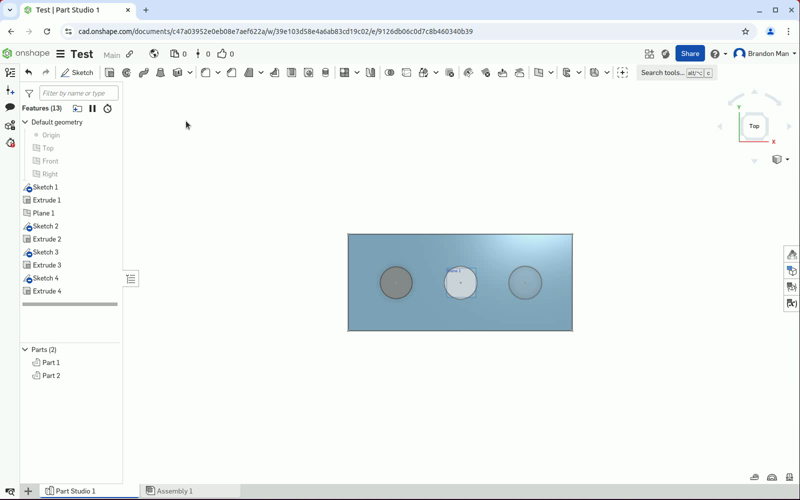
key(up, 3)
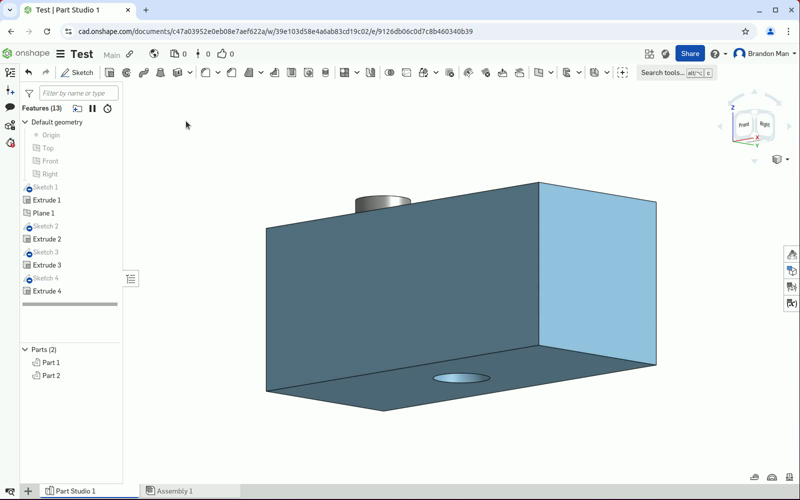
key(left, 3)
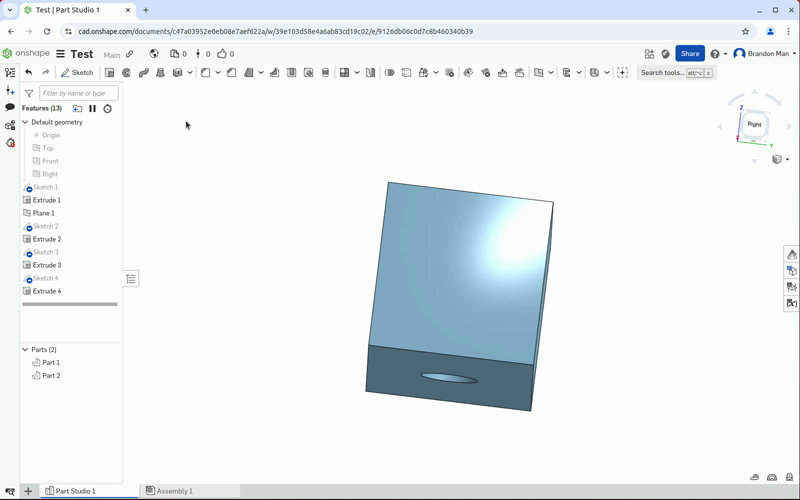
key(right, 3)
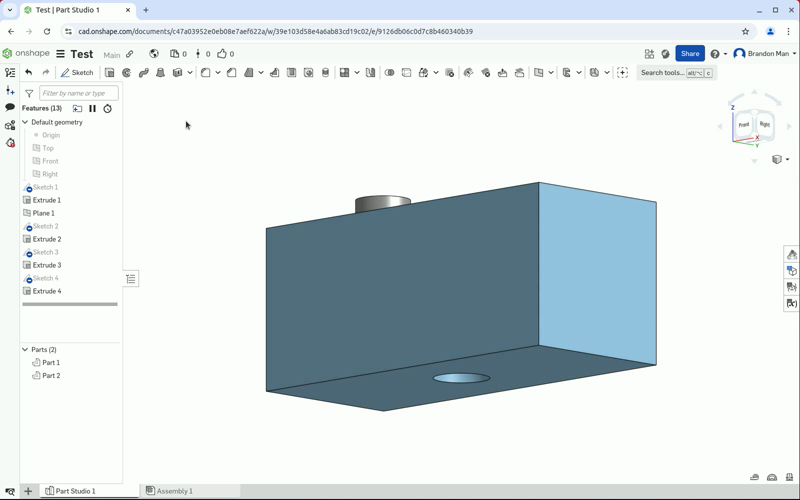
key(down, 3)
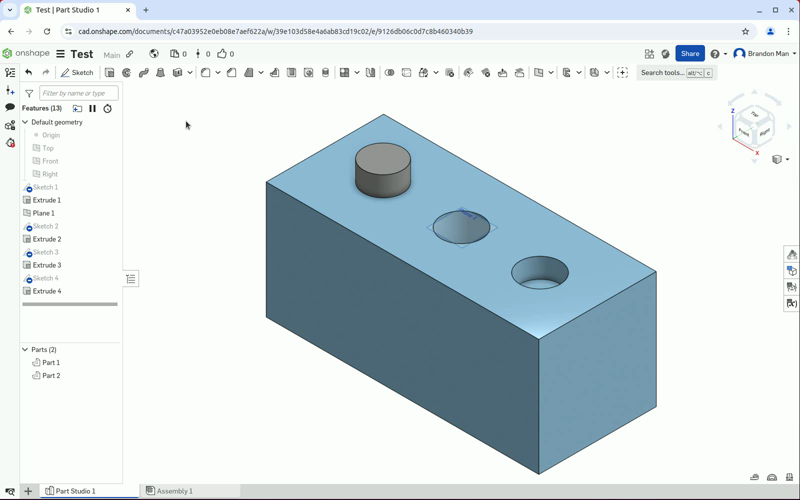
mouse_move(73, 189)
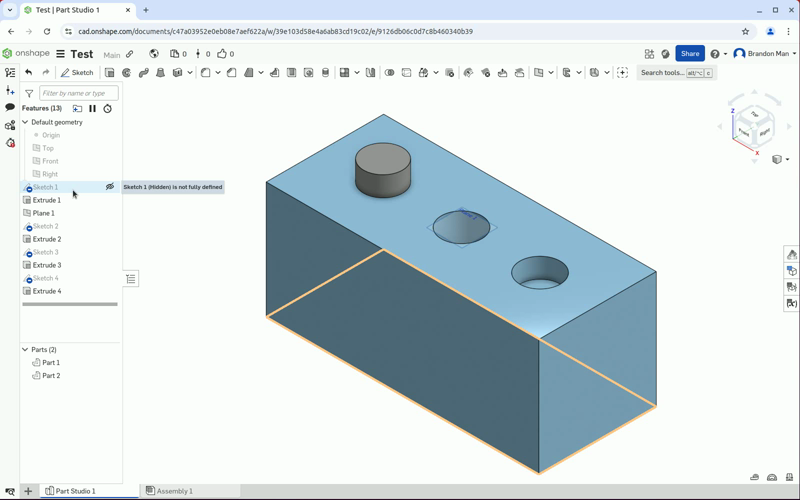
click(73, 189)